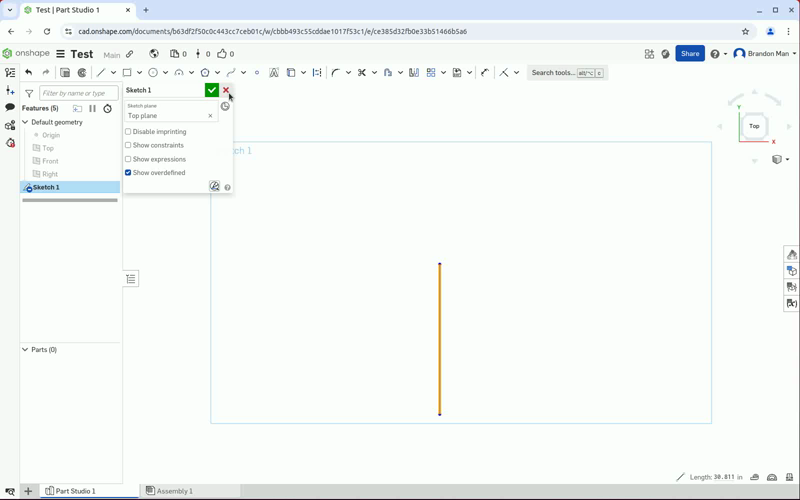
key(shift+h)
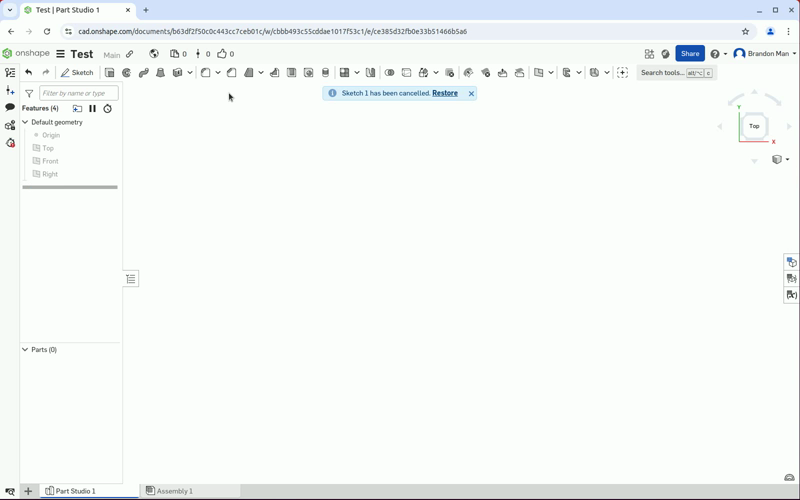
mouse_move(73, 352)
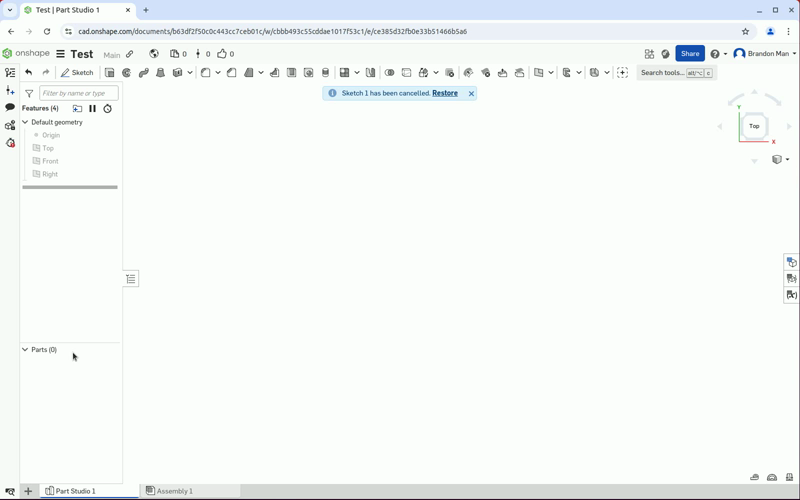
key(y)
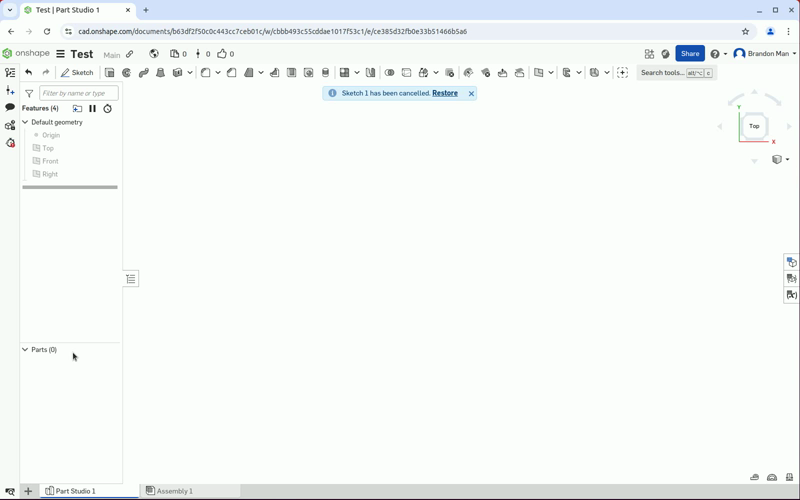
key(shift+p)
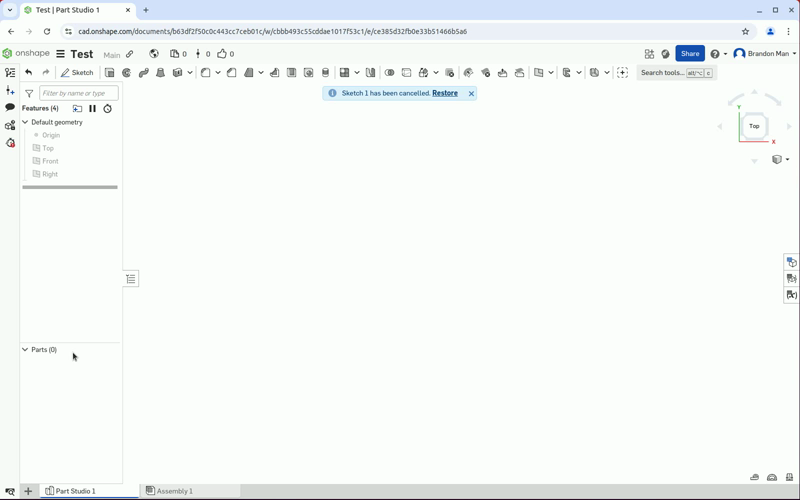
key(space)
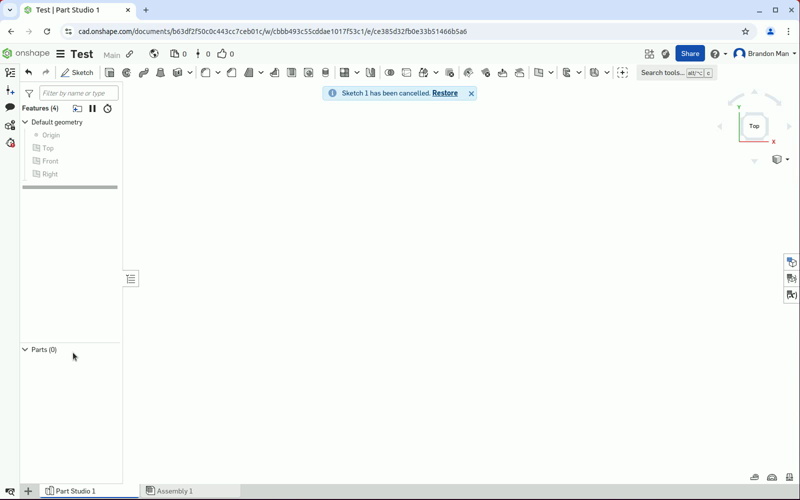
key_down(shift)
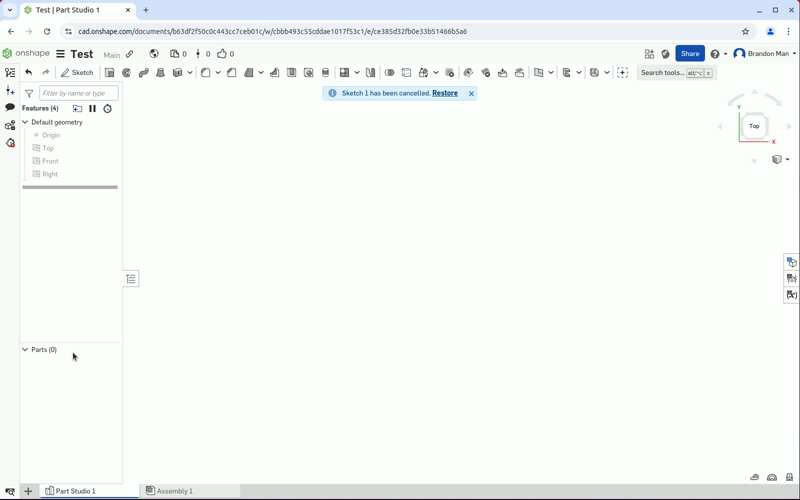
key(up)
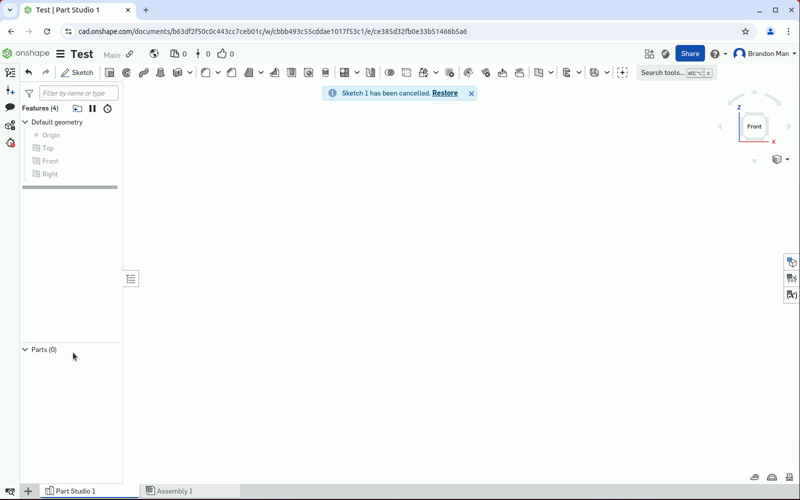
key_up(shift)
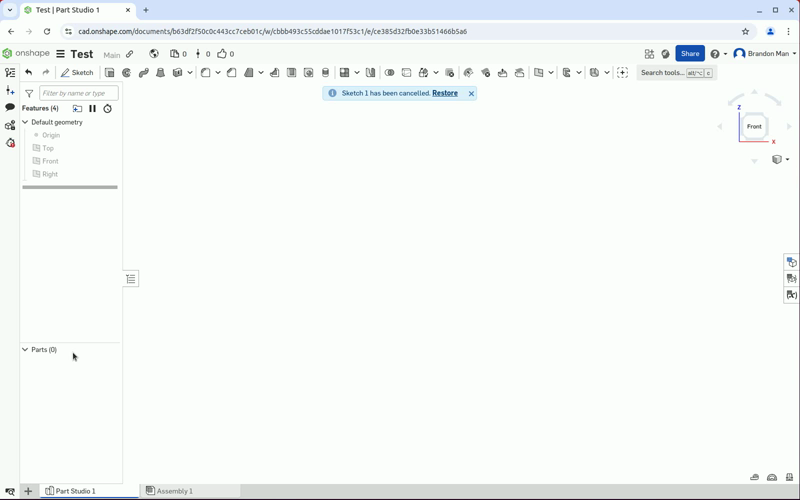
mouse_move(73, 352)
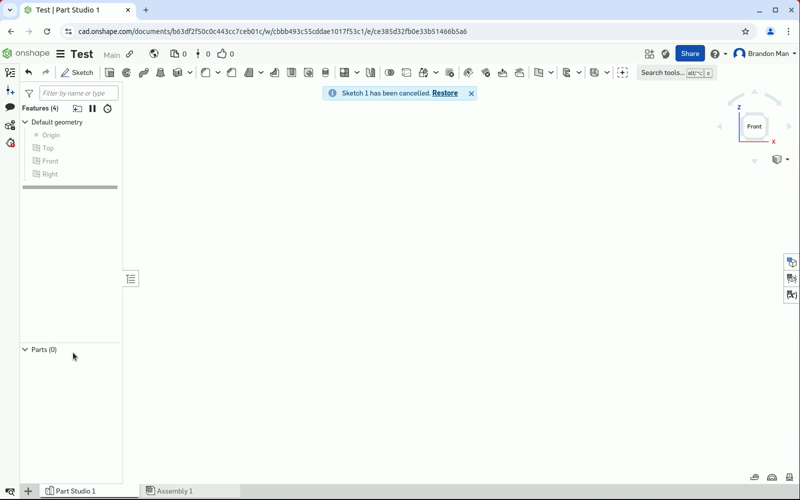
key(shift+y)
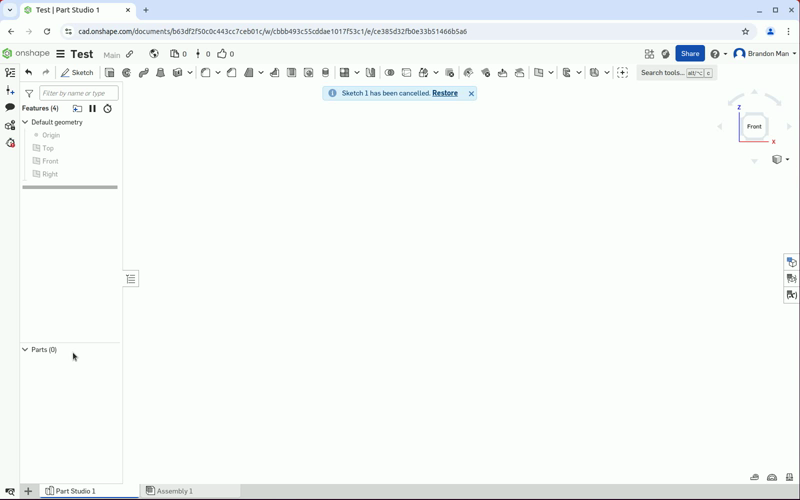
key(shift+s)
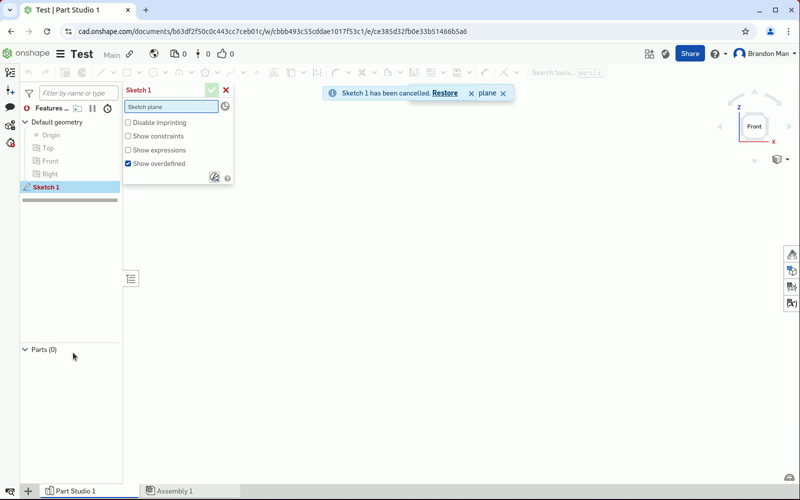
mouse_move(73, 163)
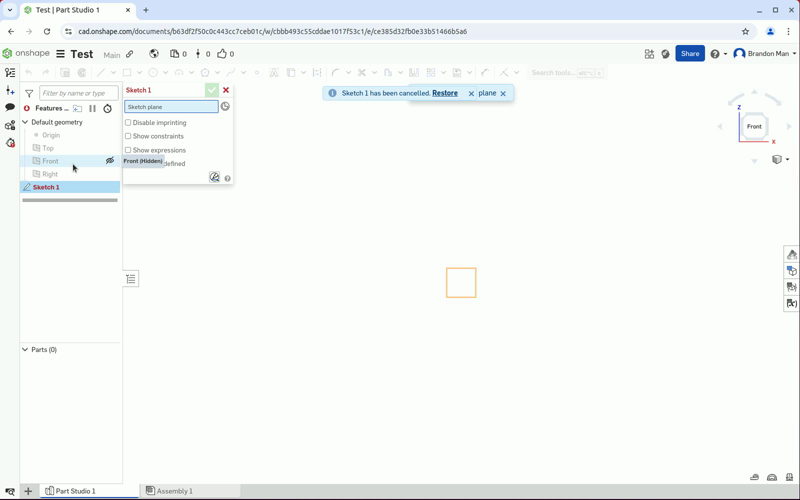
click(73, 163)
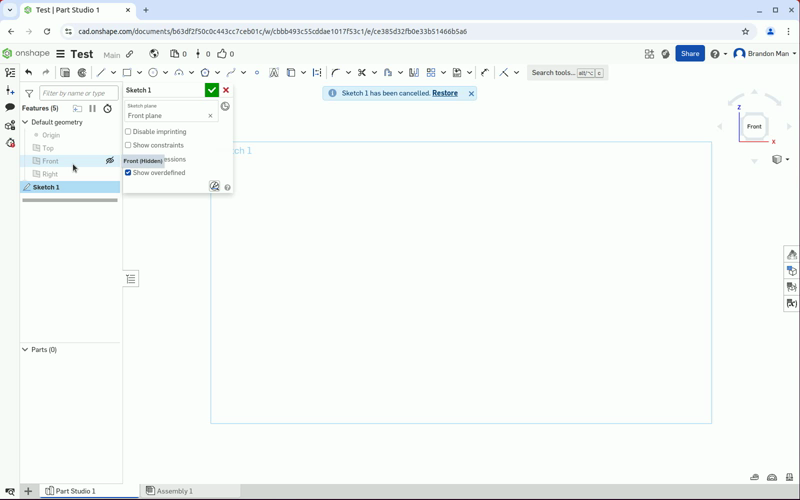
mouse_move(73, 352)
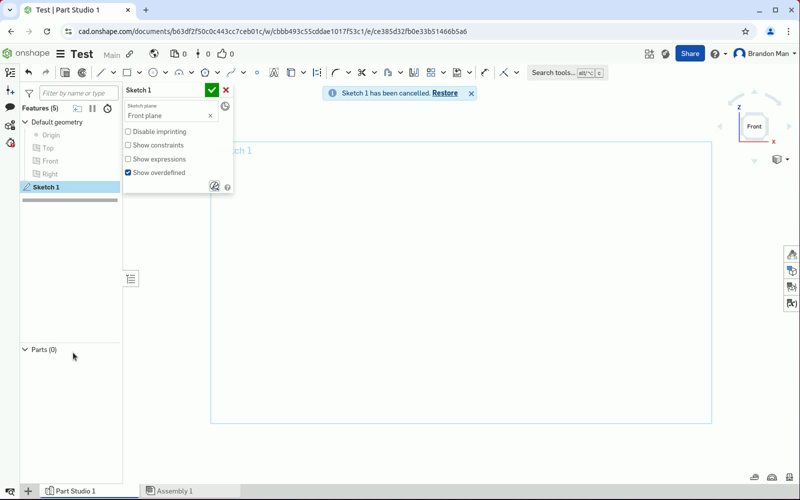
key(y)
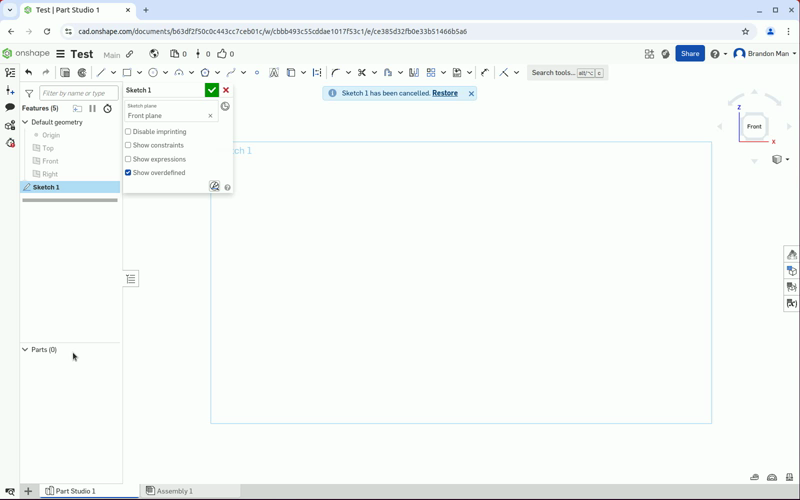
key(l)
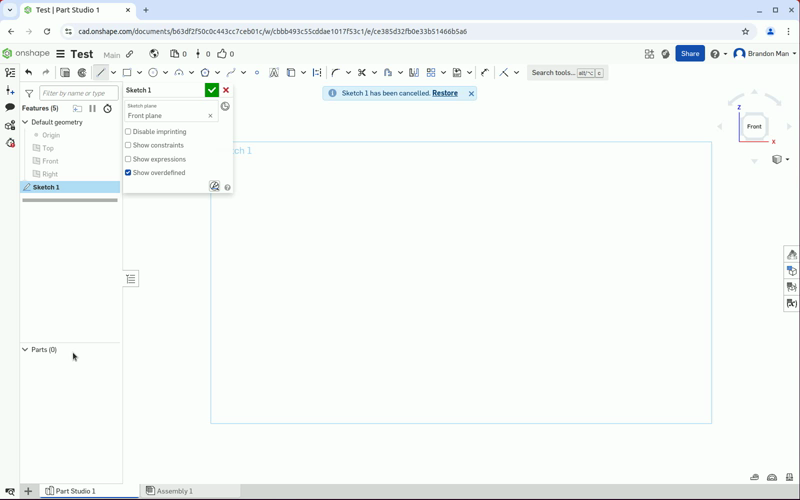
key_down(shift)
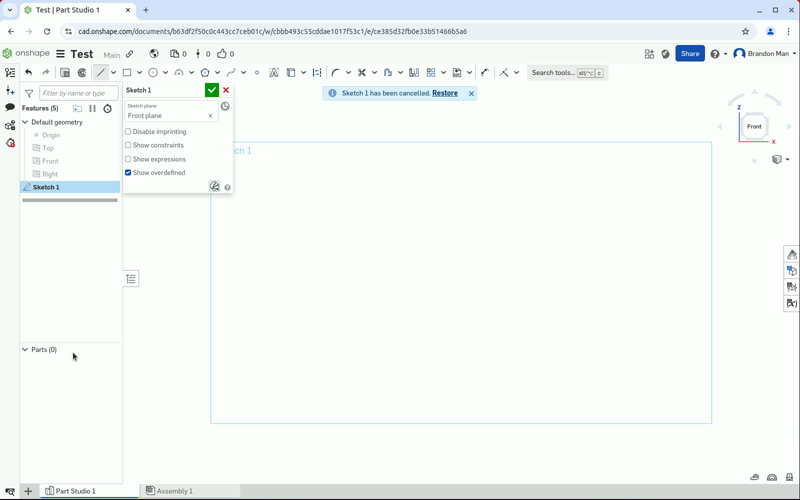
mouse_move(439, 247)
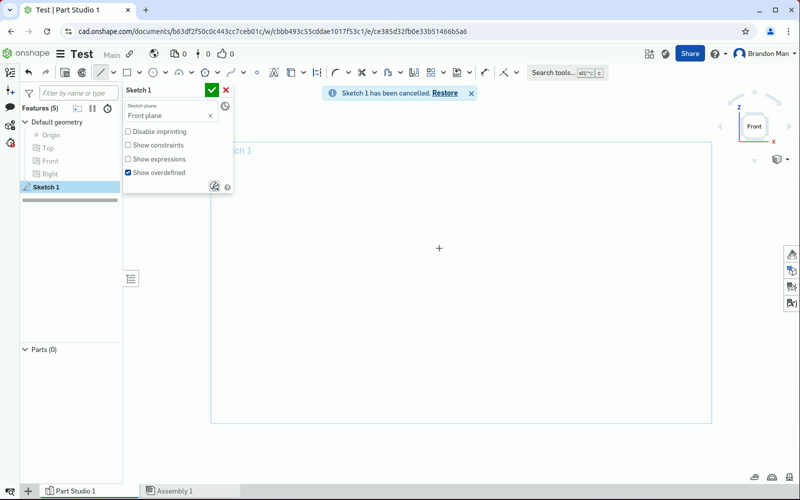
click(439, 247)
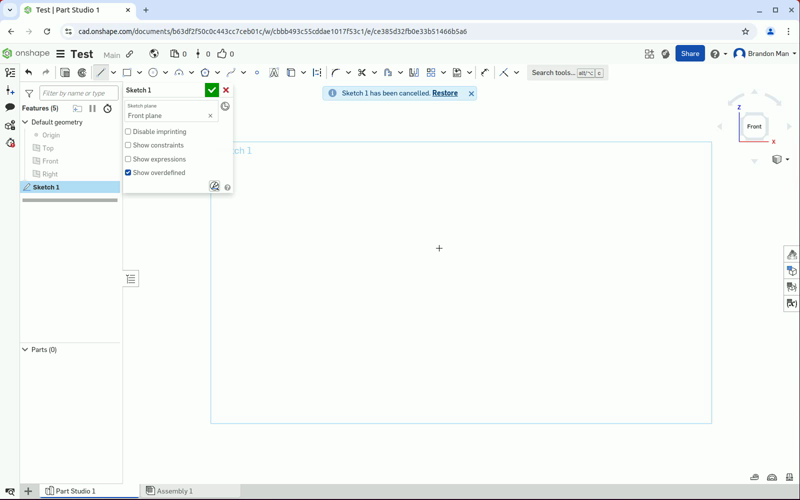
key_up(shift)
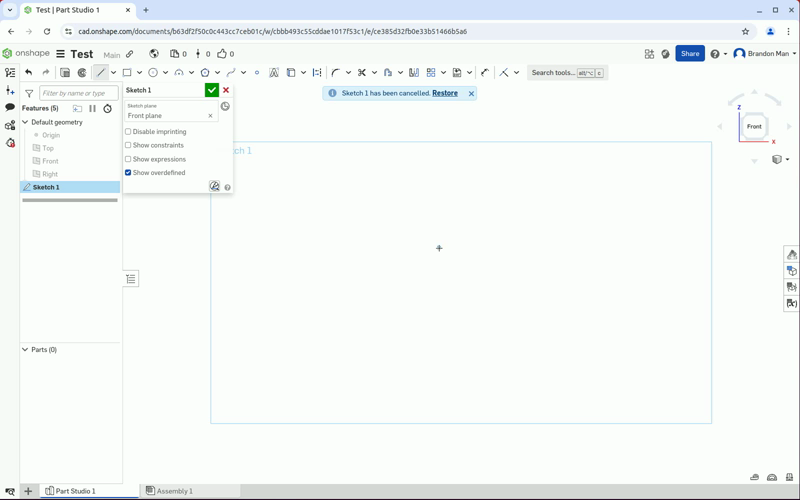
key_down(shift)
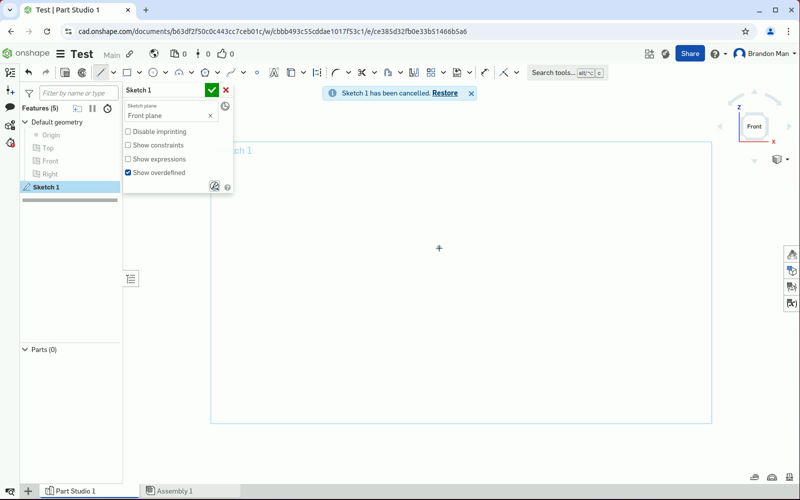
mouse_move(469, 247)
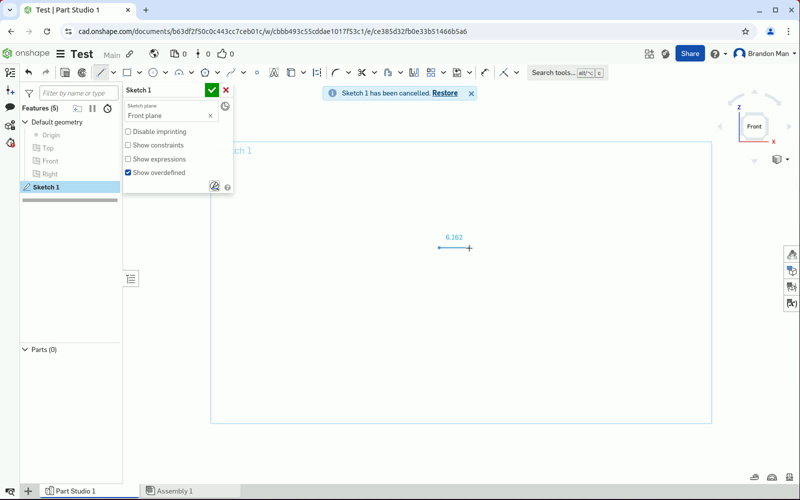
mouse_move(460, 283)
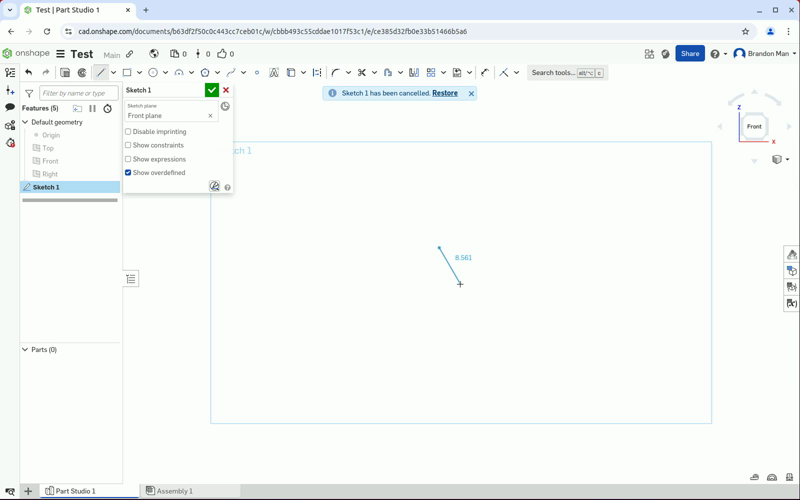
click(460, 283)
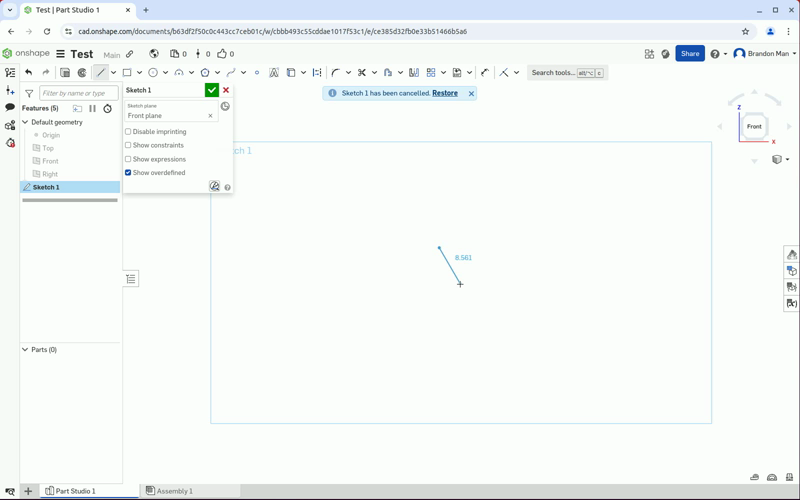
key_up(shift)
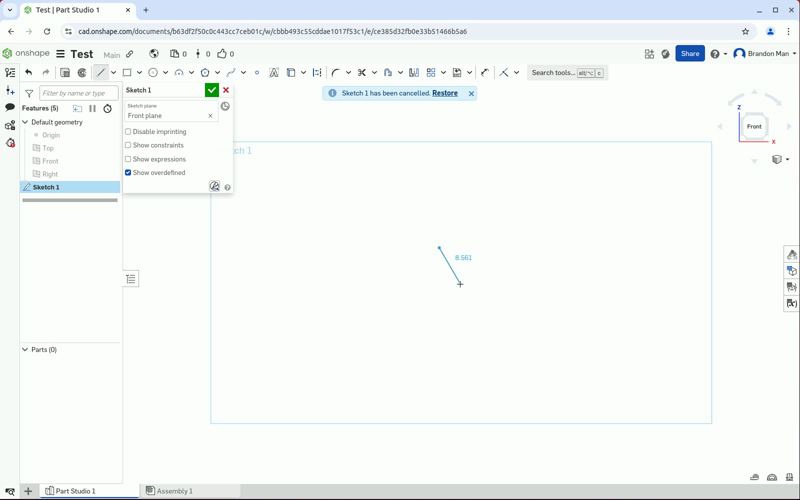
key_down(shift)
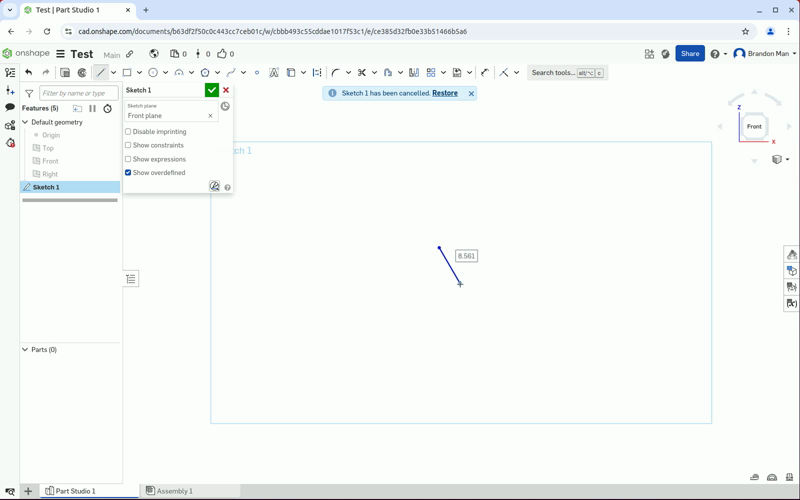
key_up(shift)
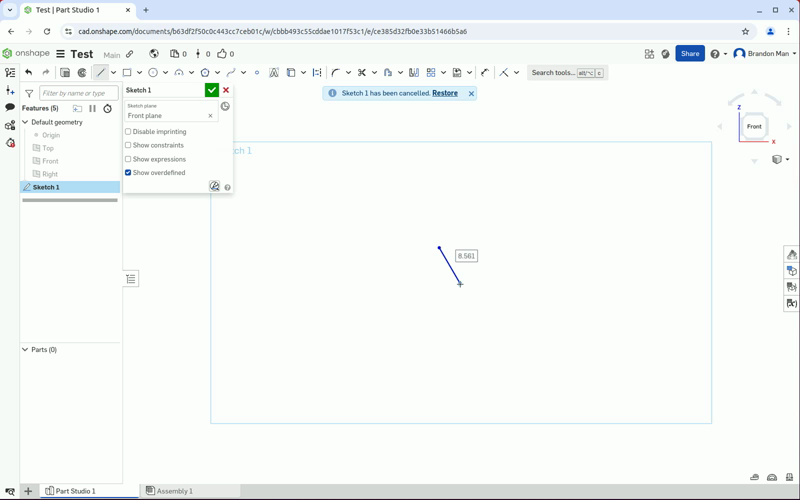
key_down(shift)
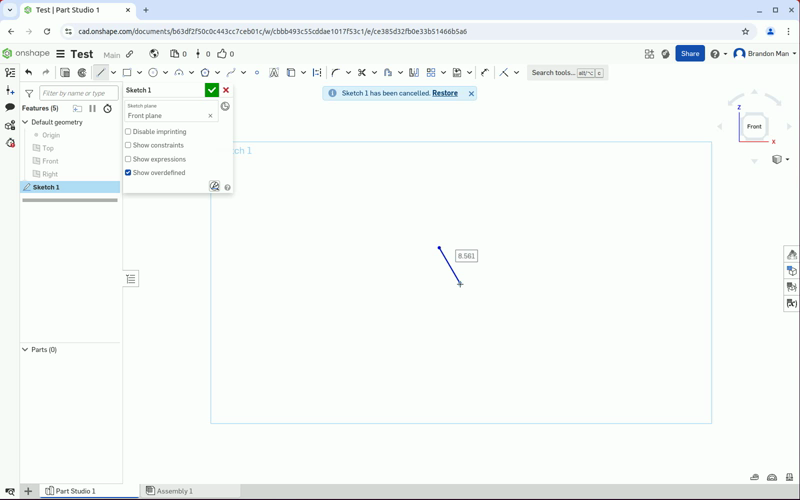
mouse_move(490, 283)
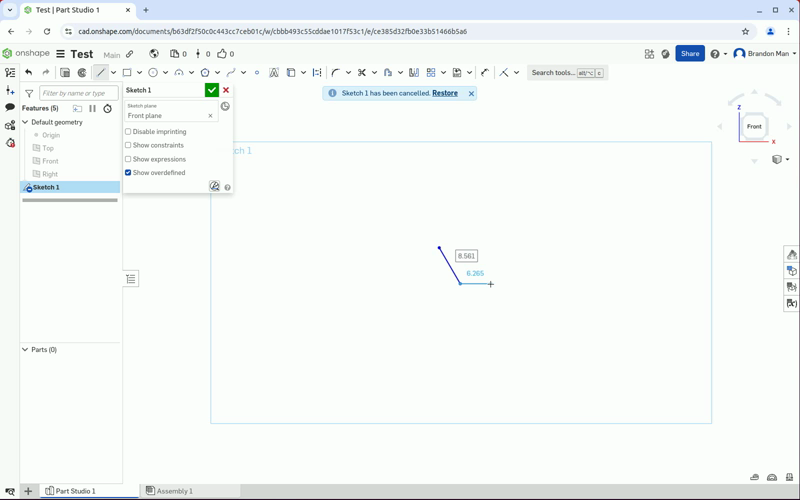
mouse_move(440, 247)
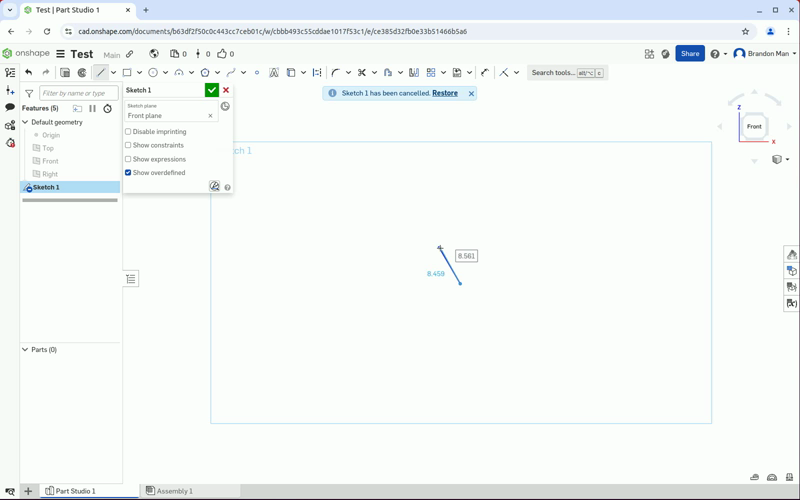
scroll(6)
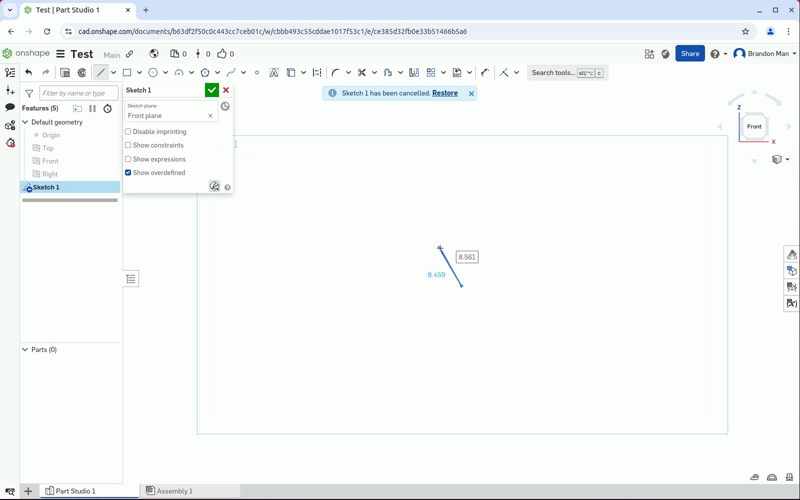
scroll(6)
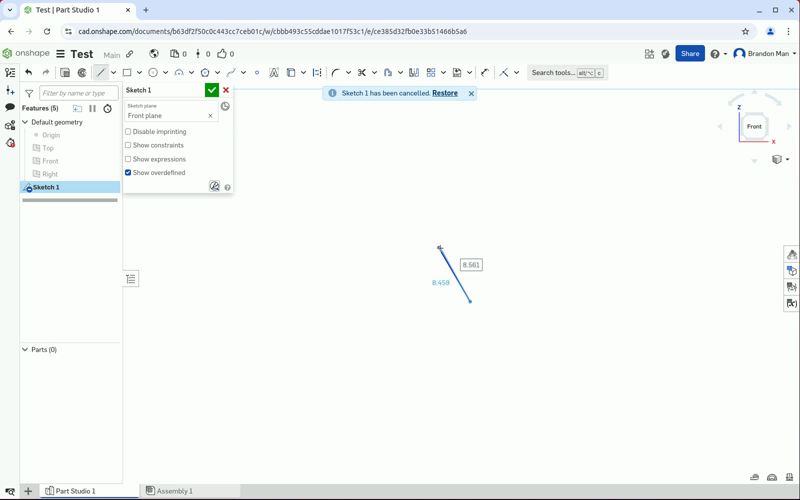
scroll(6)
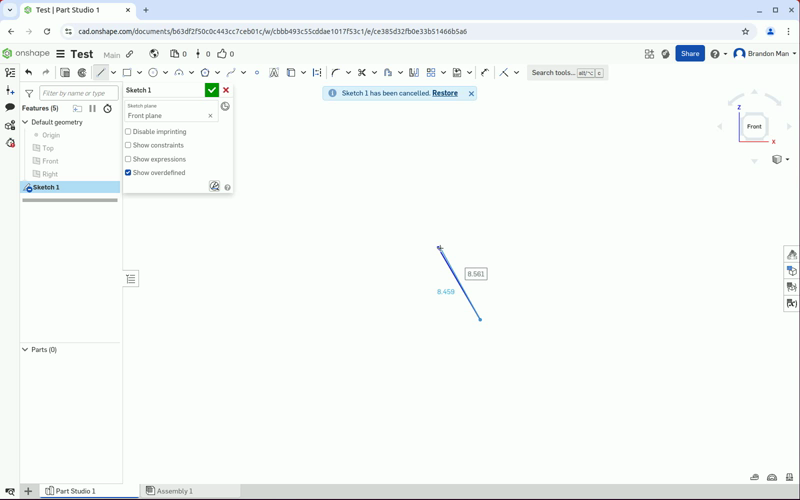
scroll(6)
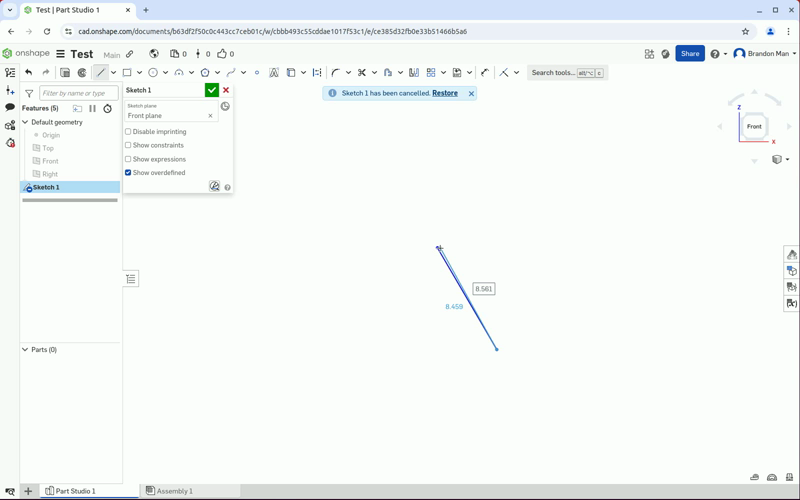
scroll(6)
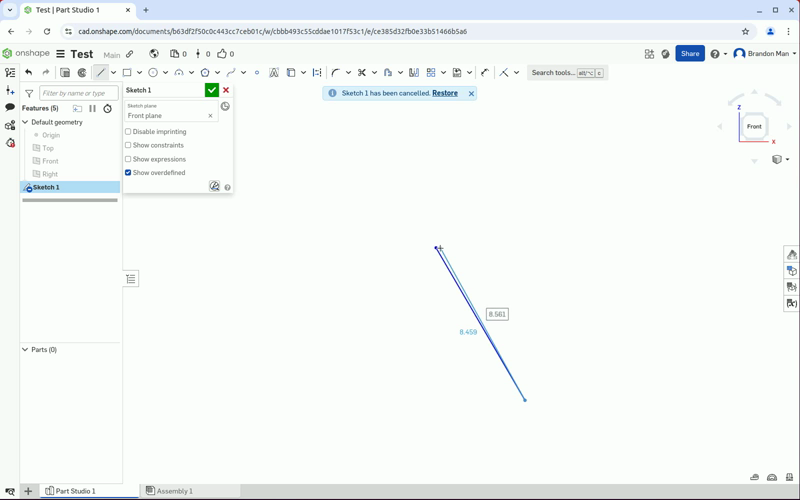
scroll(6)
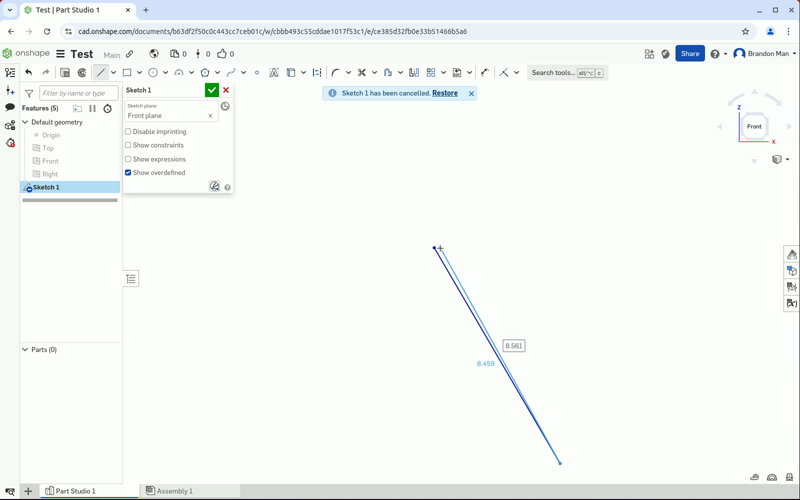
scroll(6)
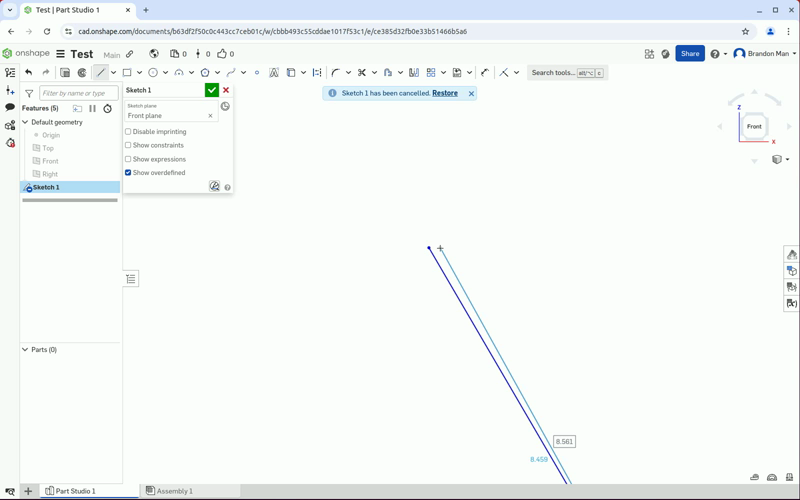
click(440, 247)
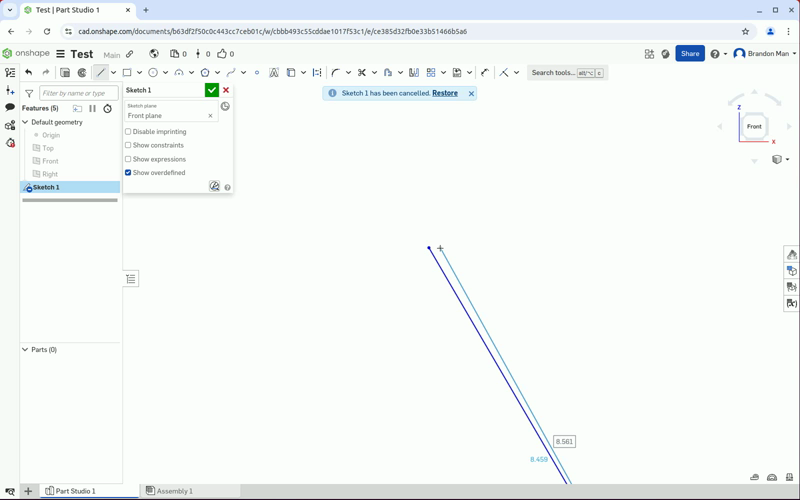
scroll(-6)
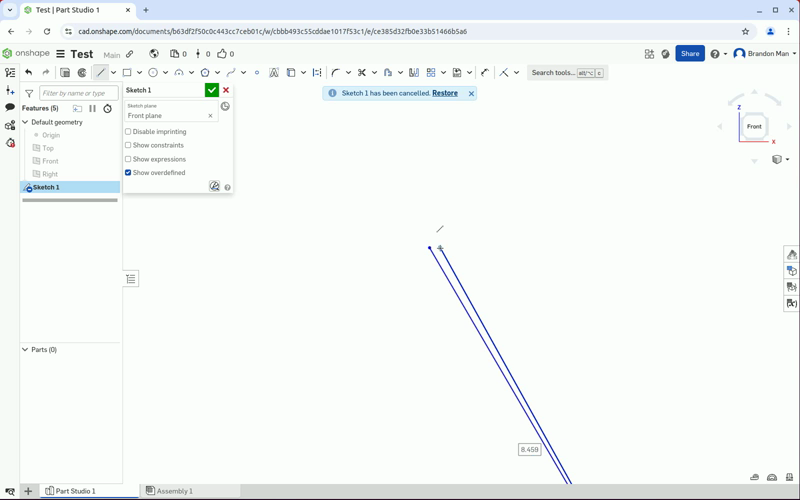
scroll(-6)
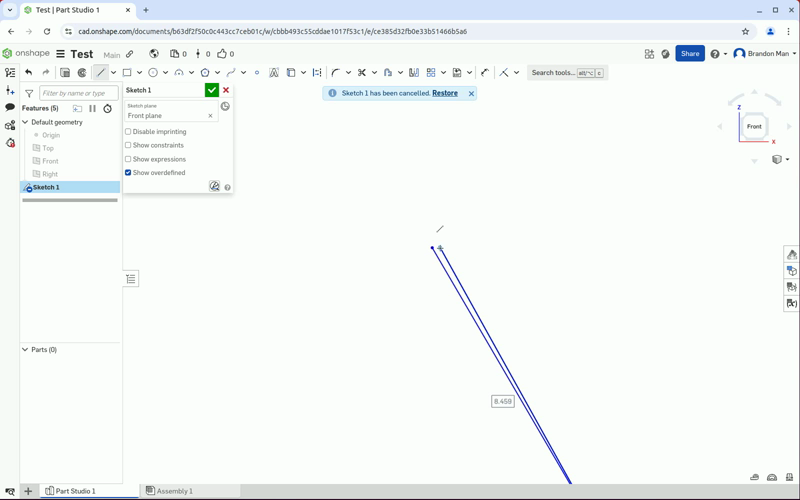
scroll(-6)
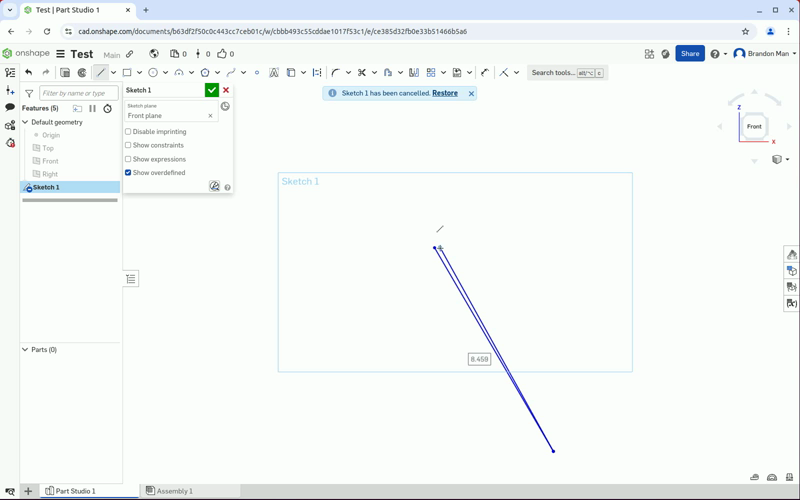
scroll(-6)
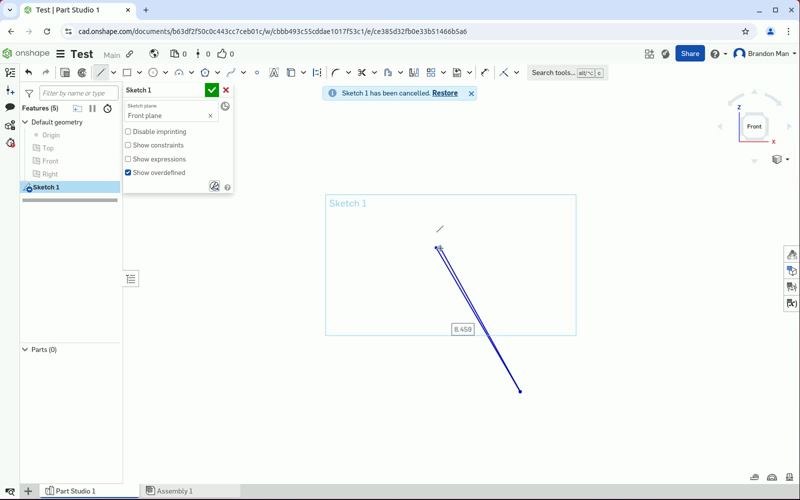
scroll(-6)
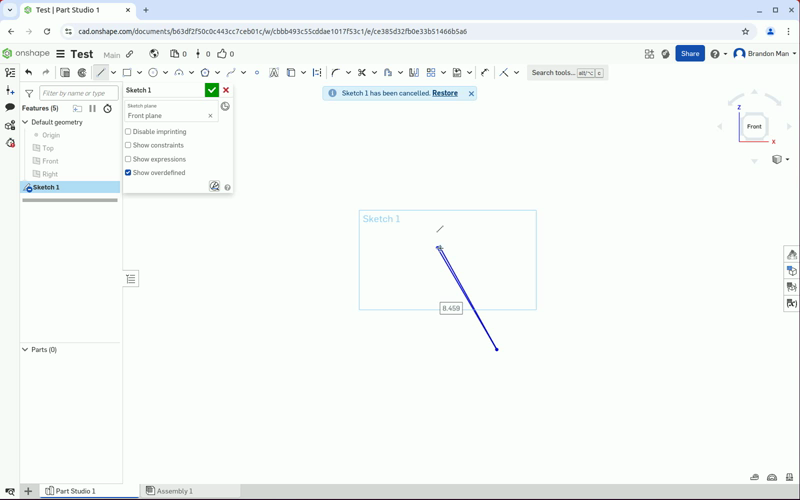
scroll(-6)
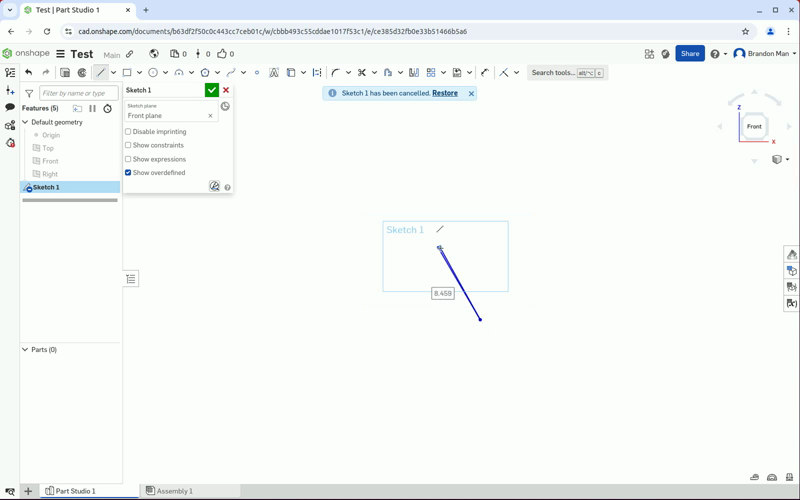
scroll(-6)
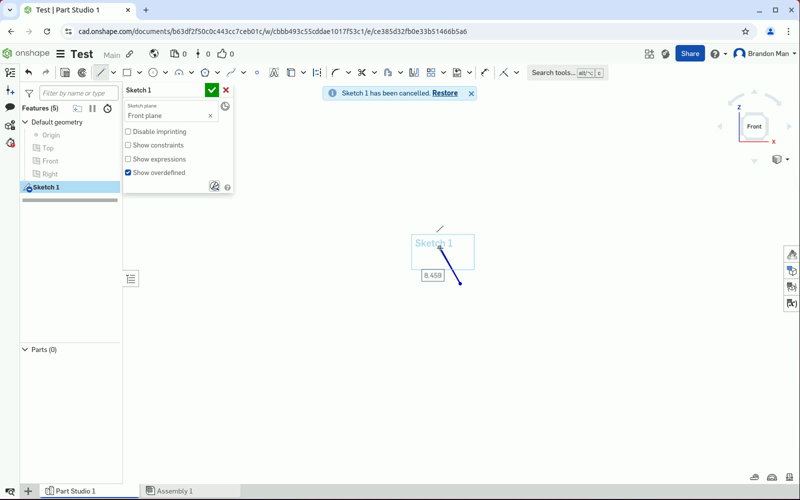
key_up(shift)
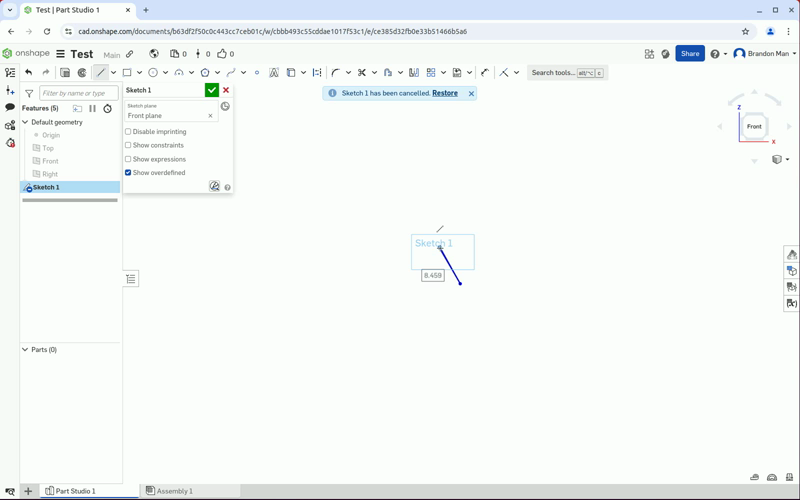
mouse_move(470, 247)
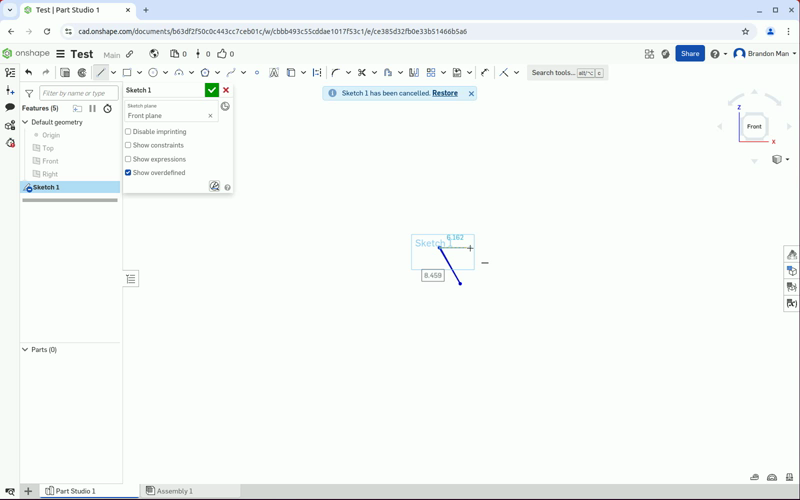
key_down(shift)
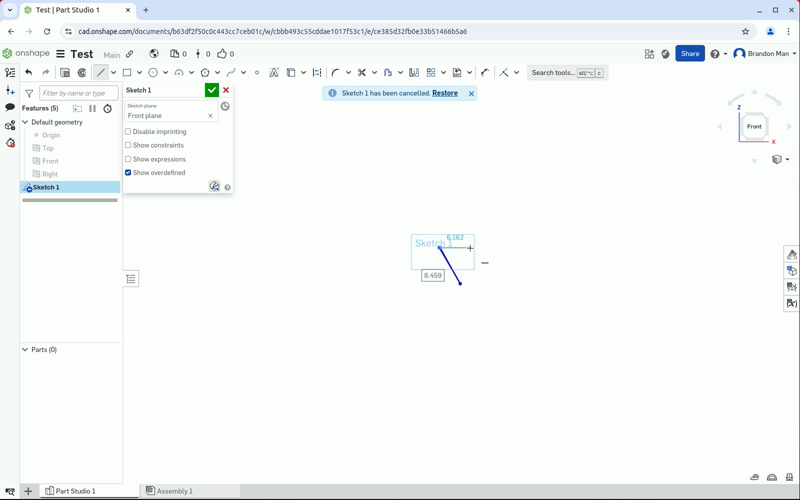
mouse_move(439, 247)
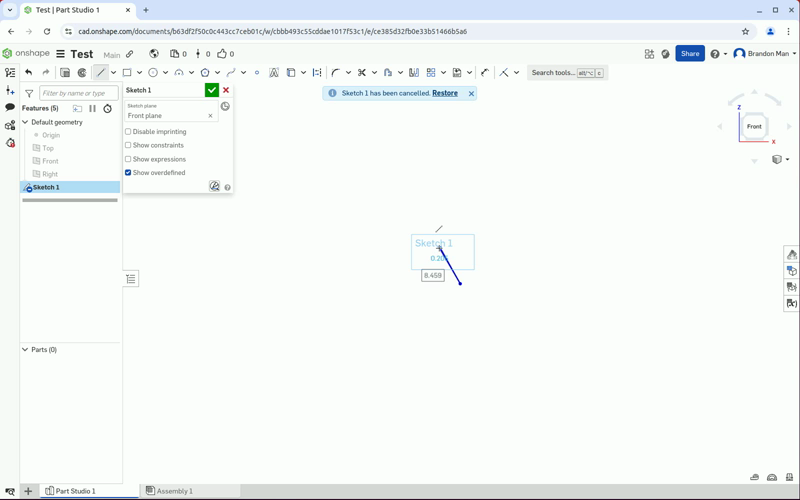
scroll(6)
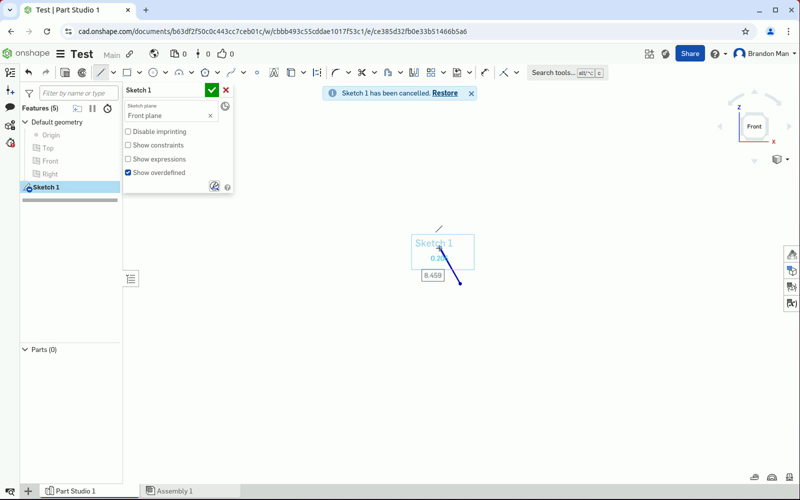
scroll(6)
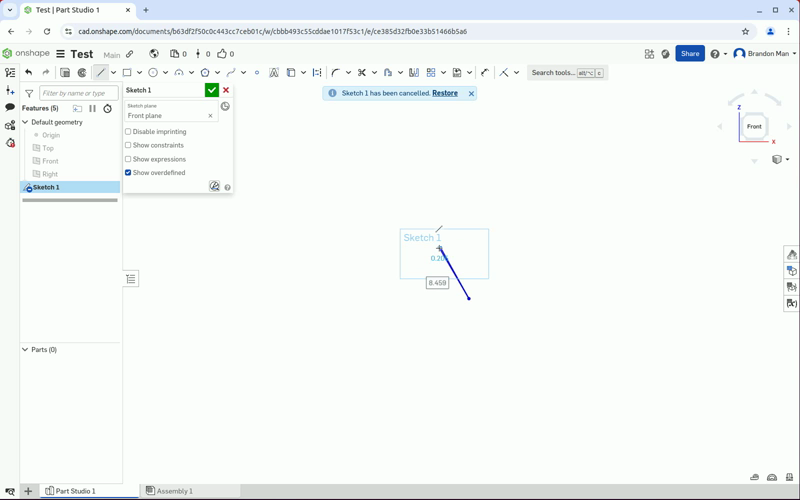
scroll(6)
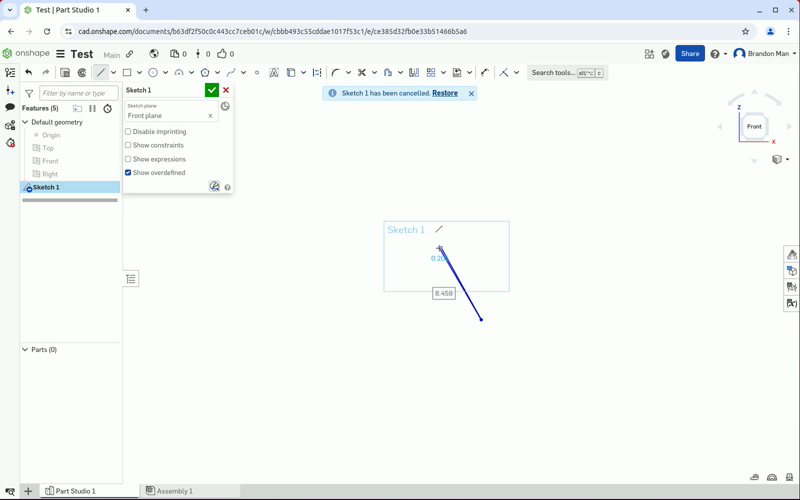
scroll(6)
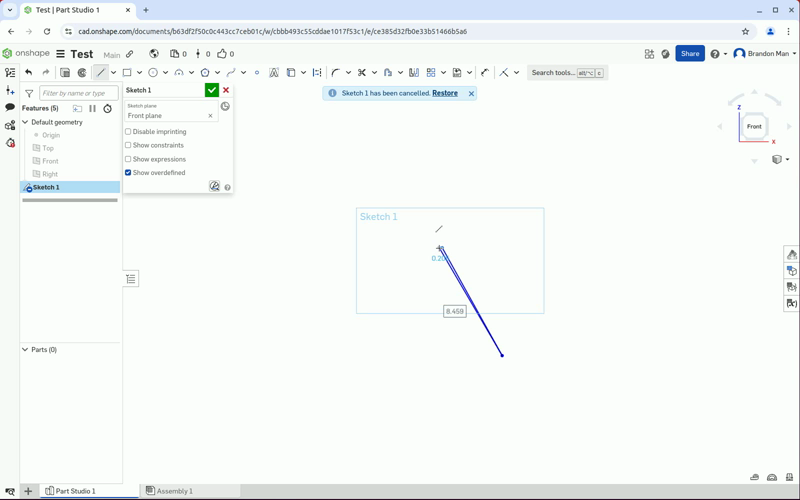
scroll(6)
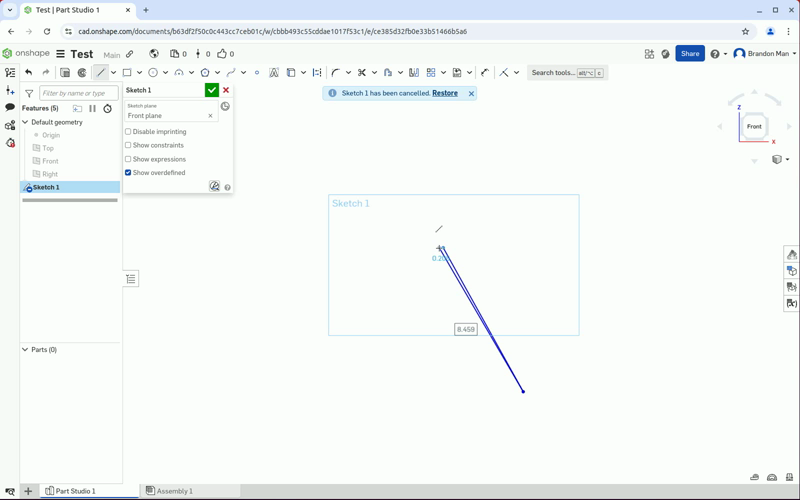
scroll(6)
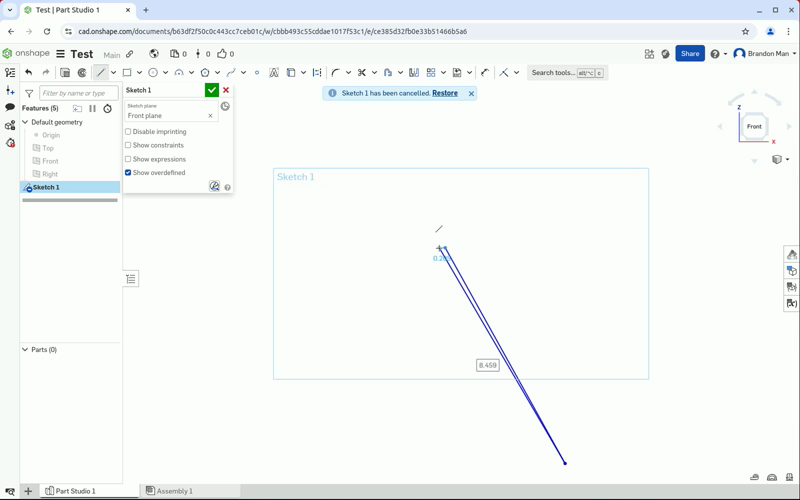
scroll(6)
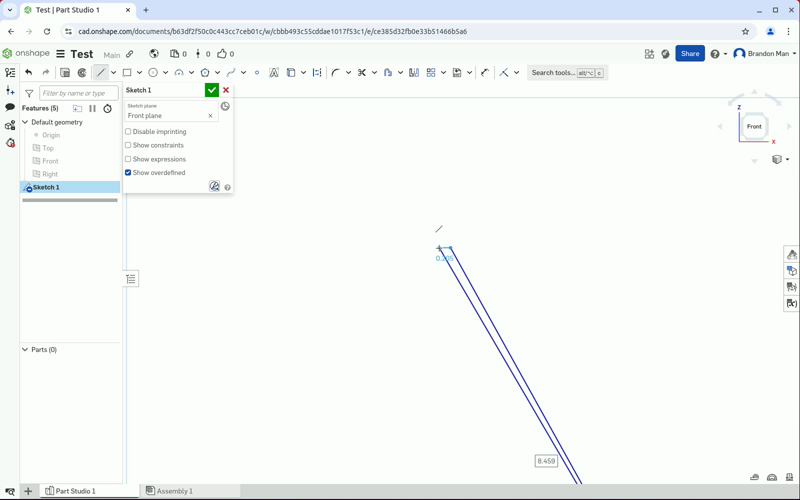
key_up(shift)
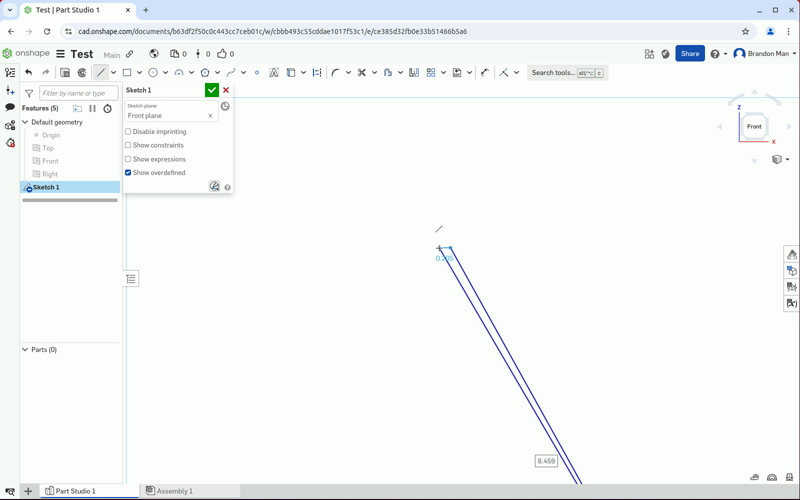
click(439, 247)
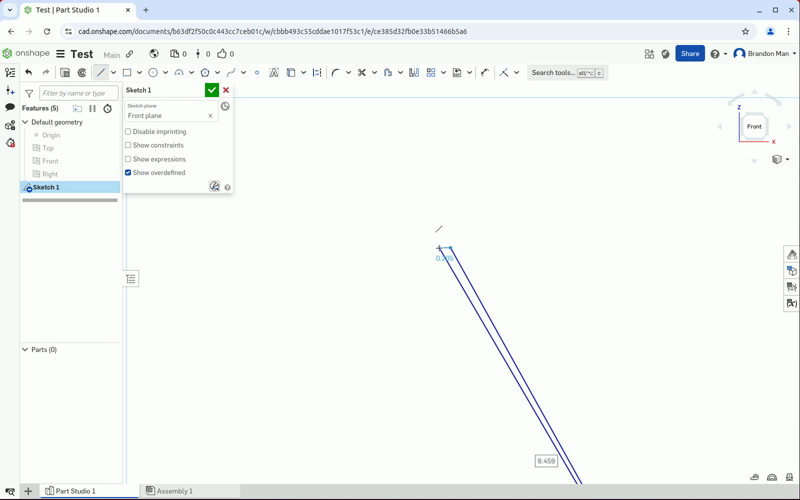
scroll(-6)
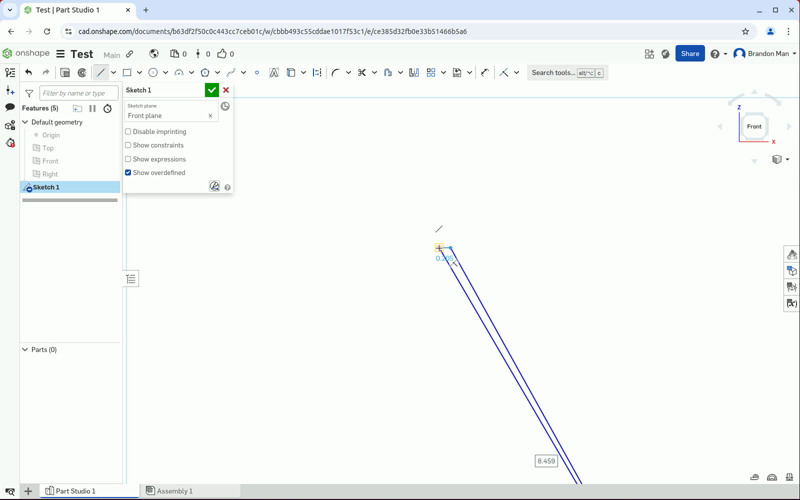
scroll(-6)
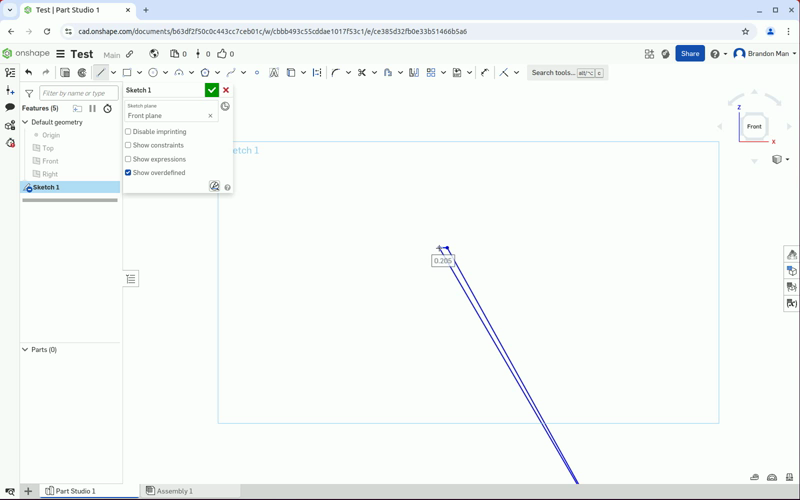
scroll(-6)
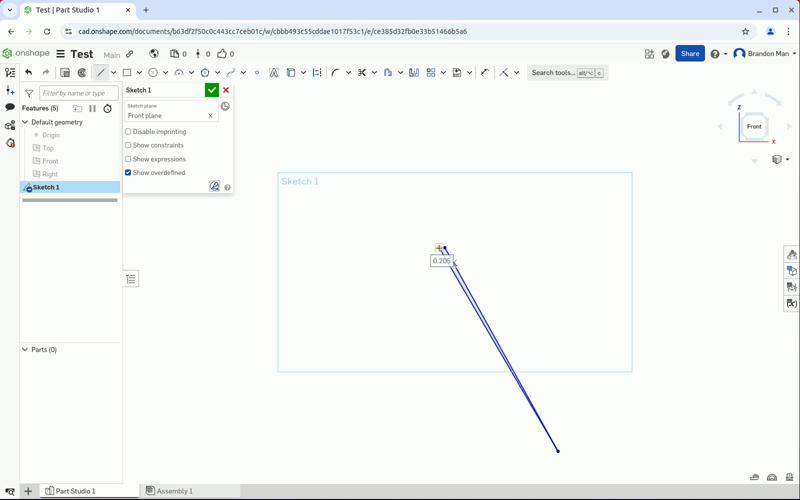
scroll(-6)
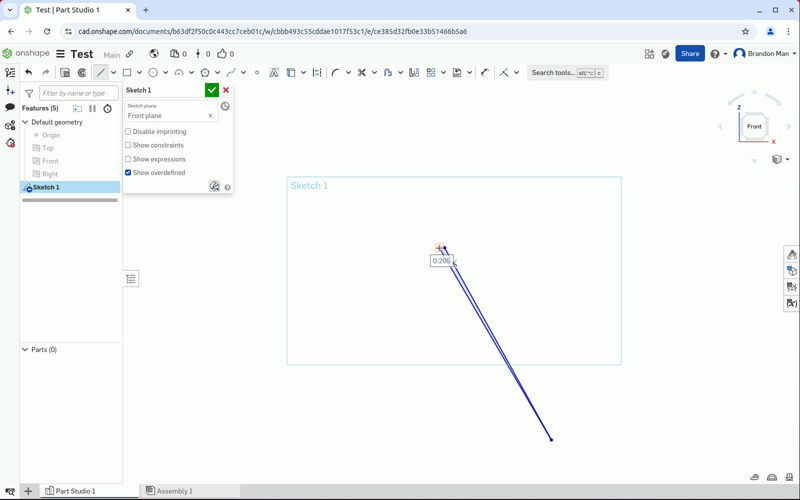
scroll(-6)
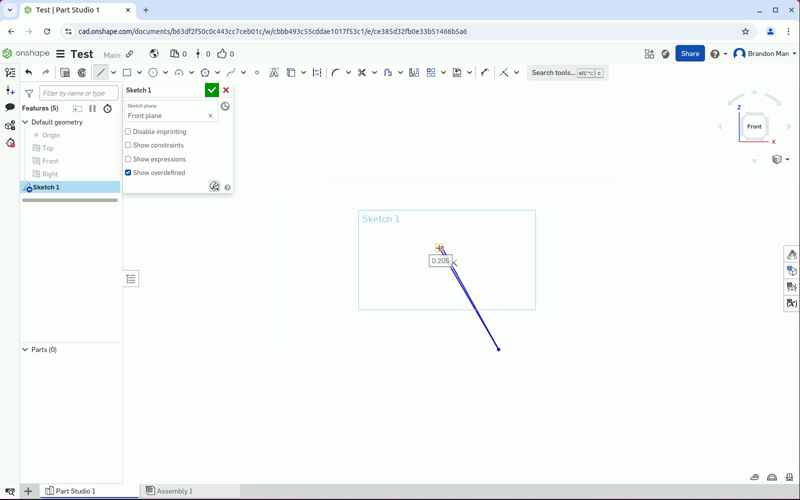
scroll(-6)
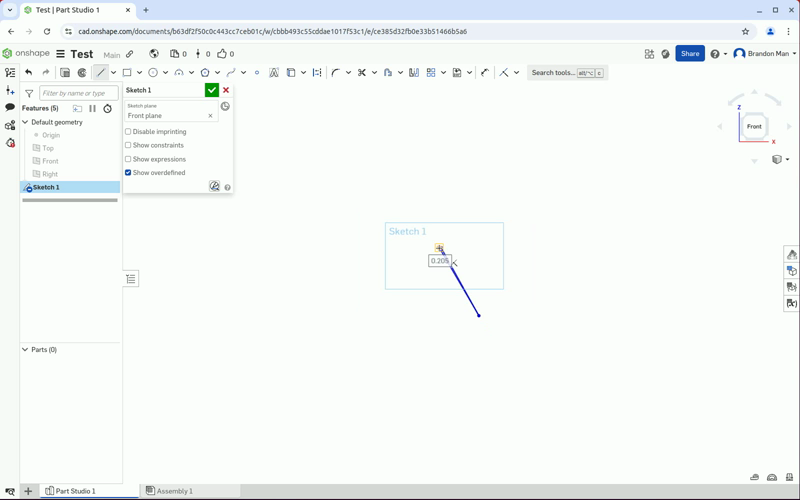
scroll(-6)
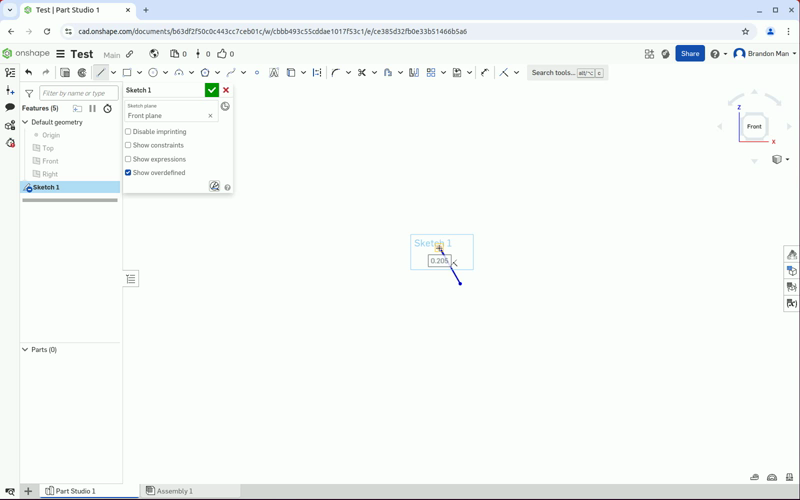
key(esc)
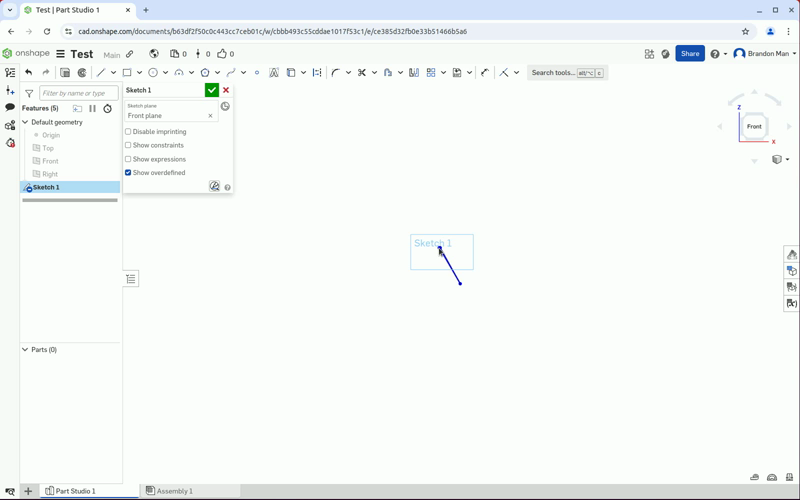
mouse_move(451, 267)
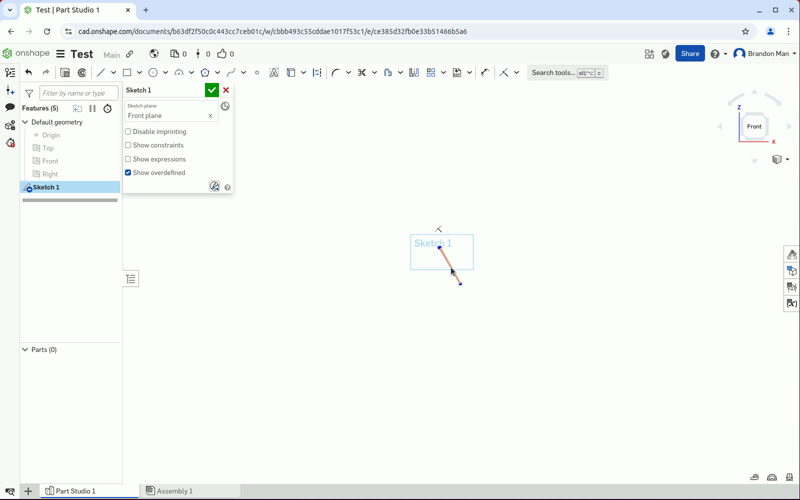
scroll(6)
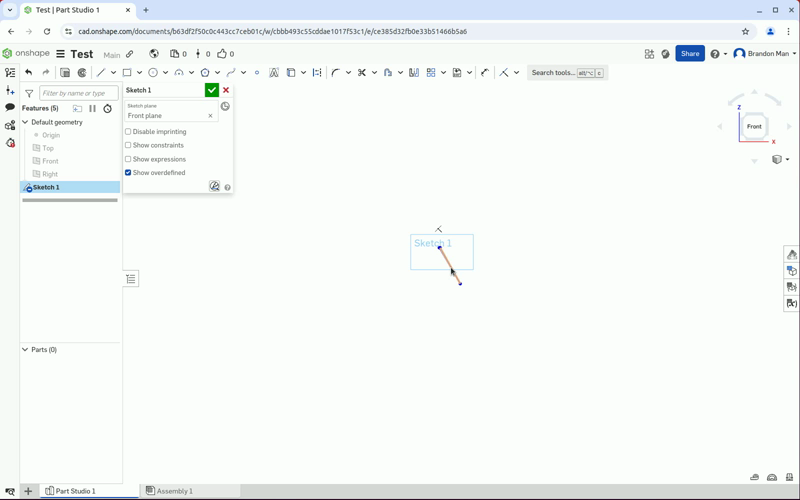
scroll(6)
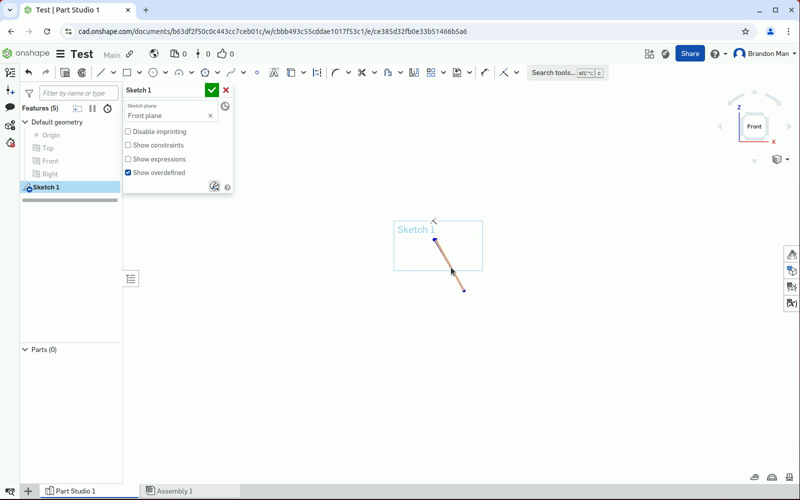
scroll(6)
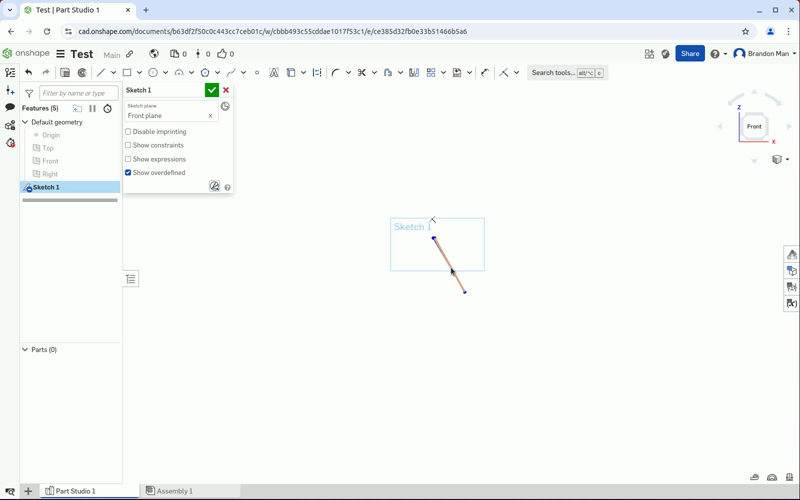
scroll(6)
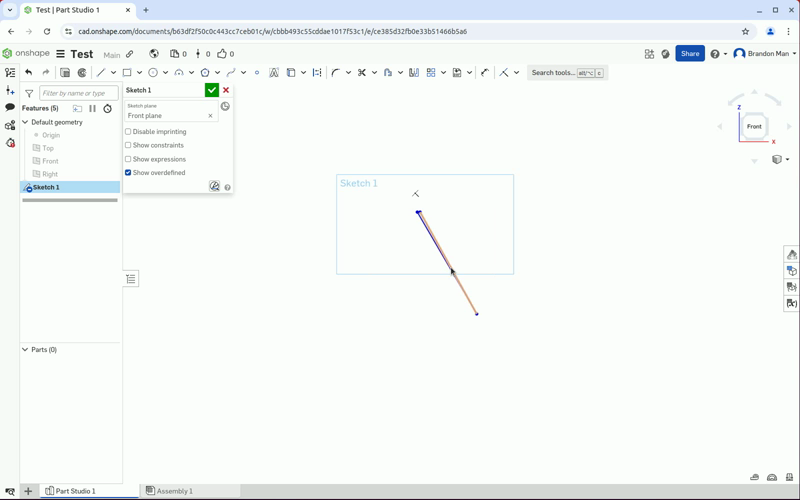
scroll(6)
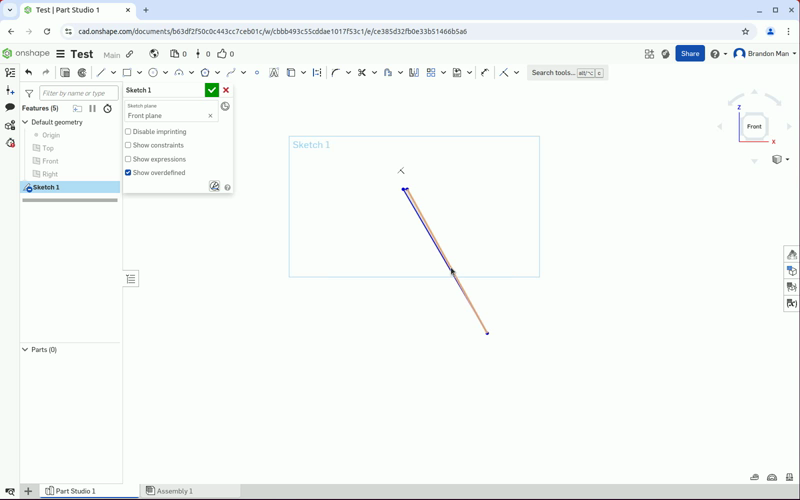
scroll(6)
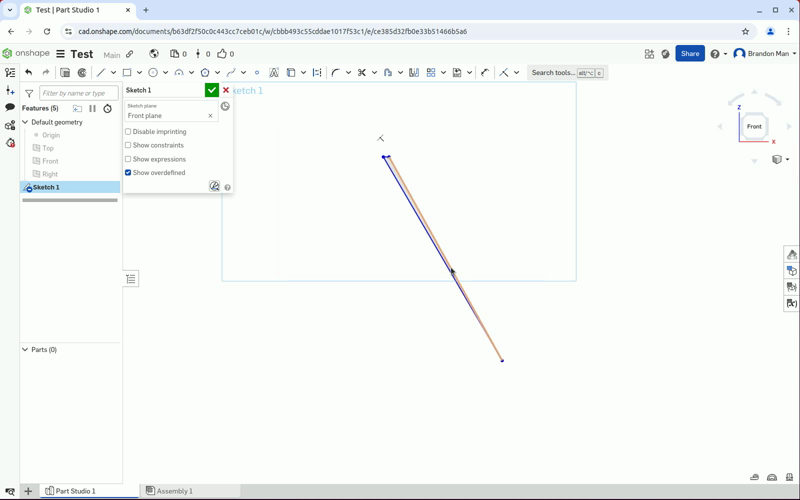
scroll(6)
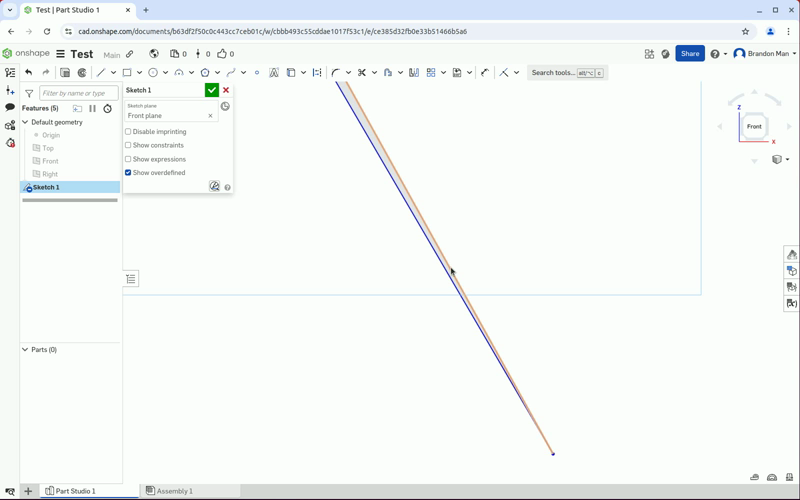
click(451, 267)
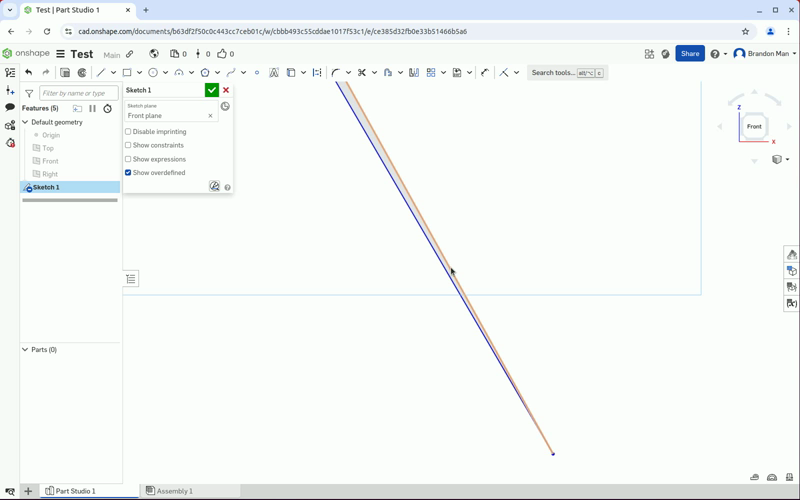
scroll(-6)
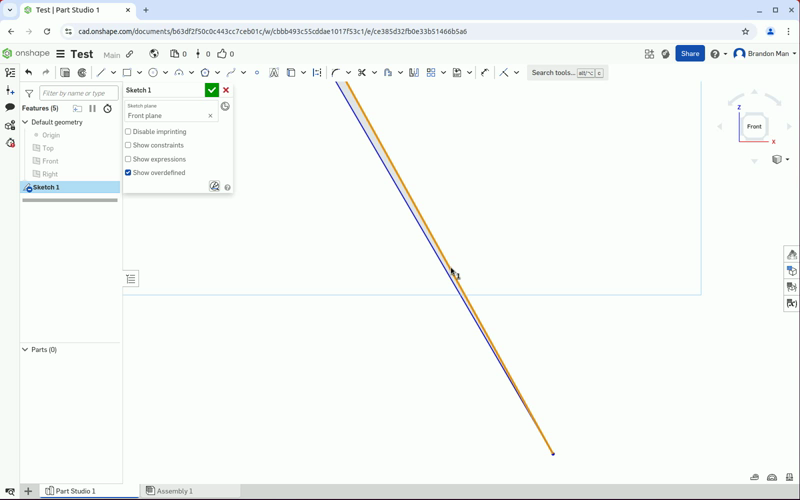
scroll(-6)
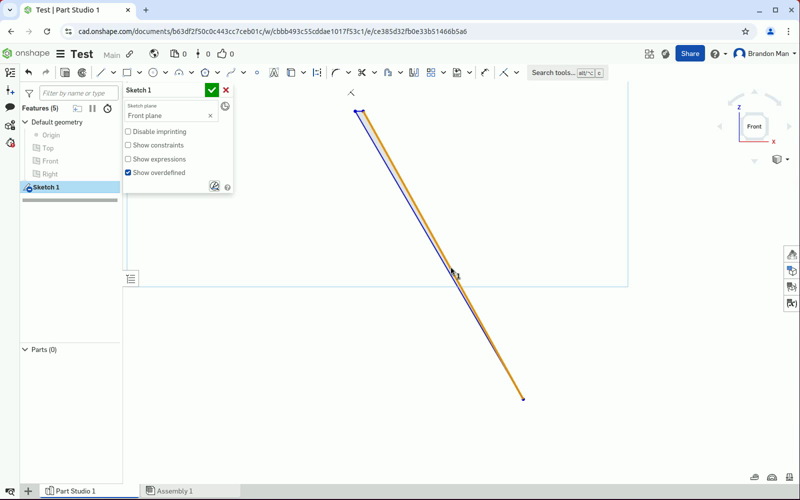
scroll(-6)
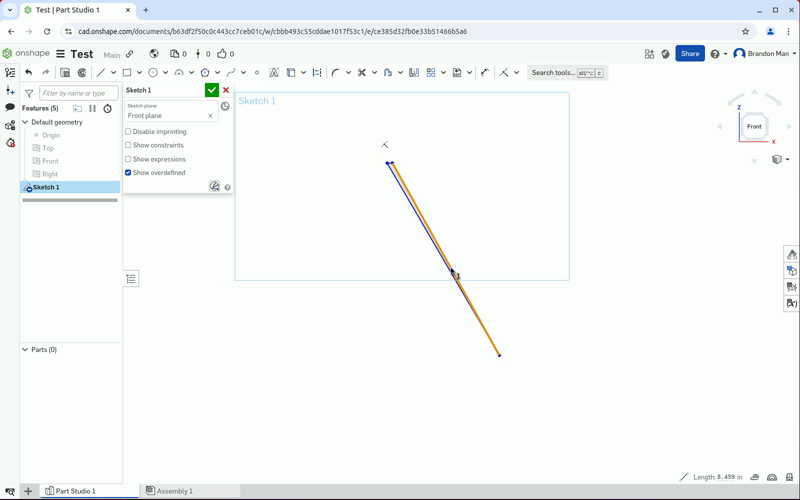
scroll(-6)
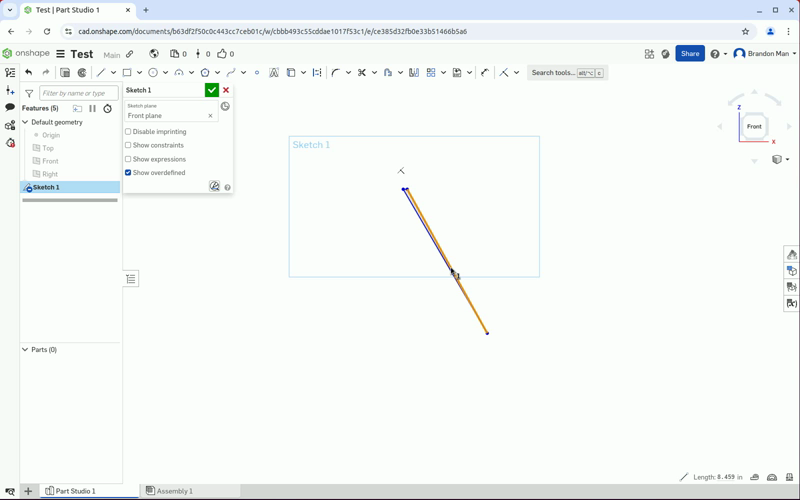
scroll(-6)
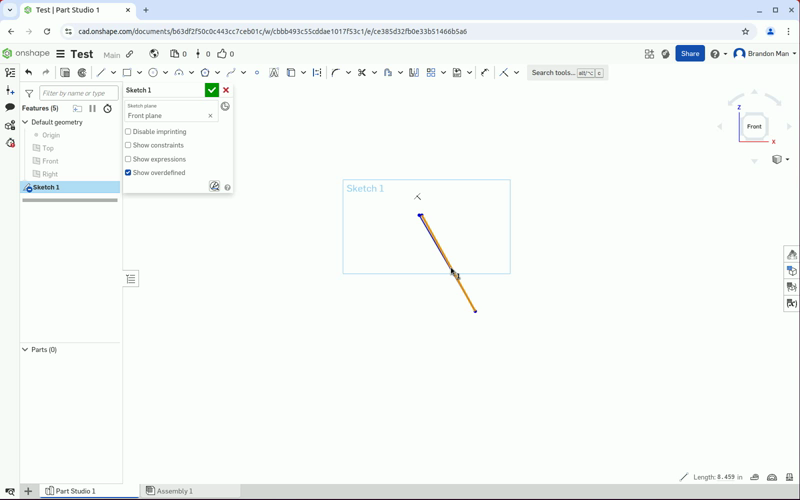
scroll(-6)
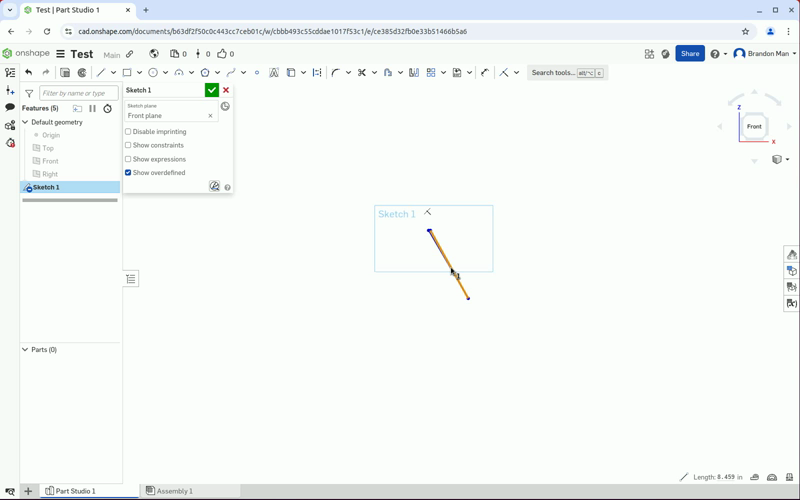
scroll(-6)
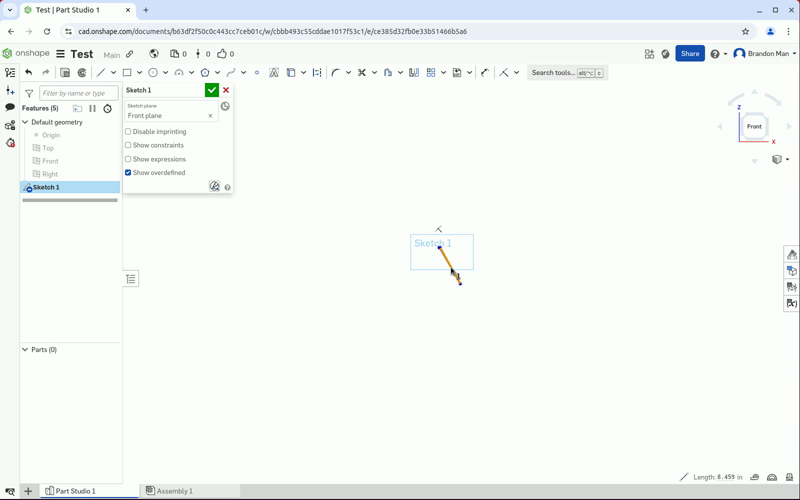
mouse_move(73, 352)
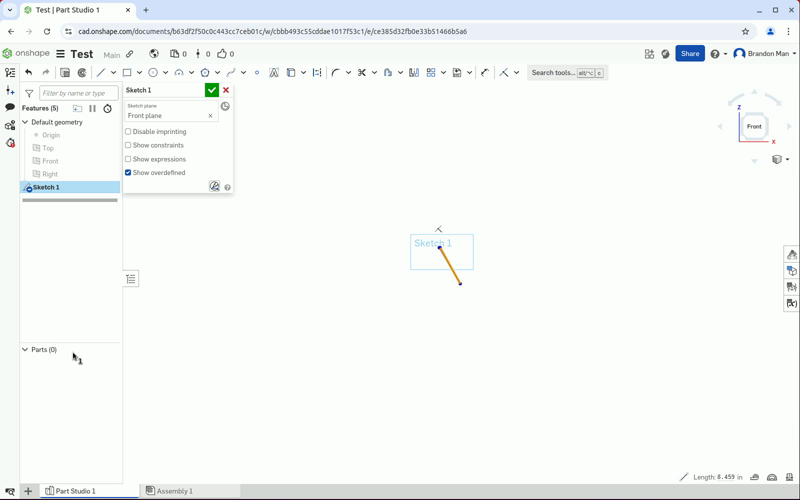
key(shift+y)
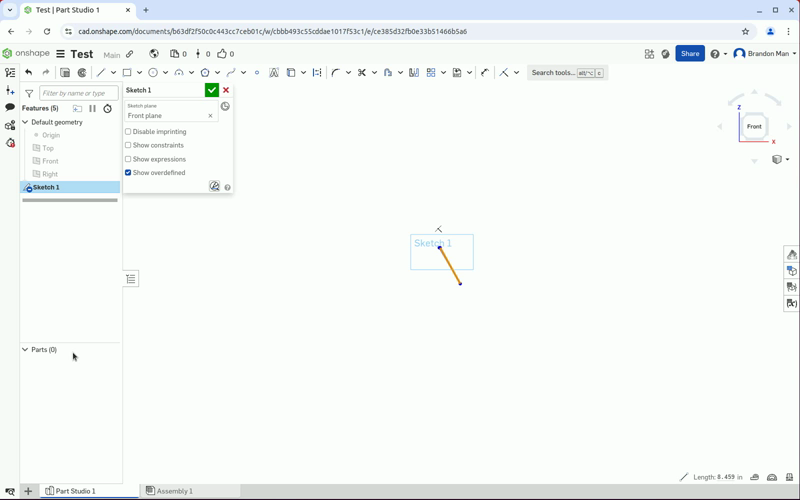
key(shift+e)
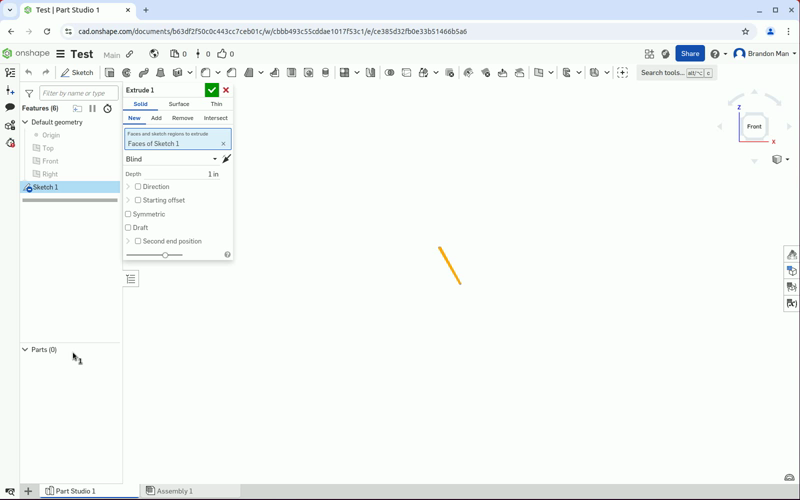
mouse_move(143, 106)
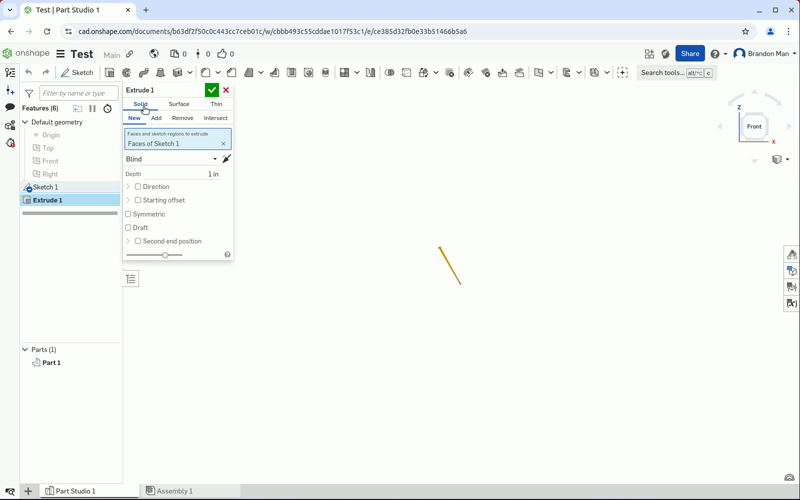
click(143, 106)
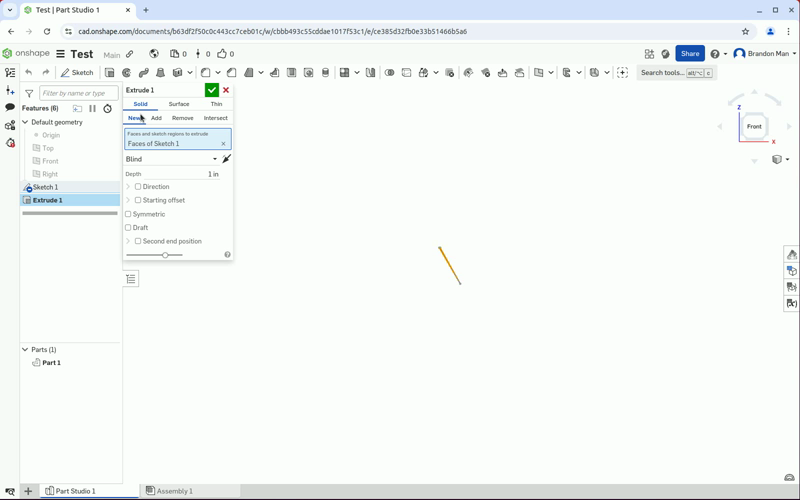
mouse_move(137, 120)
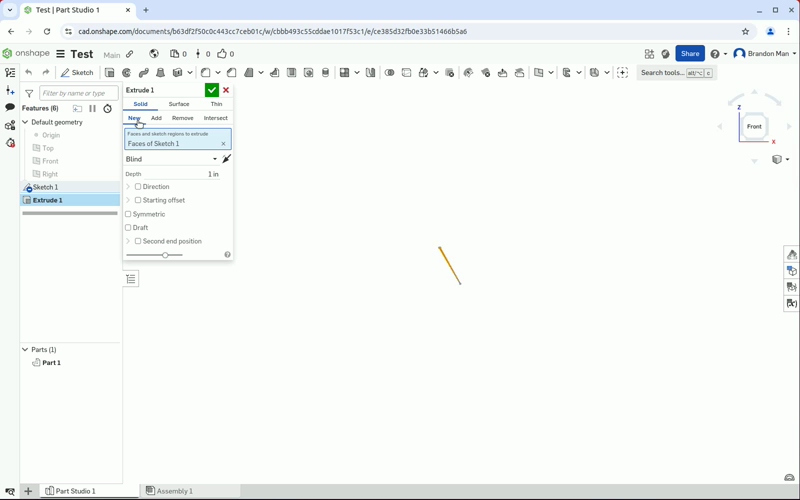
click(137, 120)
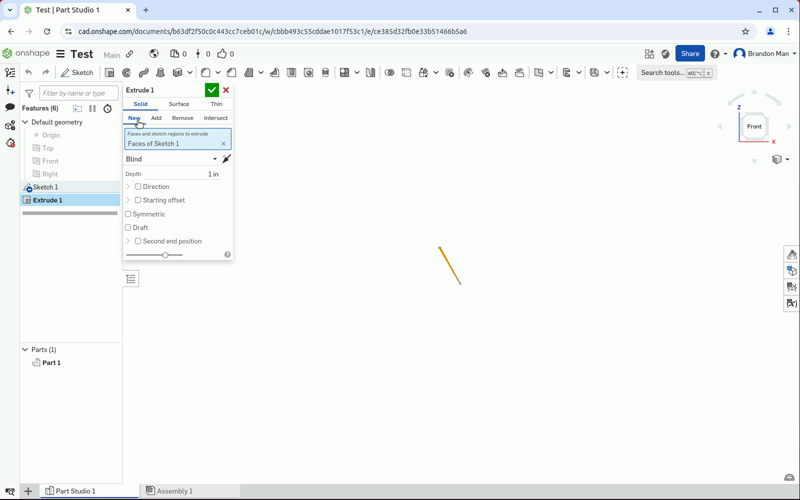
key(tab, 4)
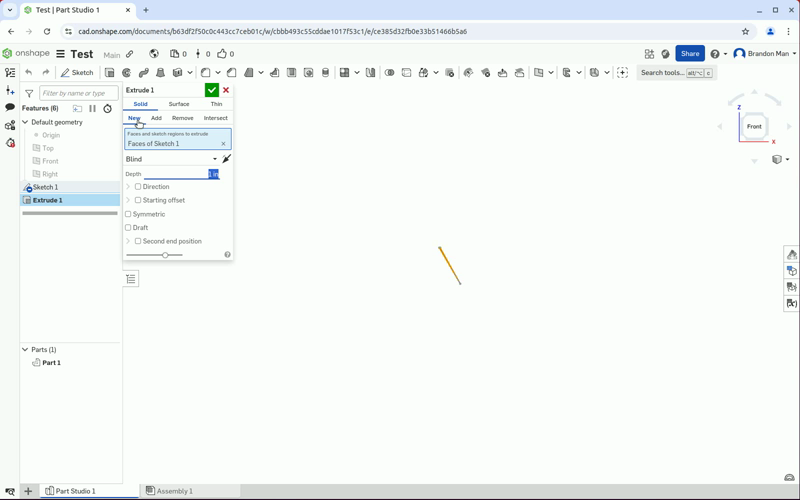
text(23.108)
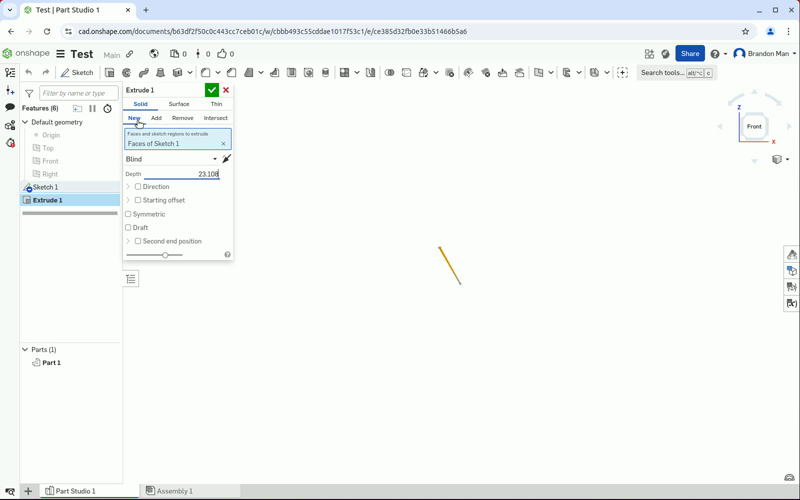
key(enter)
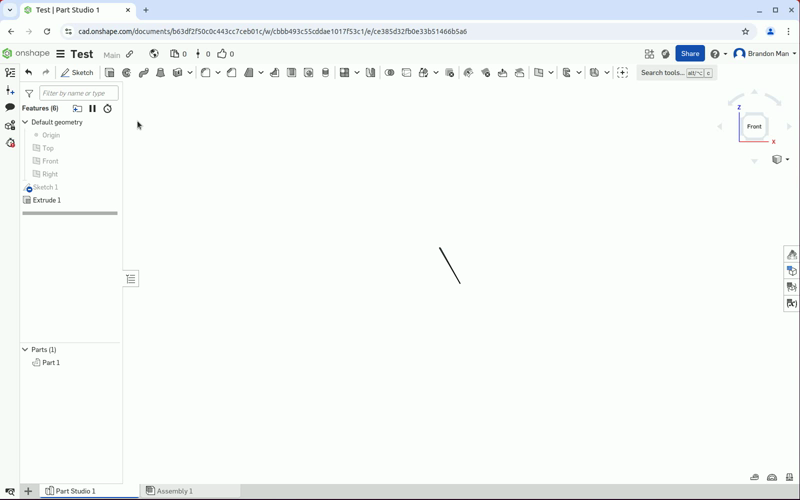
key(shift+h)
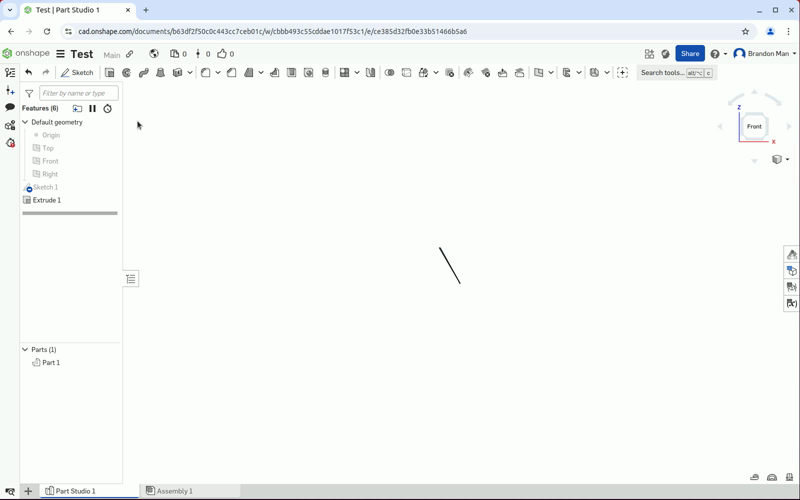
key(shift+h)
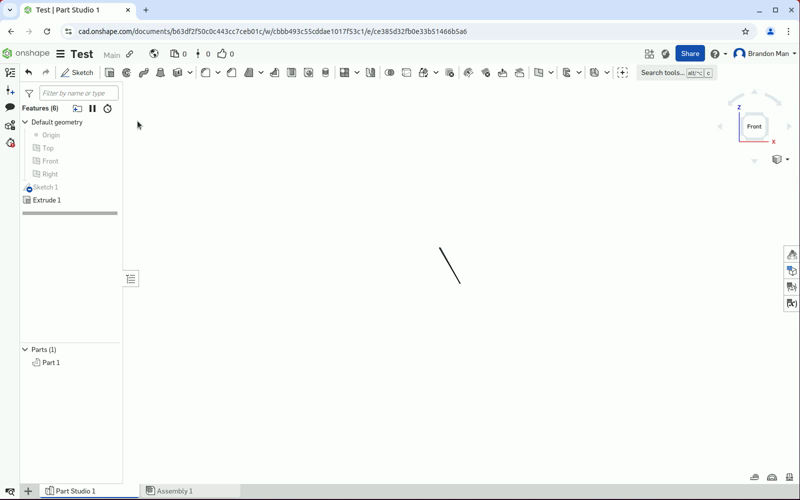
mouse_move(73, 189)
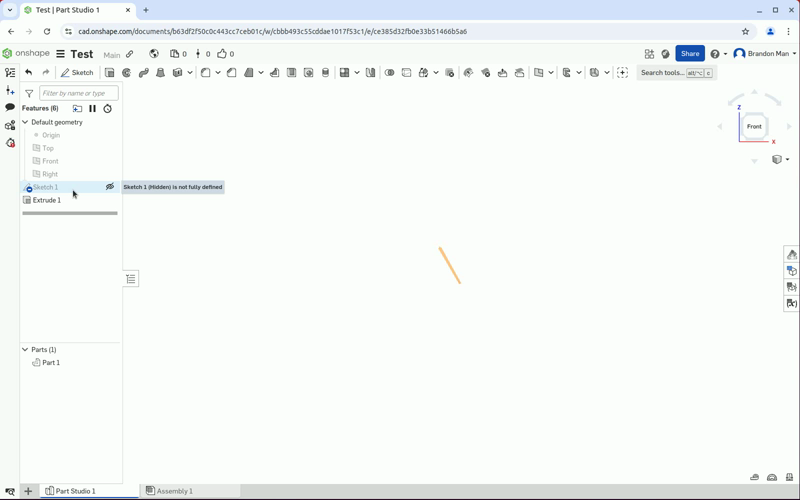
click(73, 189)
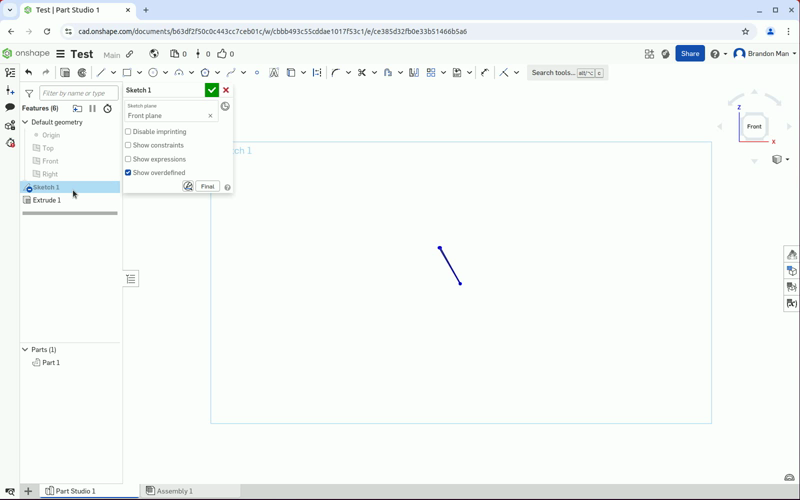
mouse_move(229, 92)
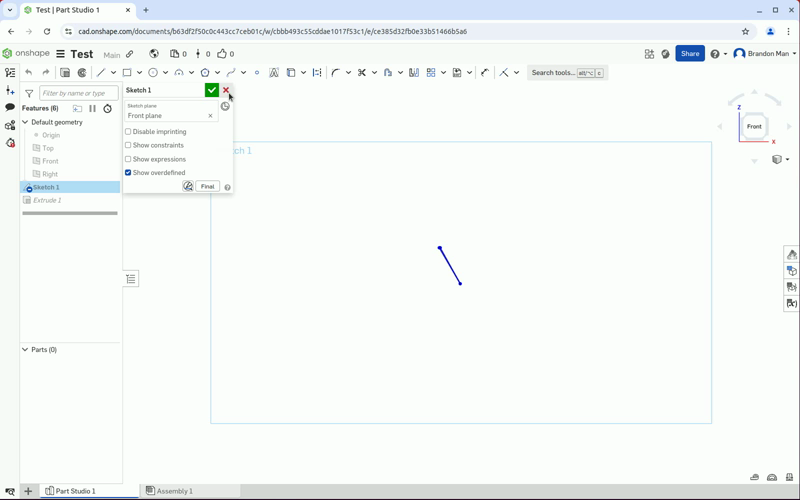
click(229, 92)
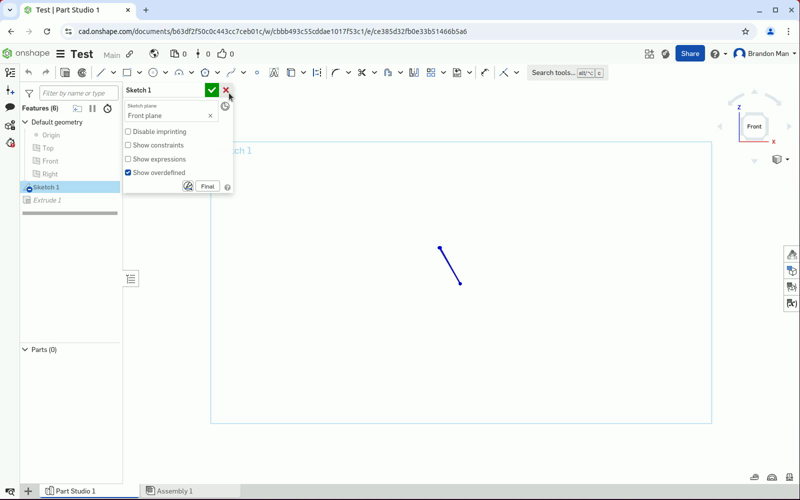
key(shift+s)
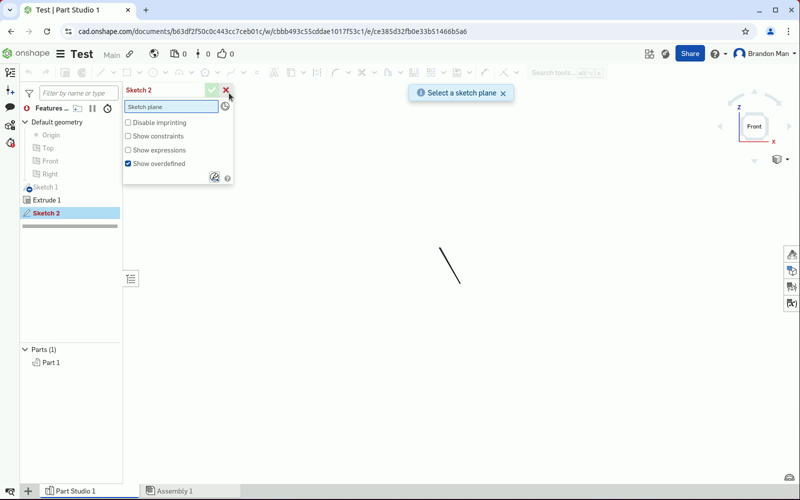
mouse_move(73, 163)
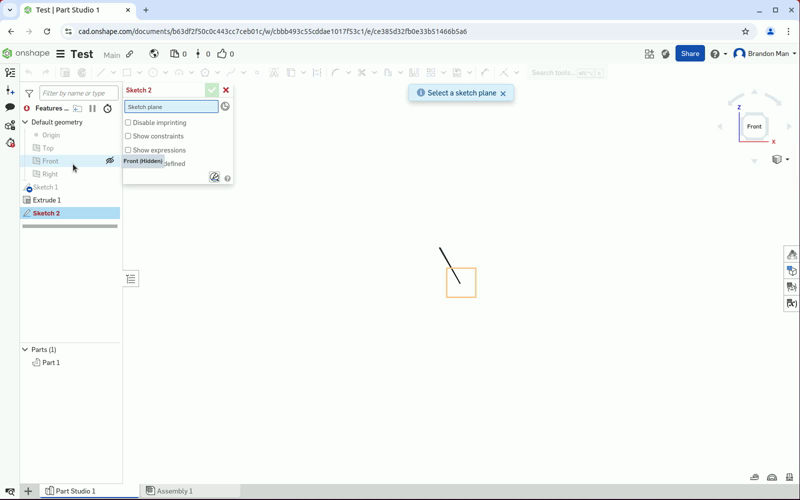
click(73, 163)
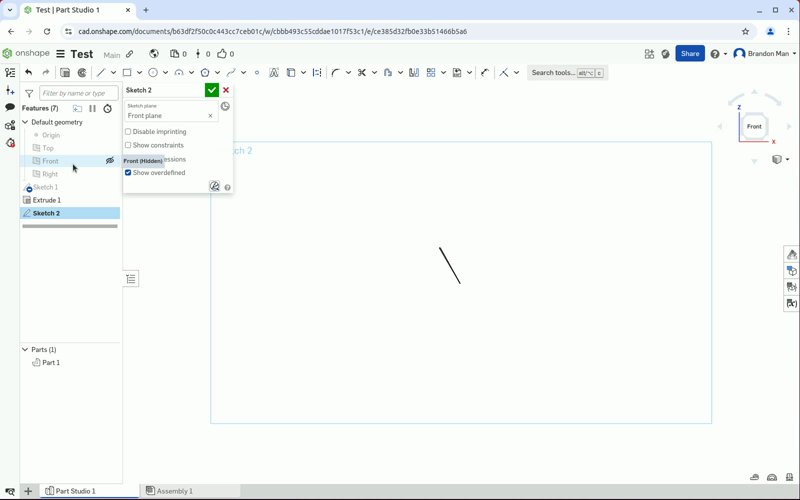
mouse_move(73, 352)
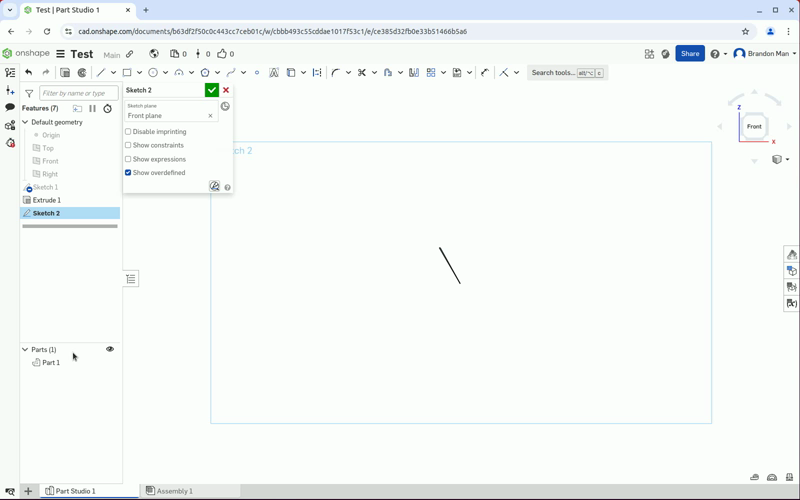
key(y)
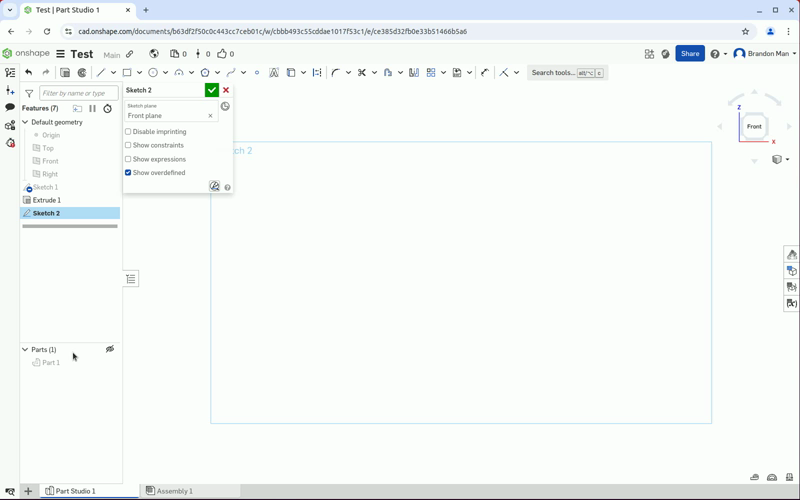
key(l)
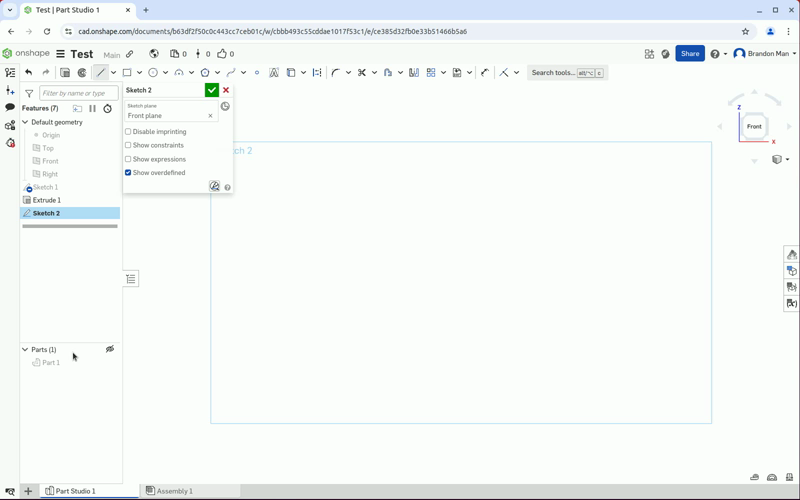
key_down(shift)
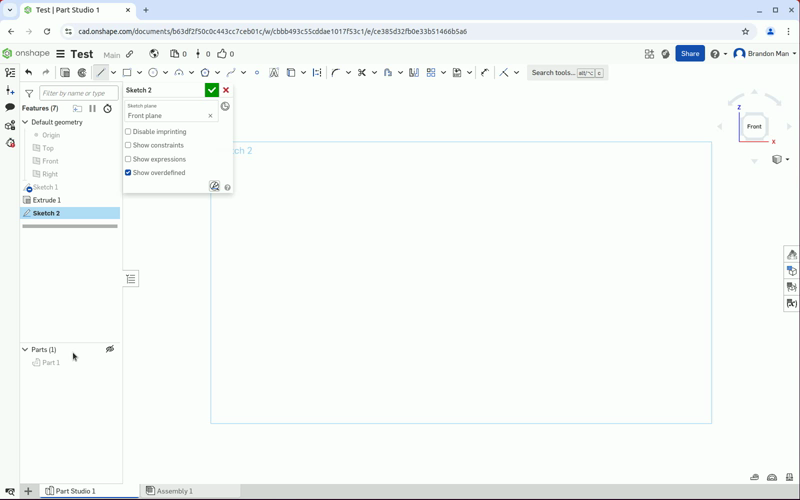
mouse_move(460, 282)
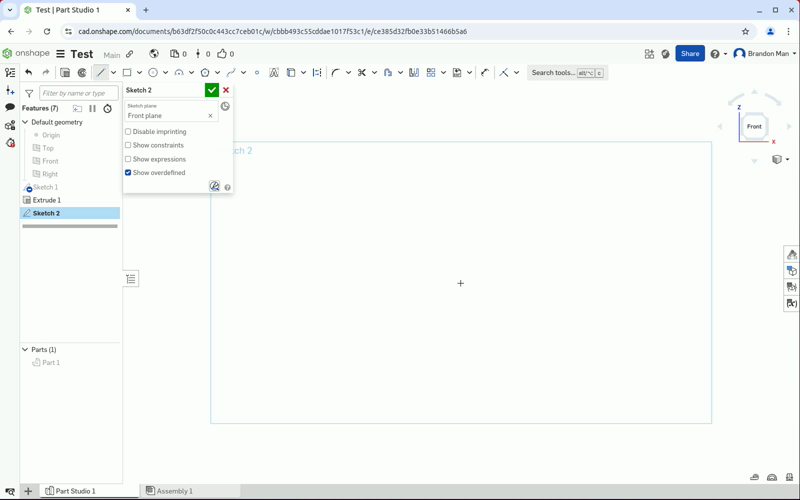
click(460, 282)
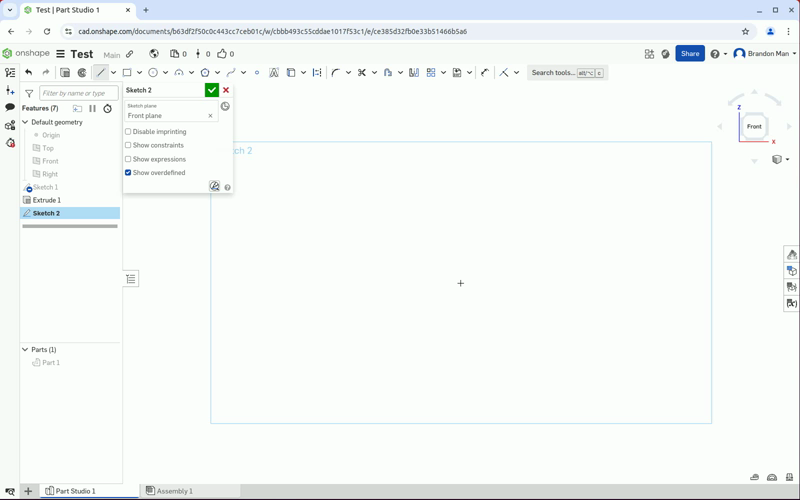
key_up(shift)
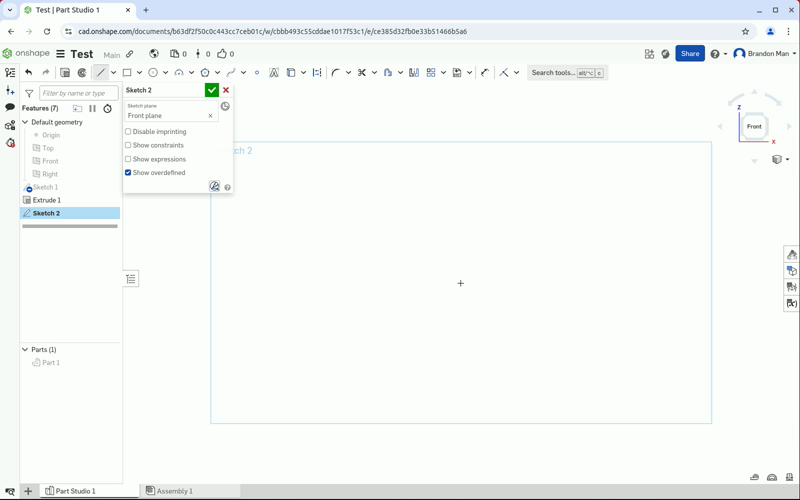
key_down(shift)
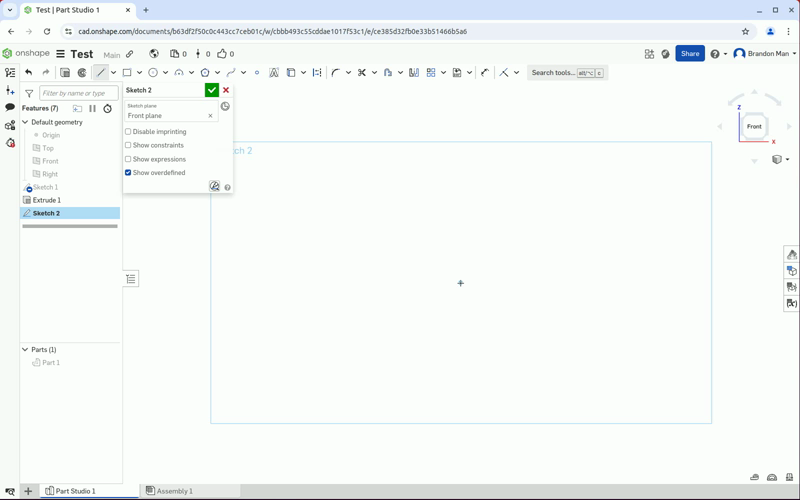
mouse_move(490, 282)
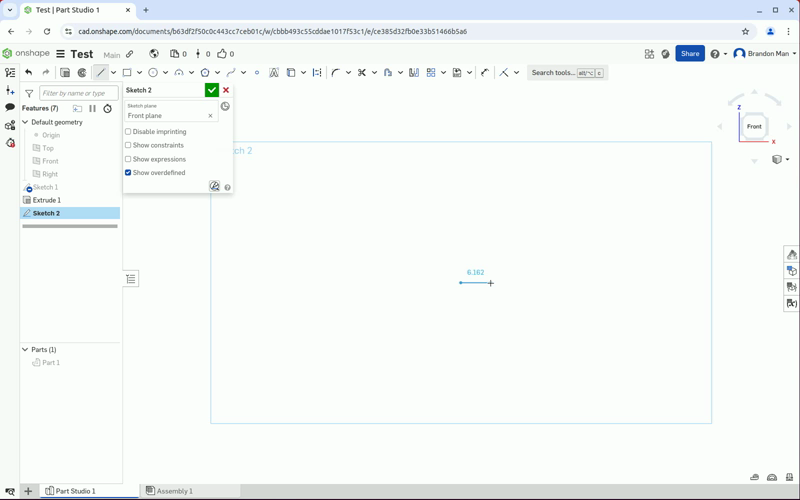
mouse_move(461, 283)
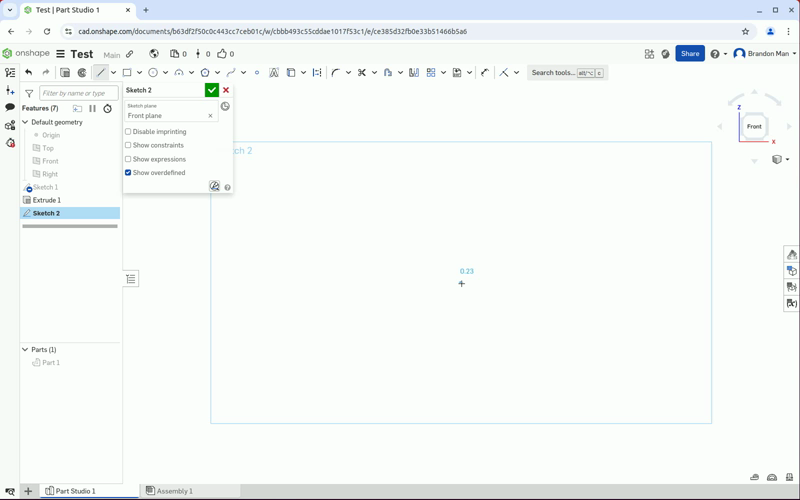
scroll(6)
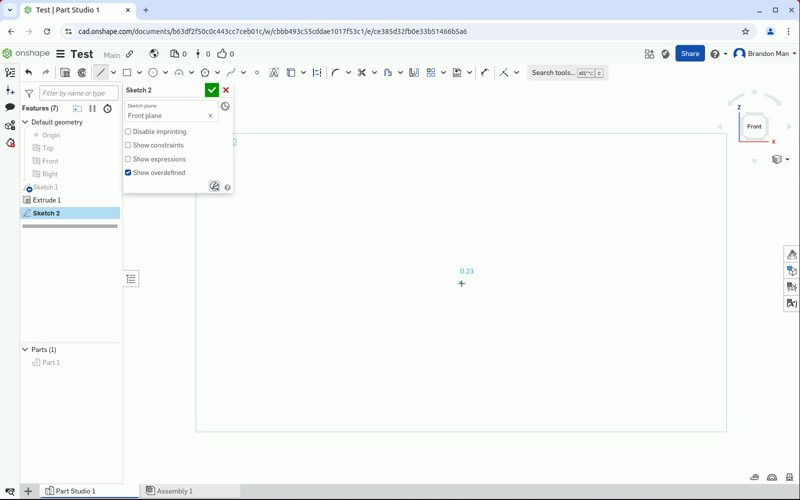
scroll(6)
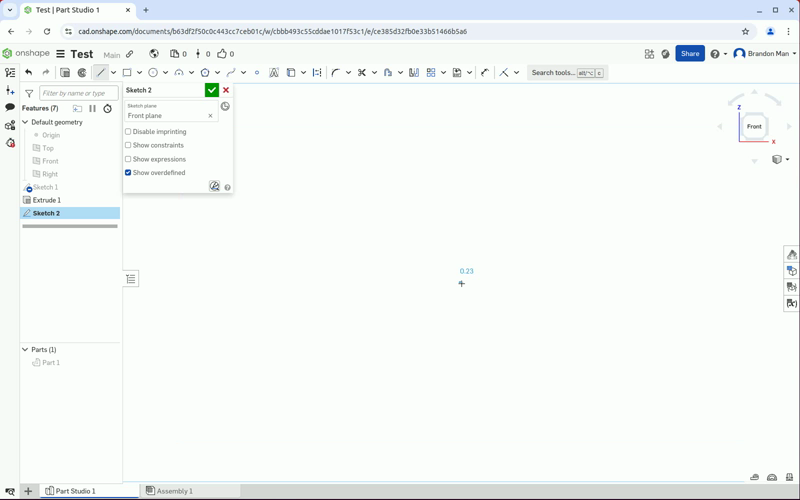
scroll(6)
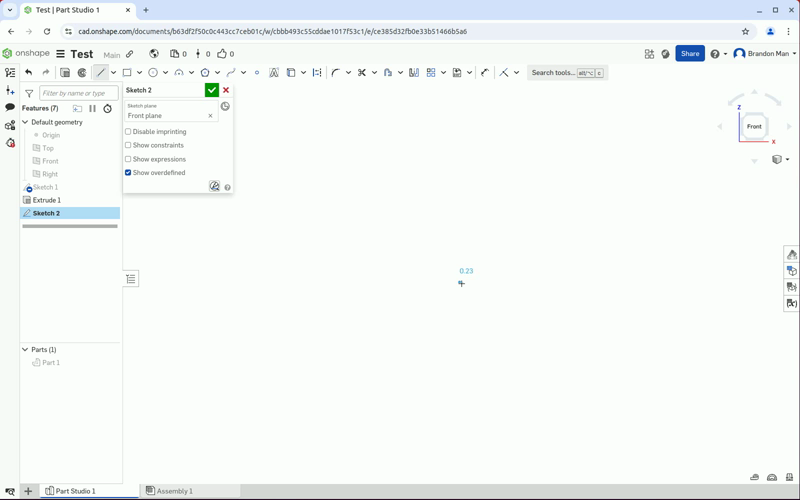
scroll(6)
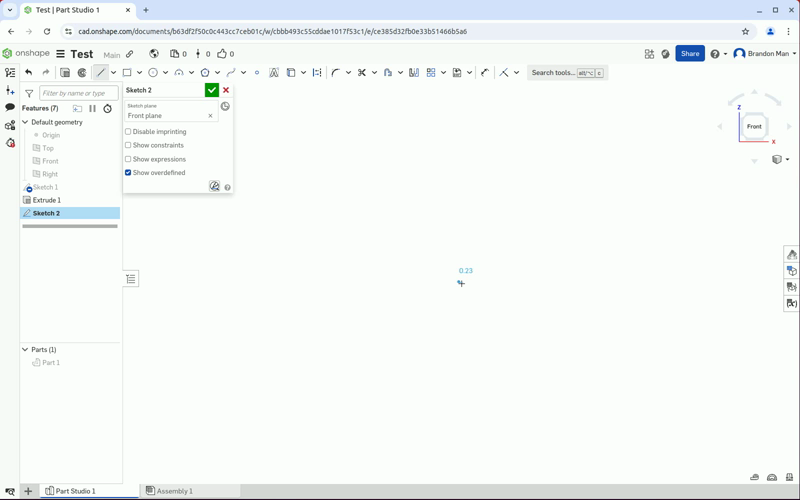
scroll(6)
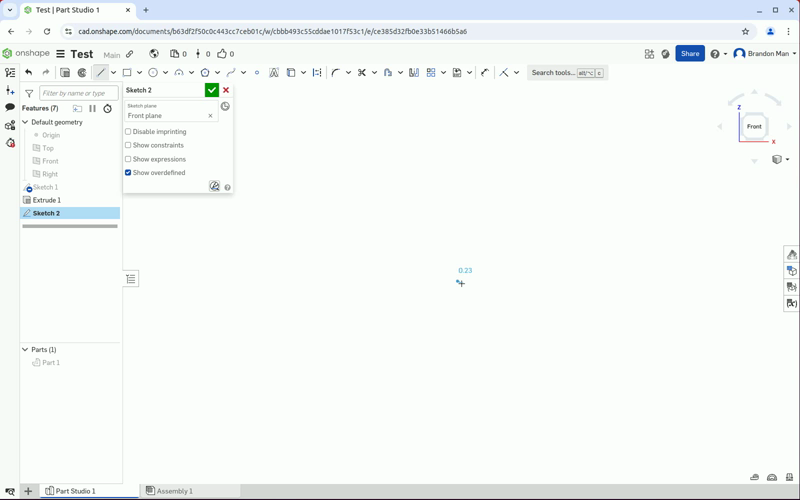
scroll(6)
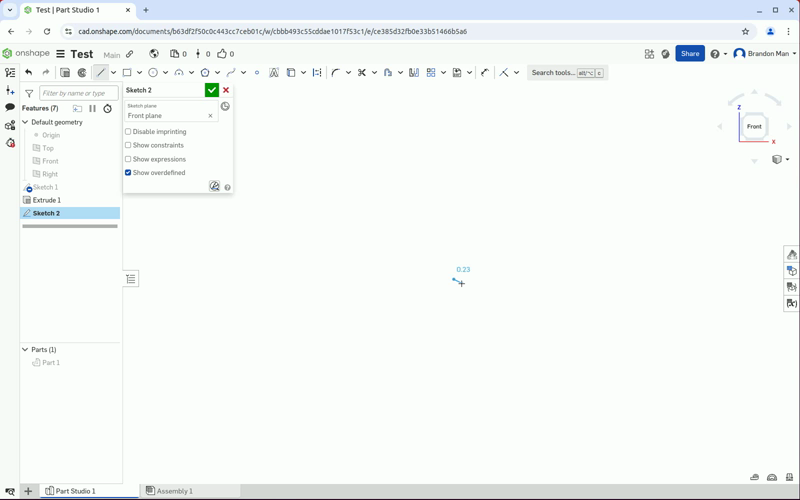
scroll(6)
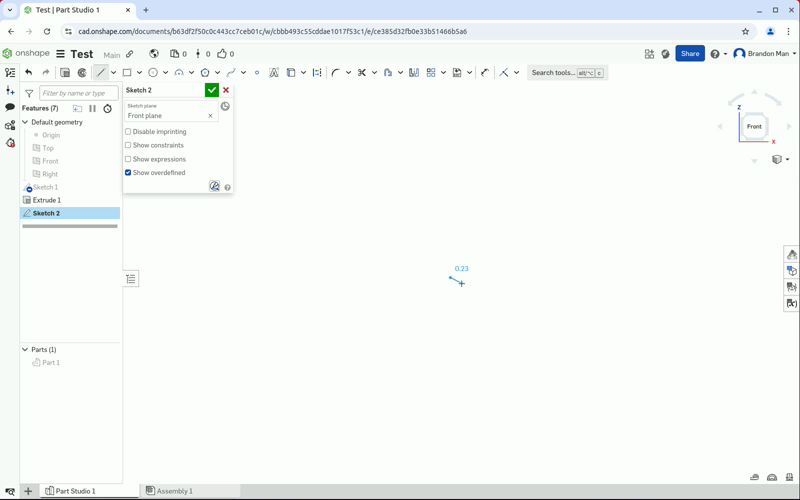
click(461, 283)
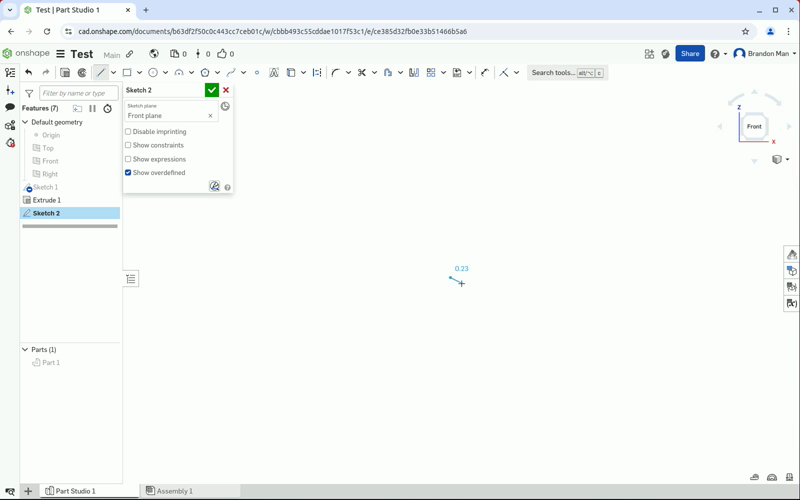
scroll(-6)
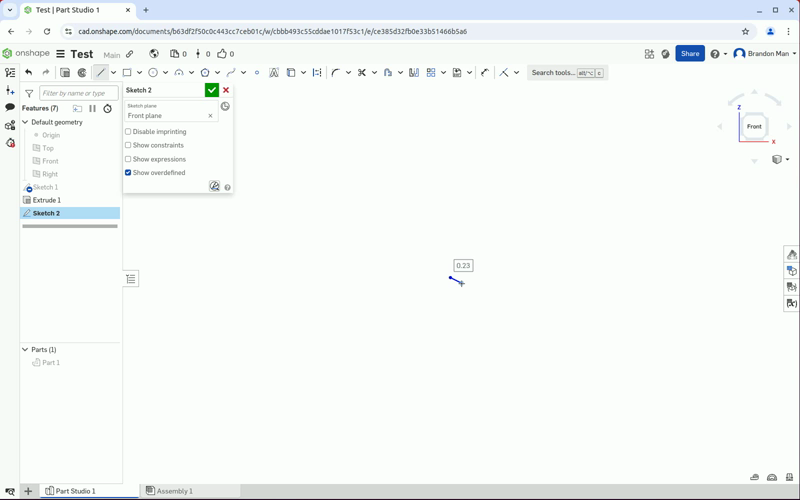
scroll(-6)
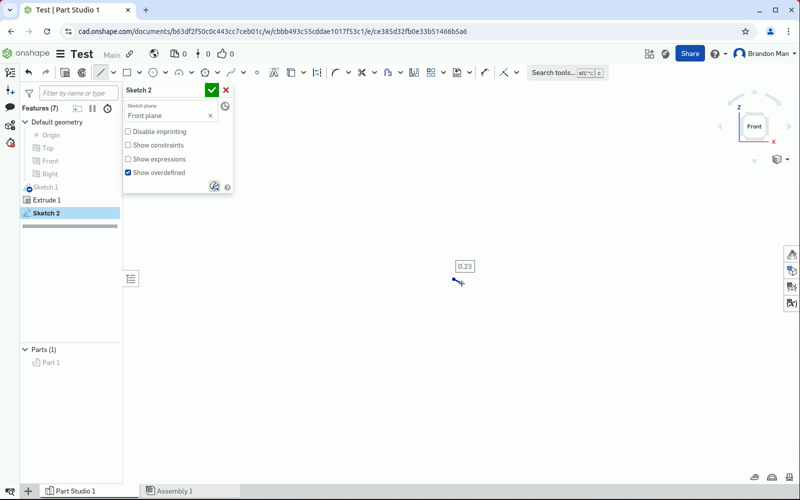
scroll(-6)
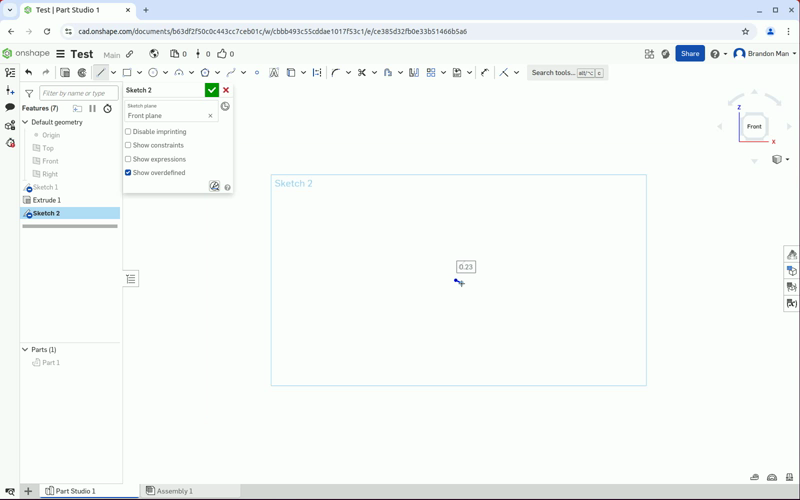
scroll(-6)
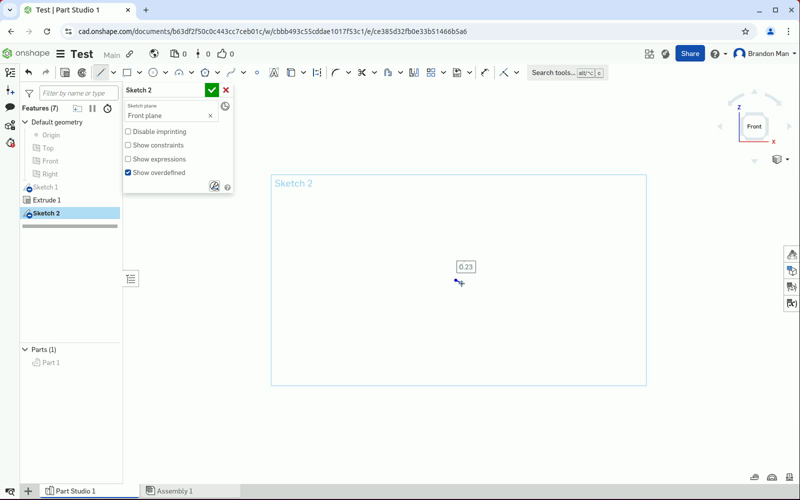
scroll(-6)
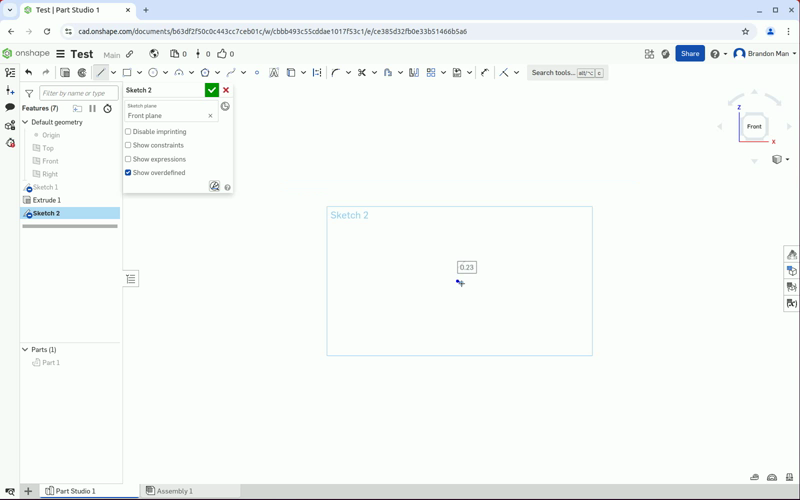
scroll(-6)
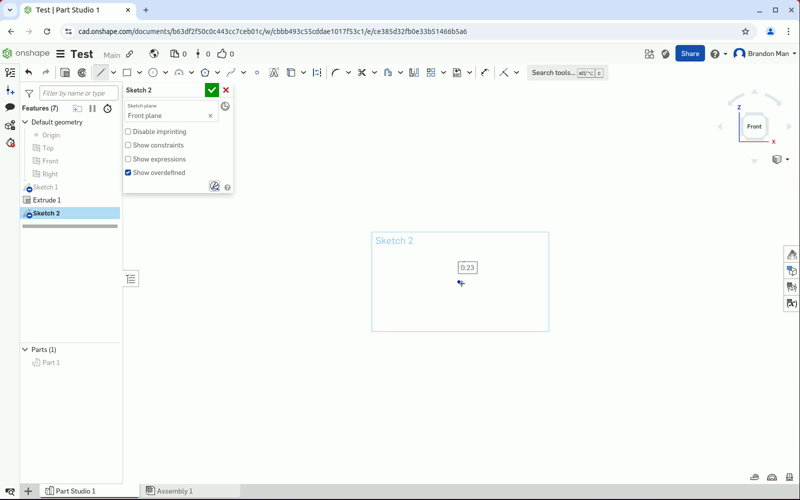
scroll(-6)
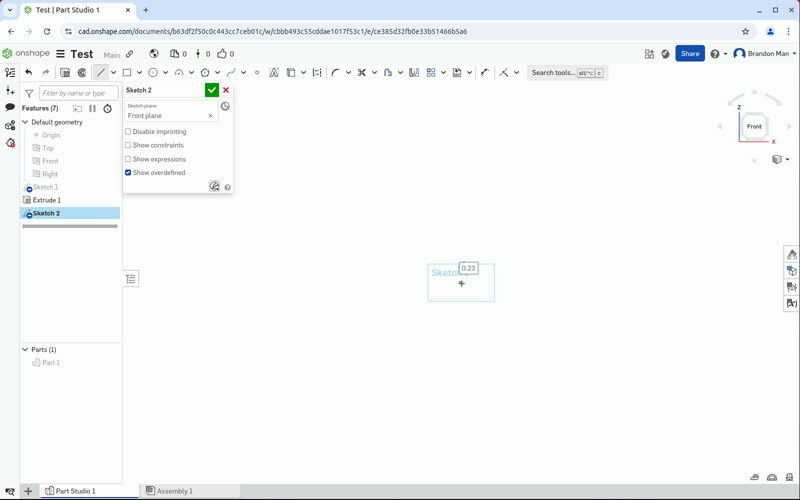
key_up(shift)
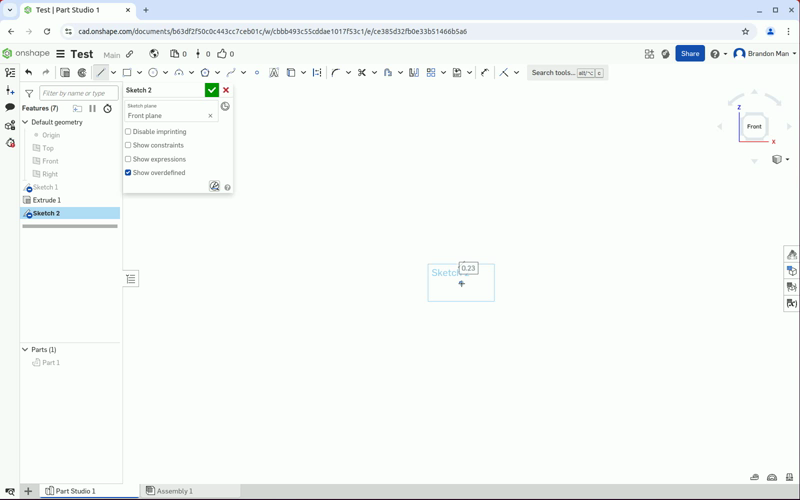
key_down(shift)
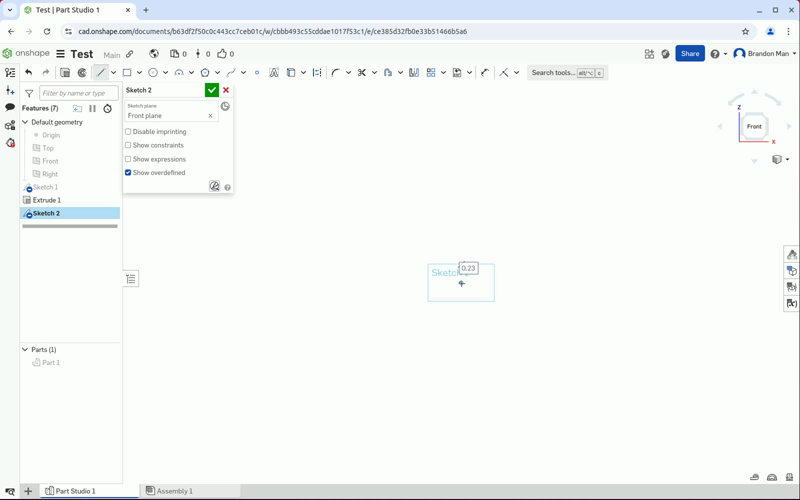
mouse_move(491, 283)
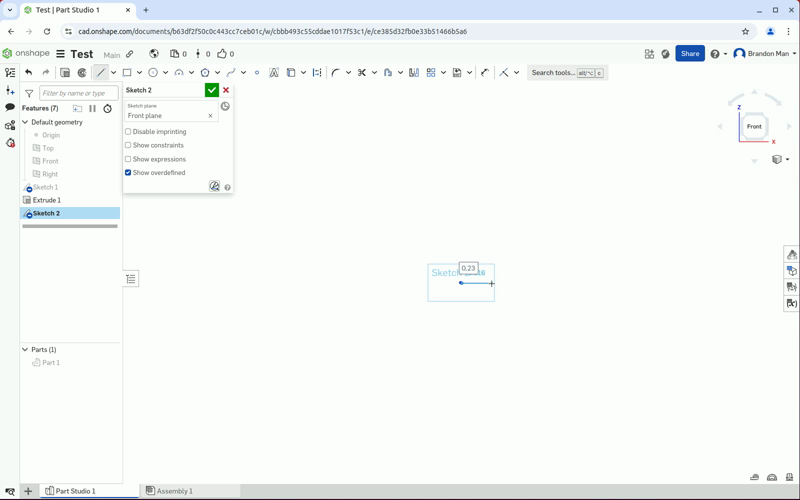
mouse_move(482, 247)
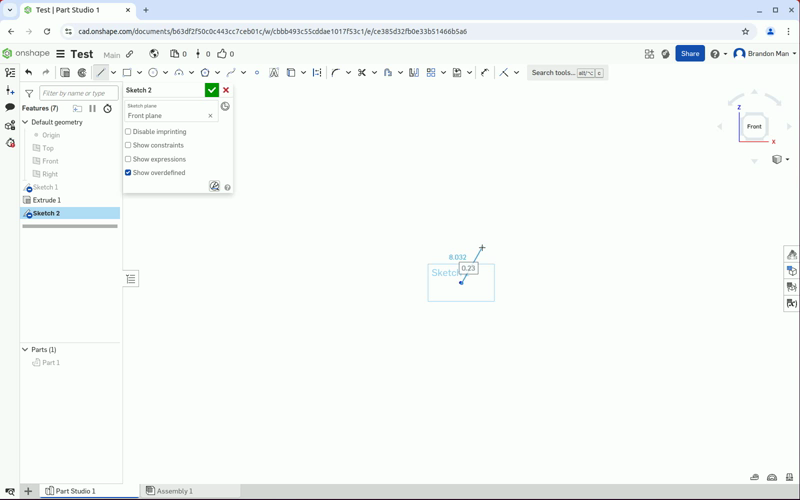
click(482, 247)
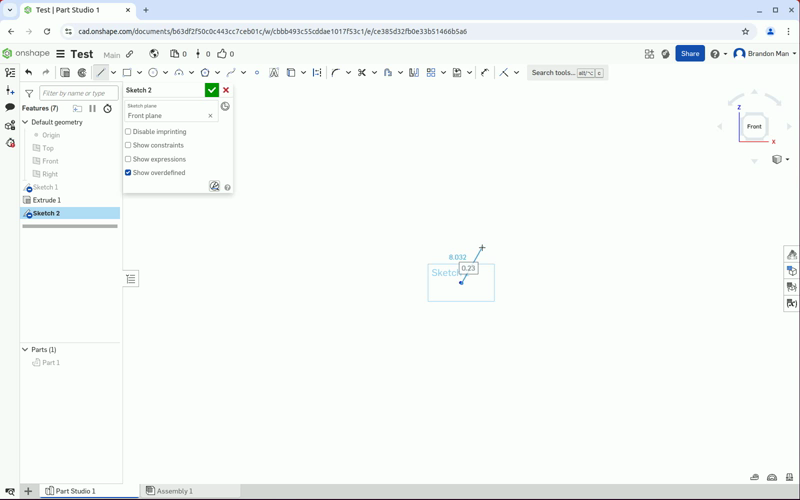
key_up(shift)
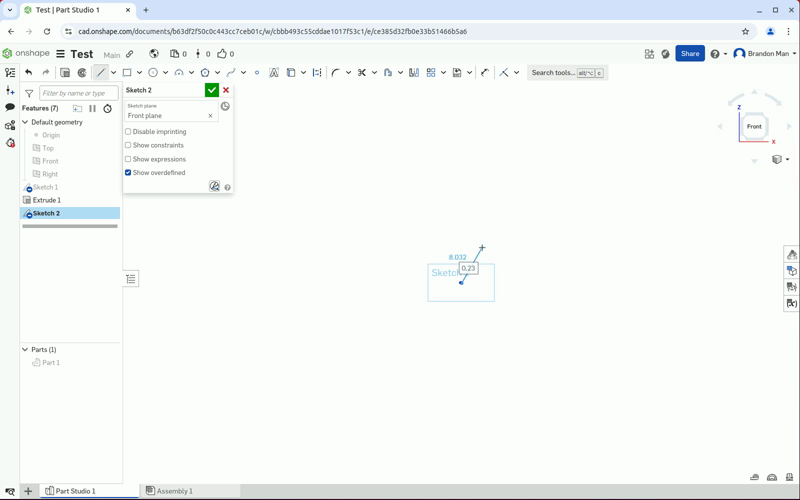
key_down(shift)
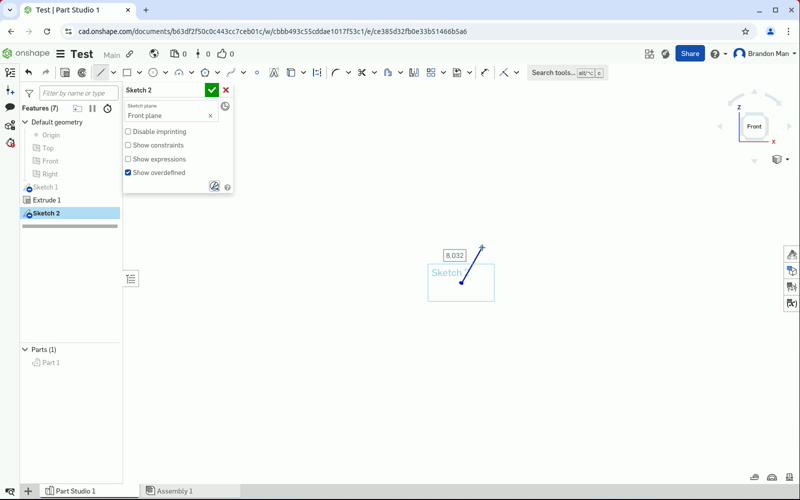
mouse_move(512, 247)
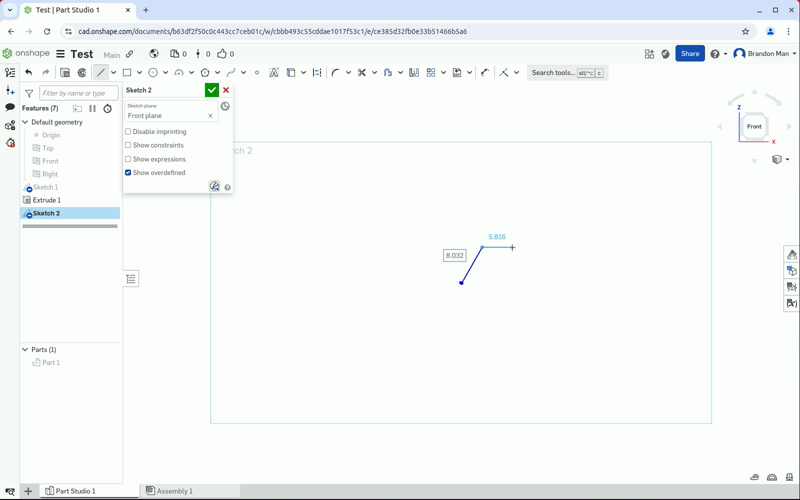
mouse_move(481, 246)
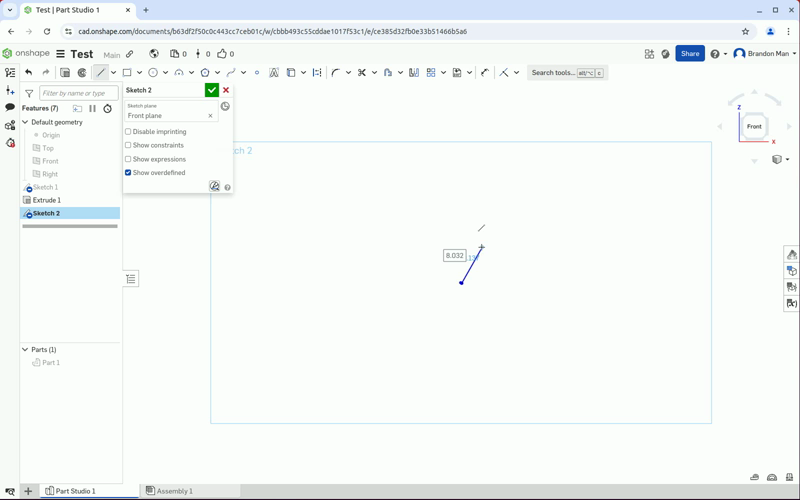
scroll(6)
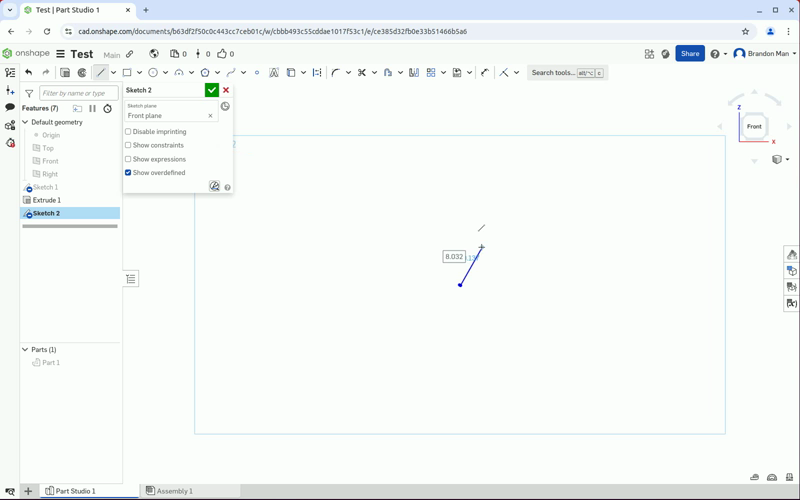
scroll(6)
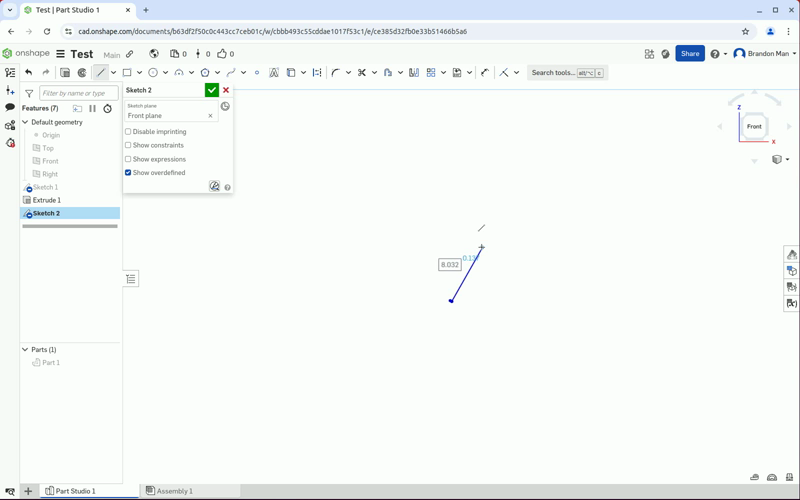
scroll(6)
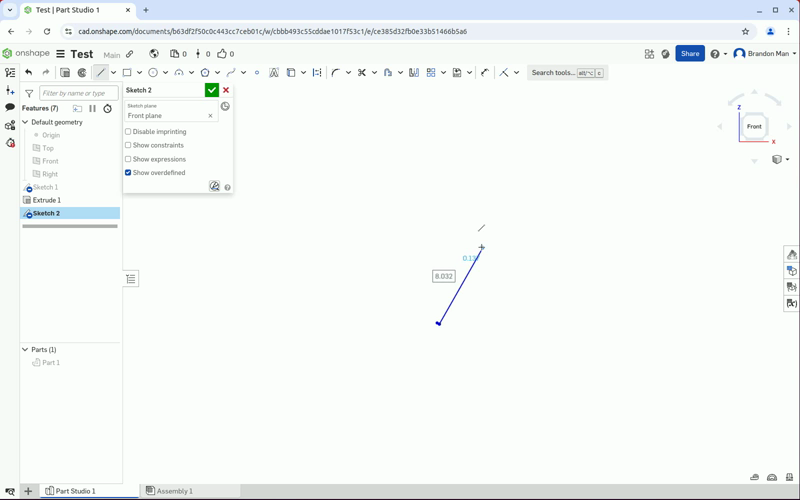
scroll(6)
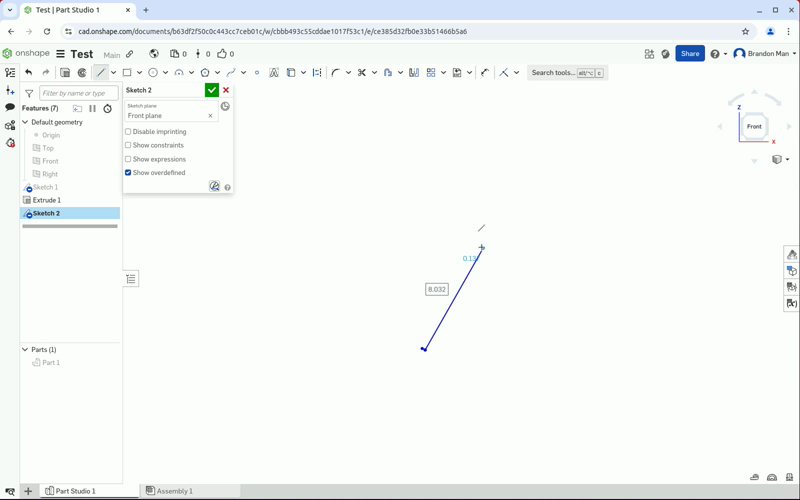
scroll(6)
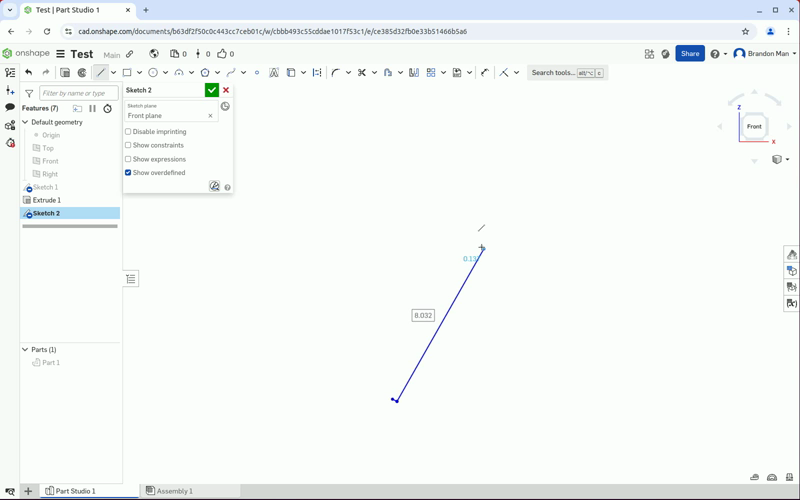
scroll(6)
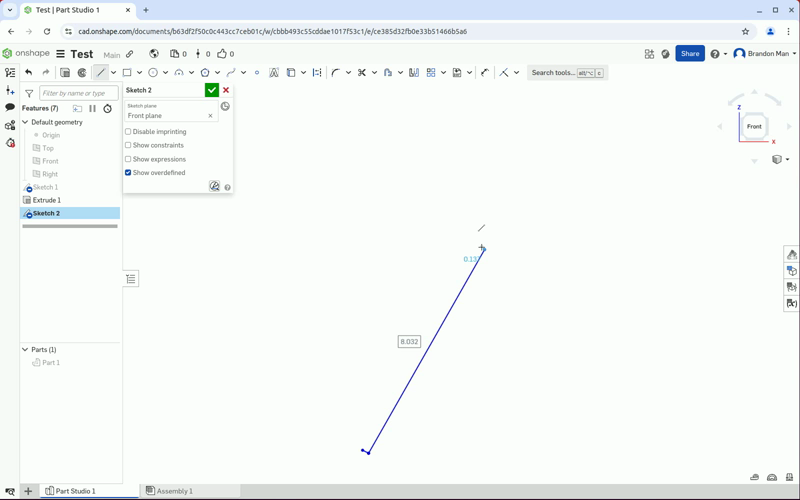
scroll(6)
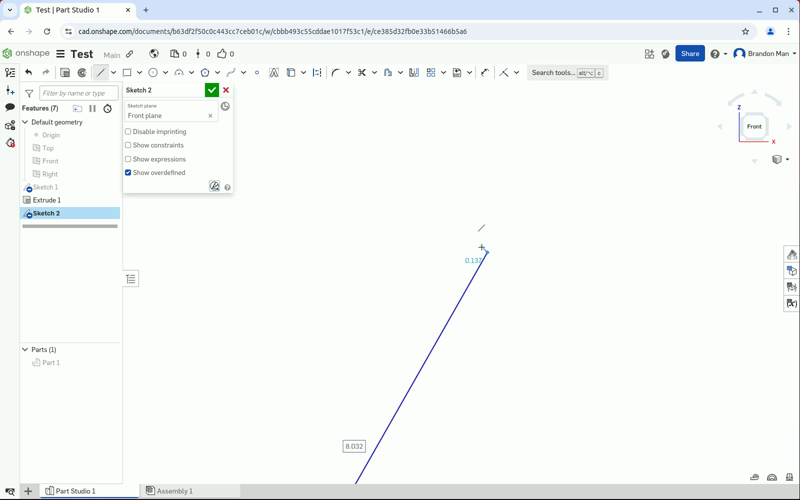
click(481, 246)
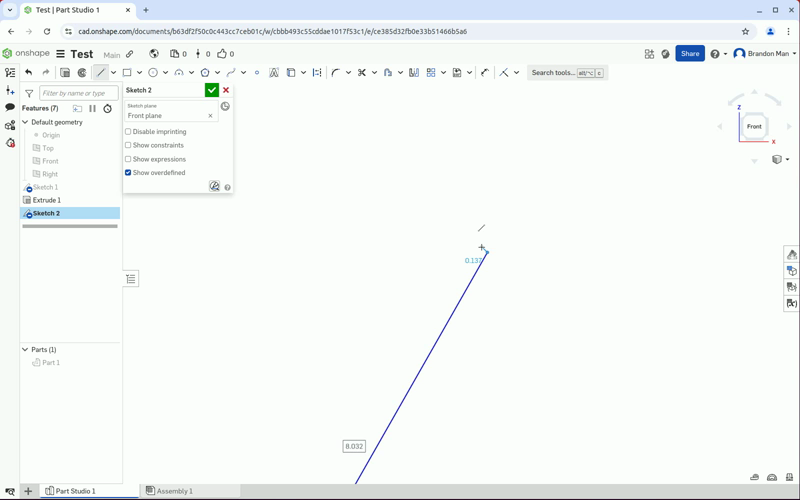
scroll(-6)
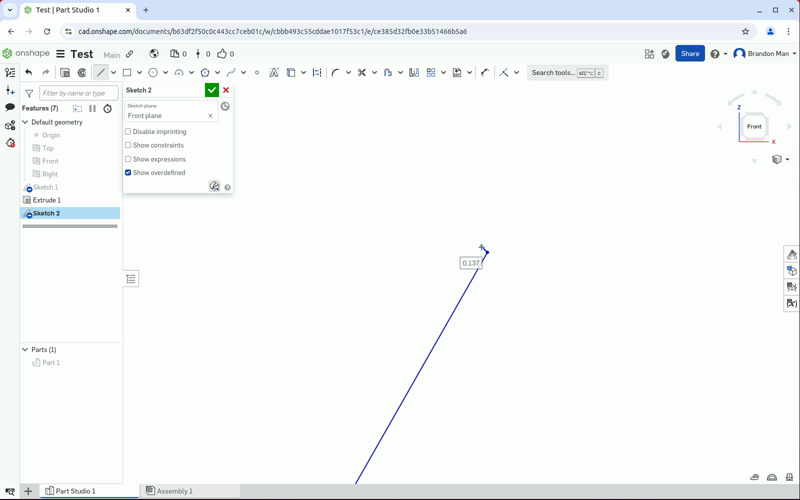
scroll(-6)
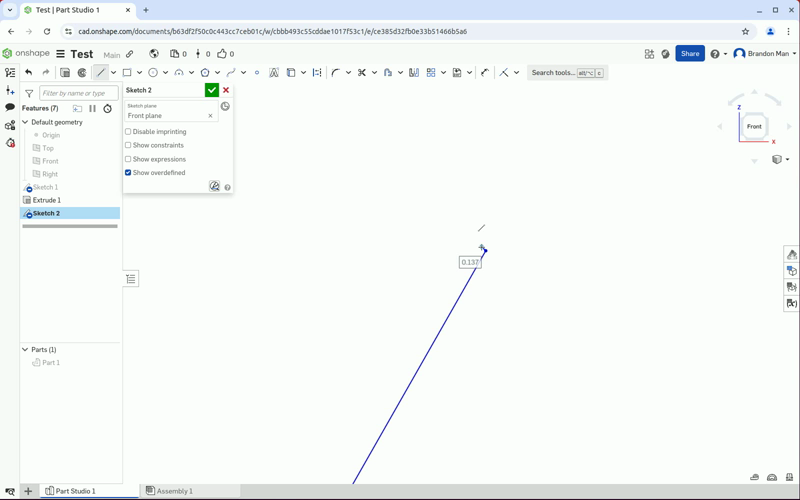
scroll(-6)
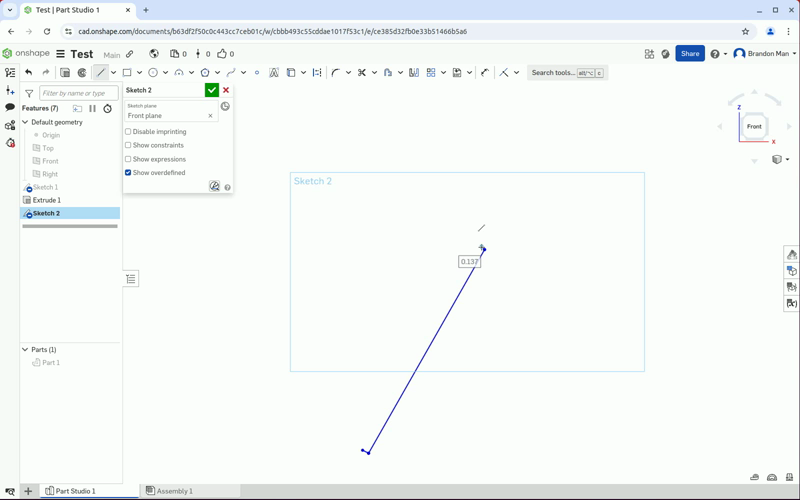
scroll(-6)
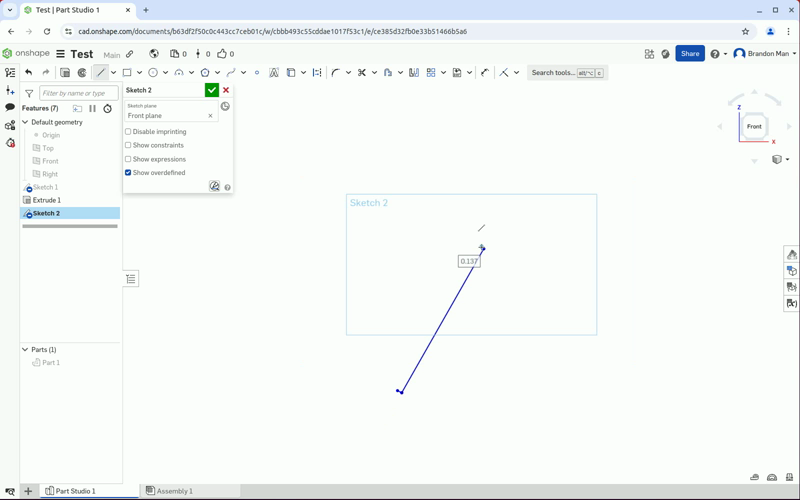
scroll(-6)
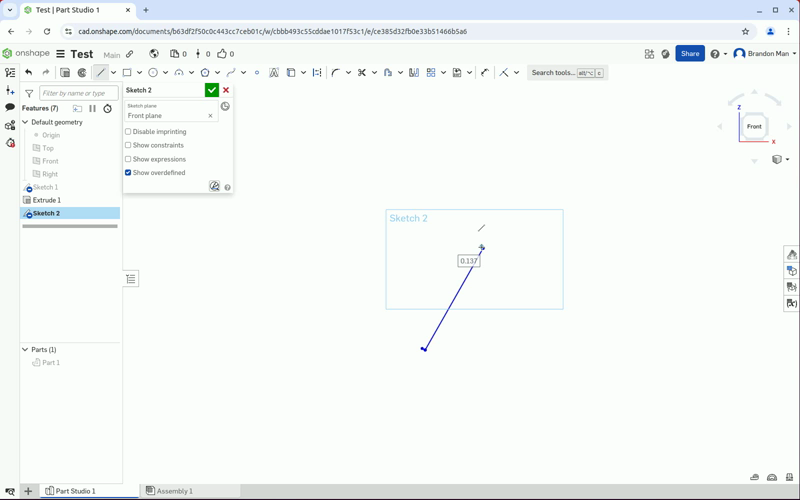
scroll(-6)
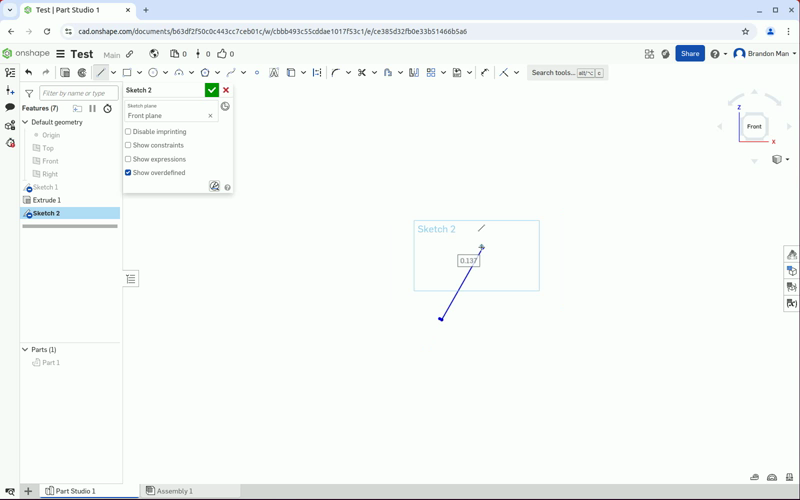
scroll(-6)
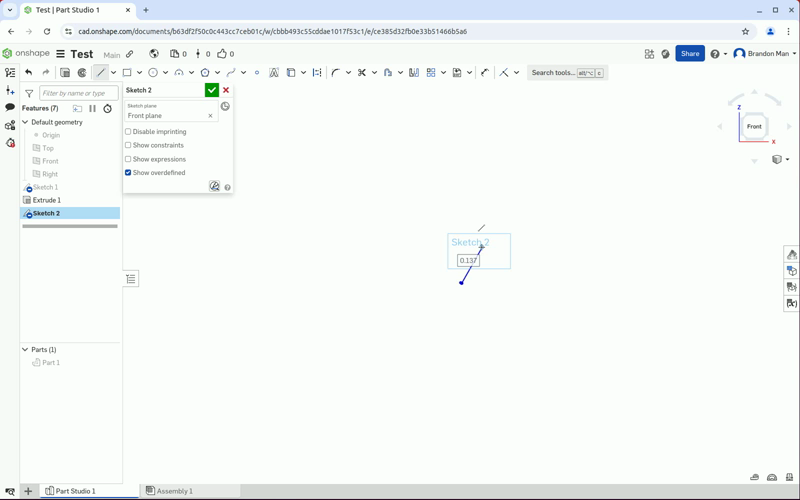
key_up(shift)
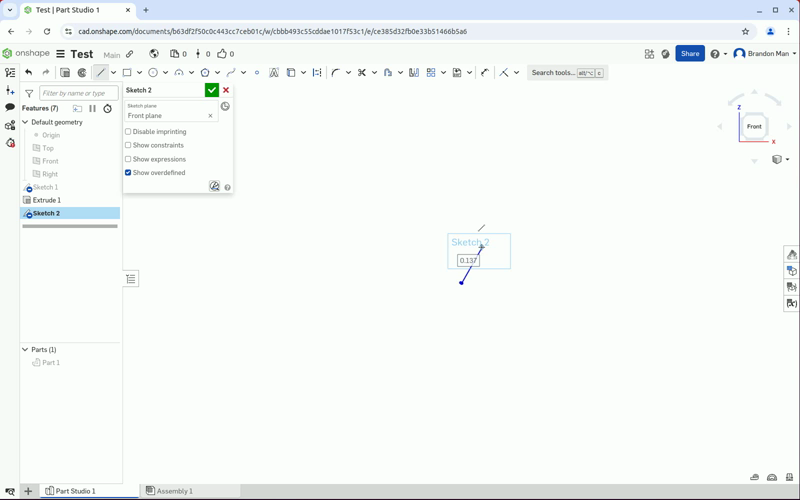
mouse_move(511, 246)
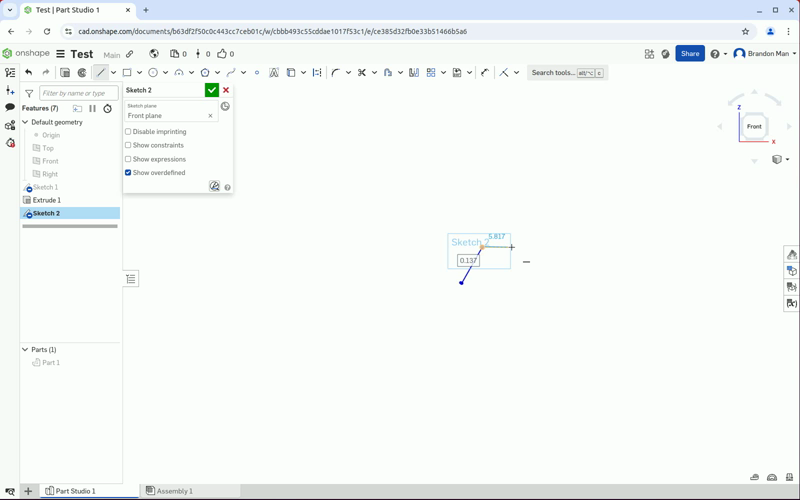
key_down(shift)
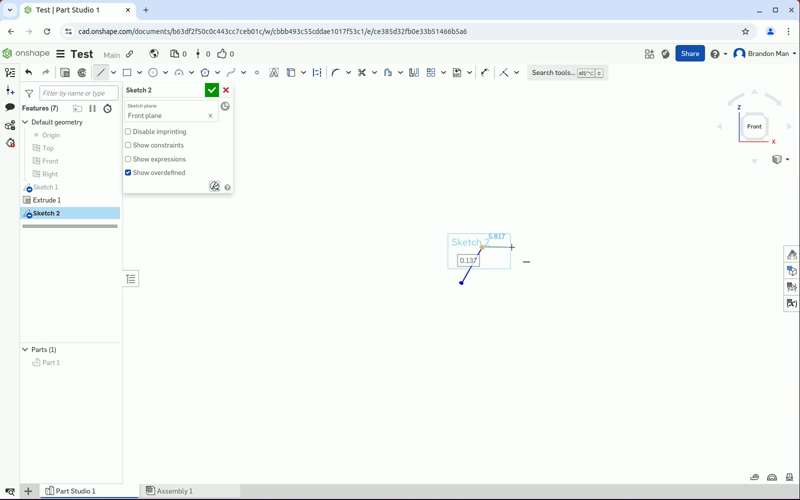
mouse_move(460, 282)
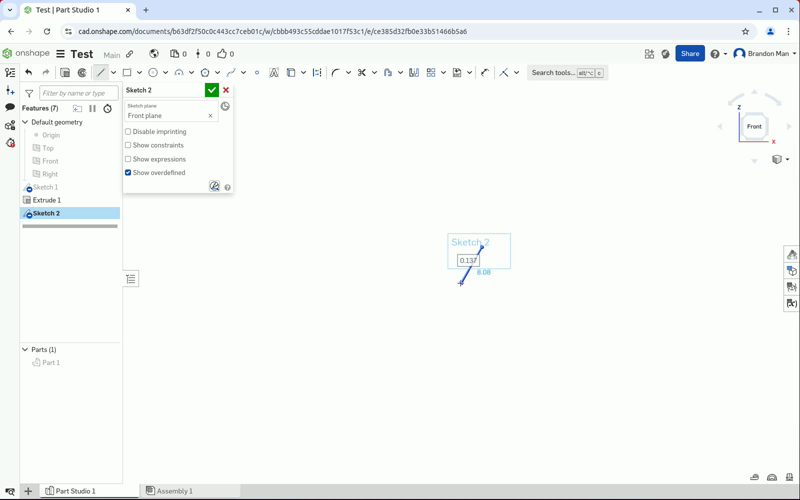
scroll(6)
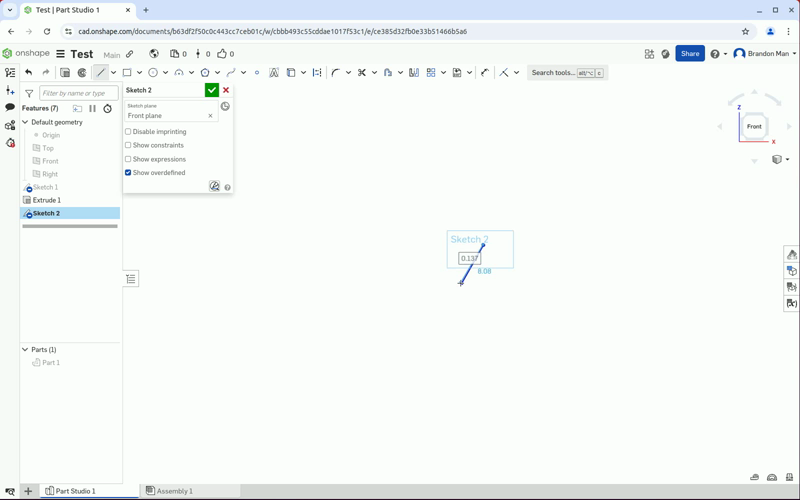
scroll(6)
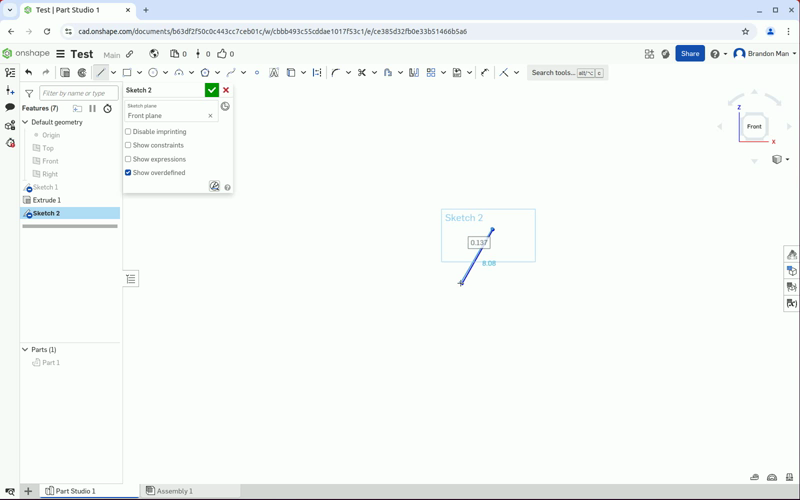
scroll(6)
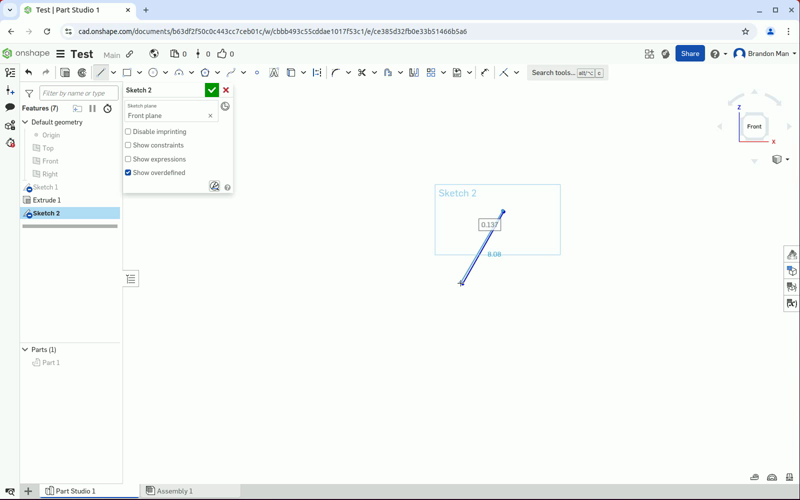
scroll(6)
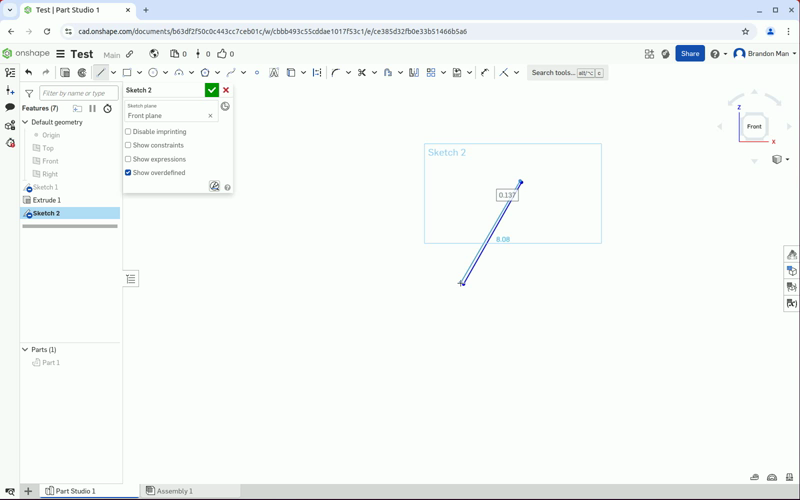
scroll(6)
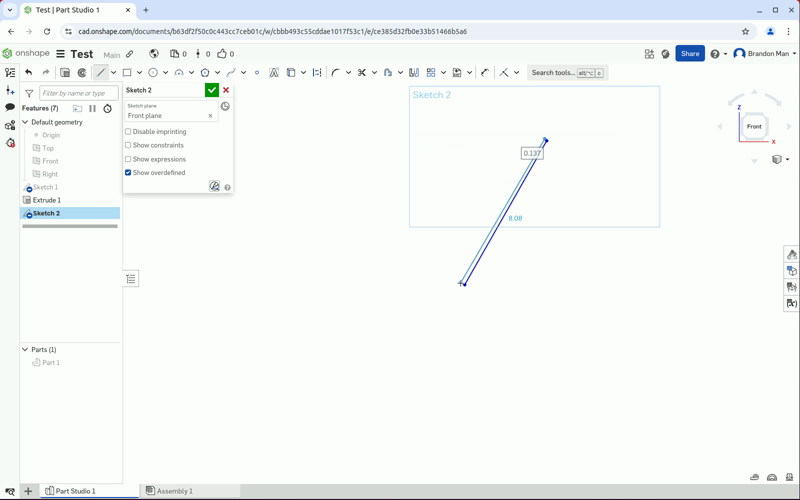
scroll(6)
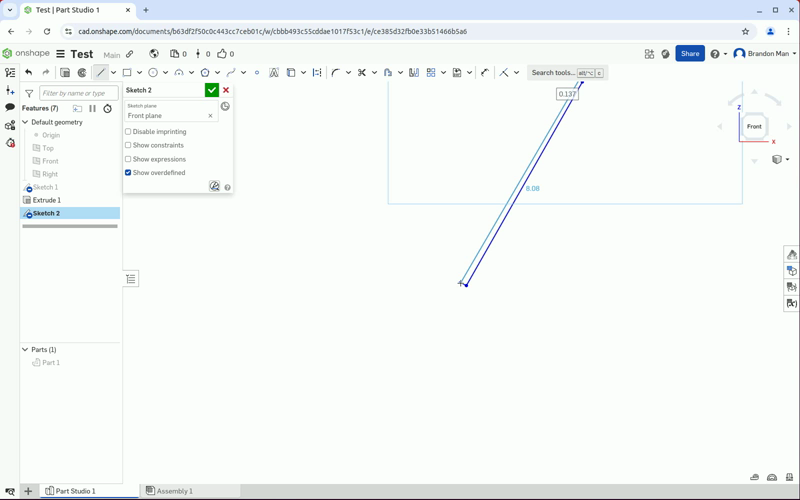
scroll(6)
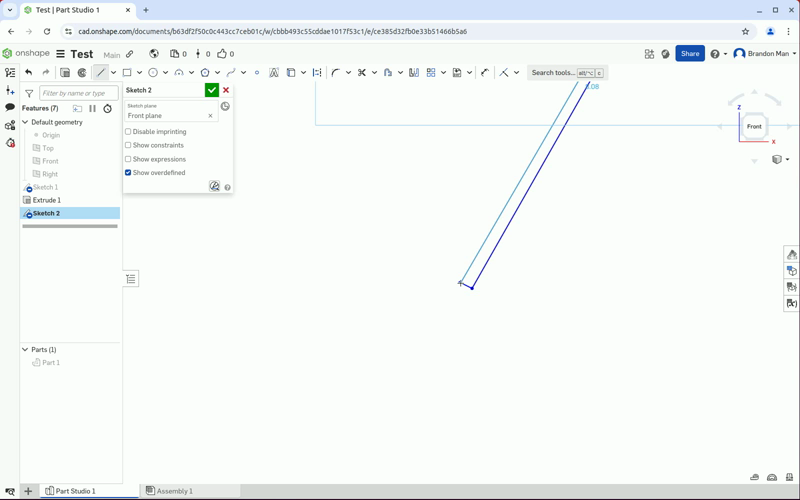
key_up(shift)
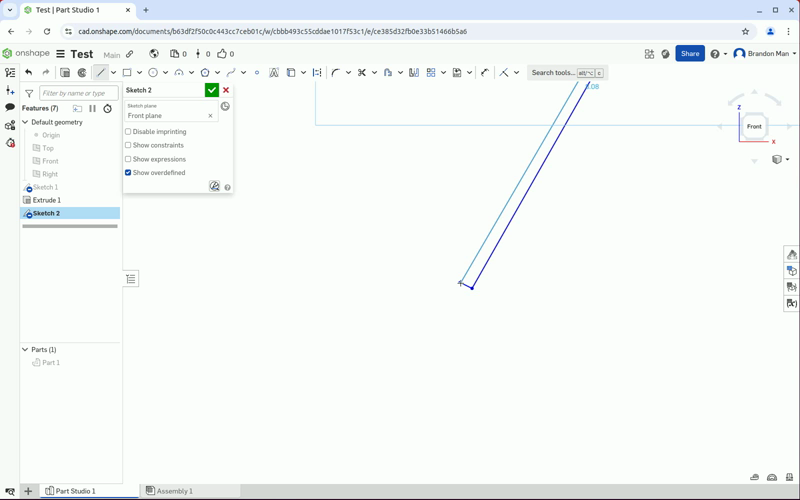
click(460, 282)
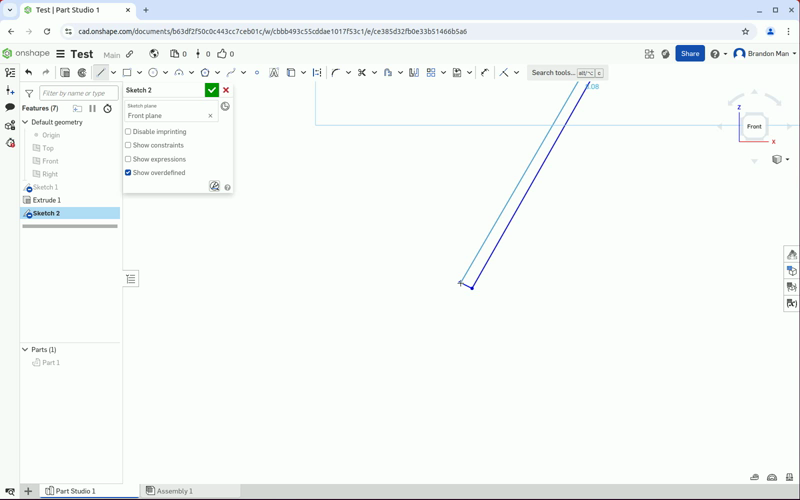
scroll(-6)
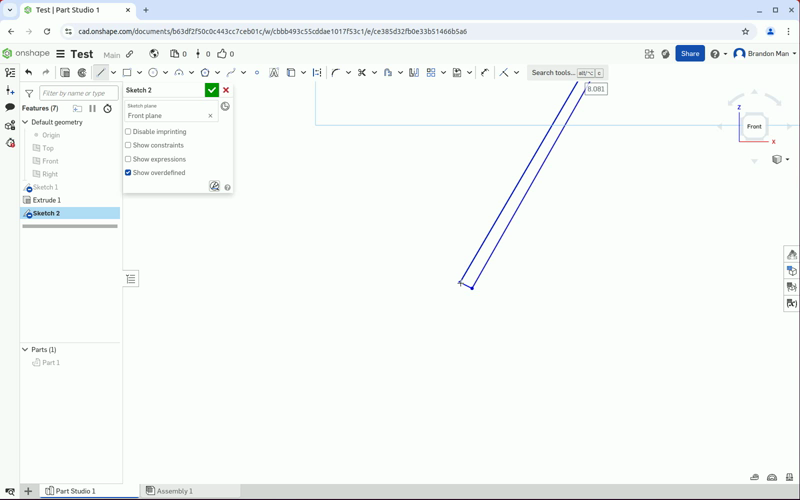
scroll(-6)
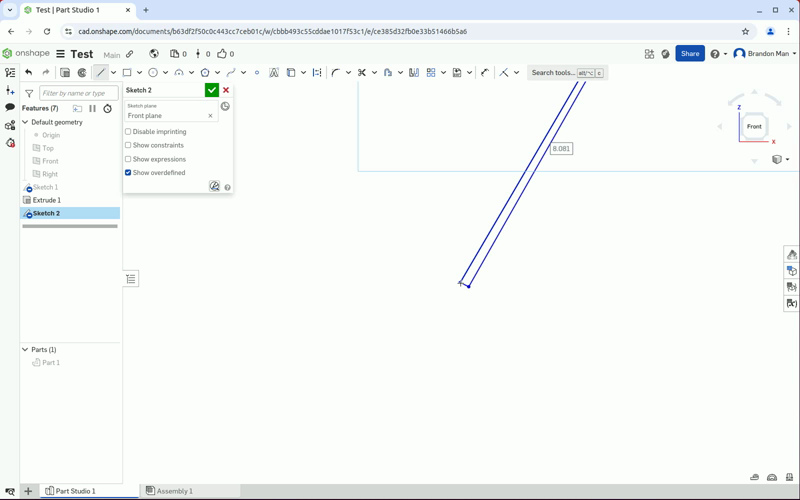
scroll(-6)
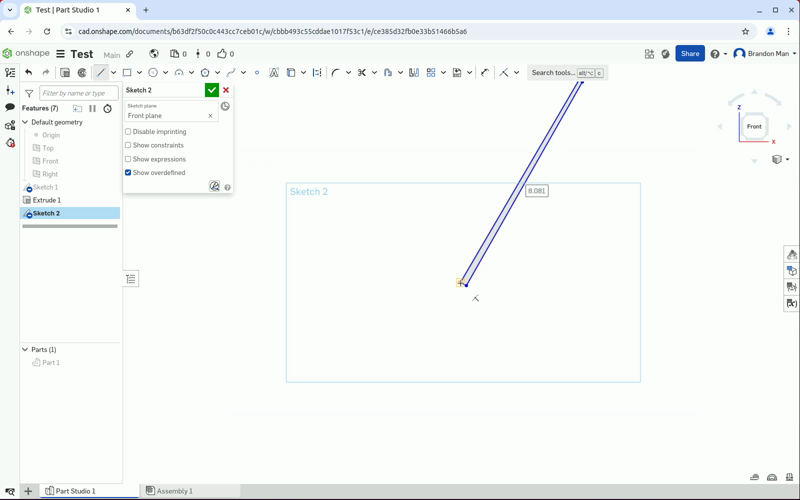
scroll(-6)
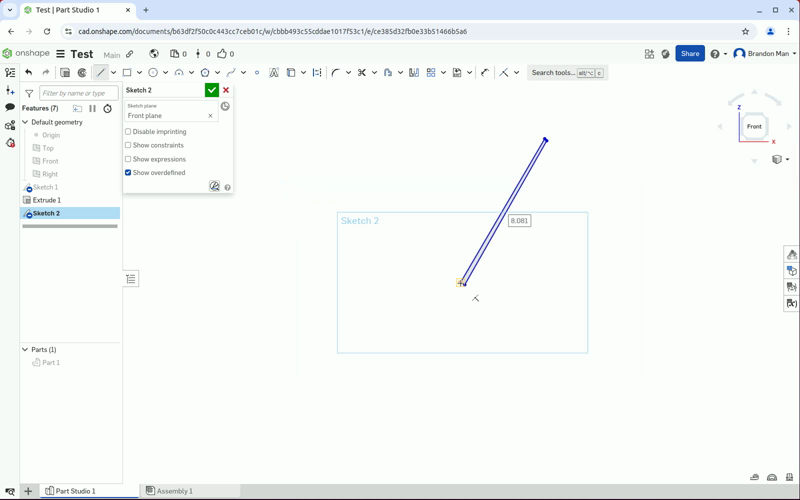
scroll(-6)
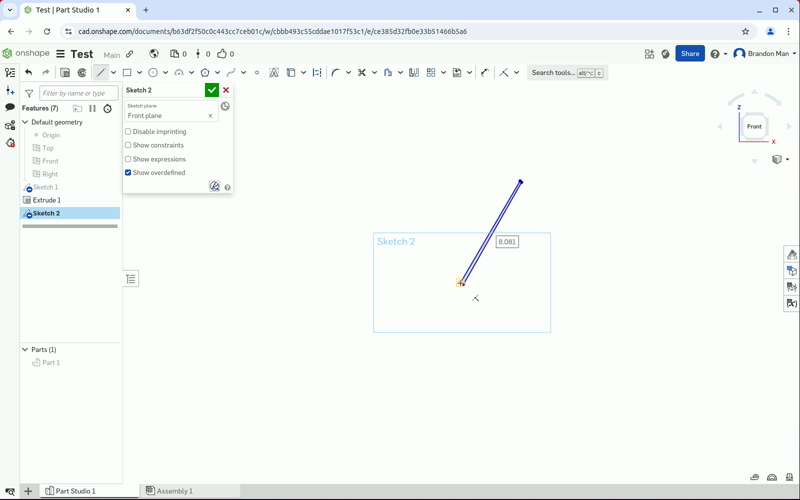
scroll(-6)
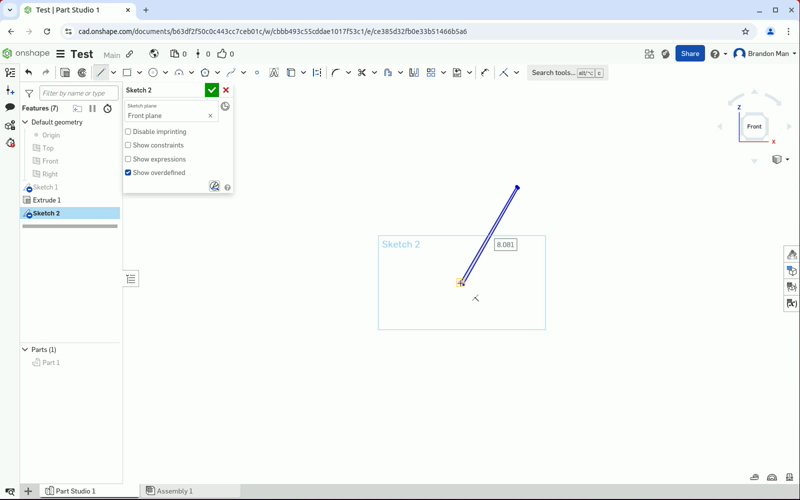
scroll(-6)
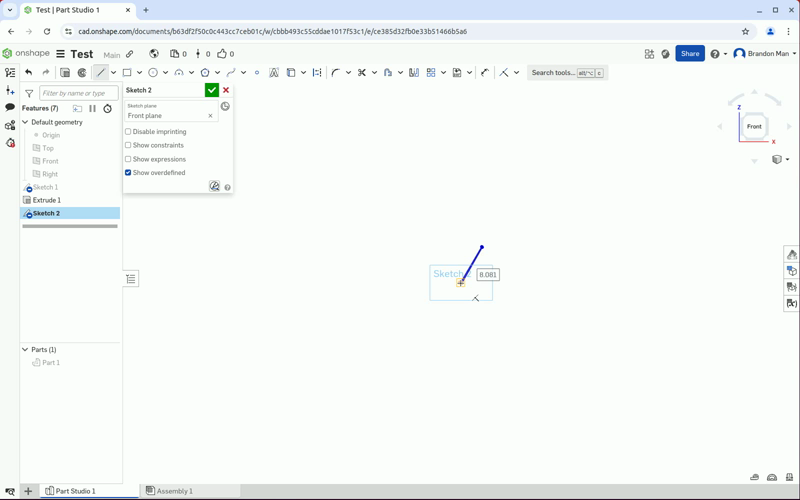
key(esc)
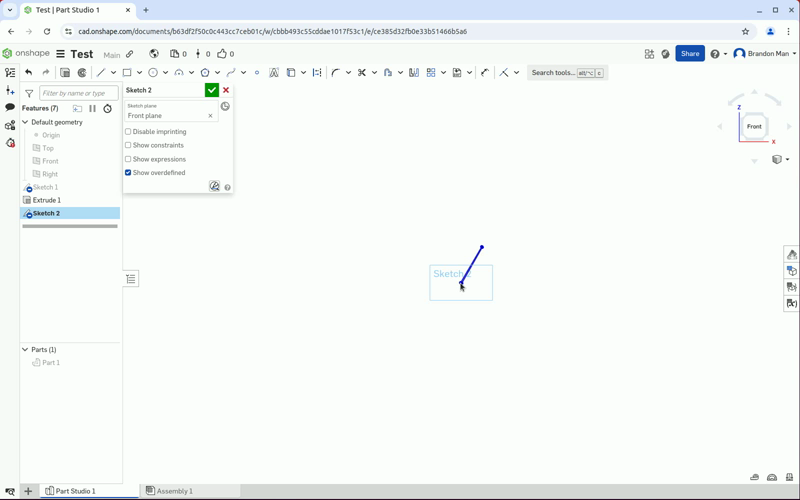
mouse_move(475, 257)
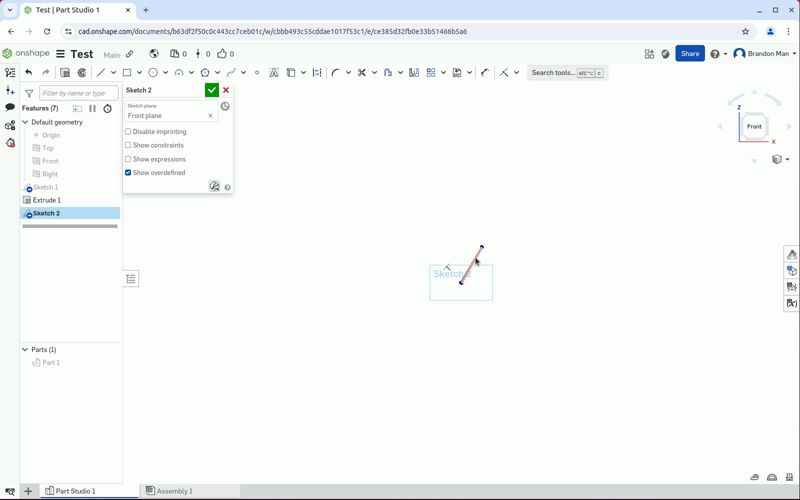
scroll(6)
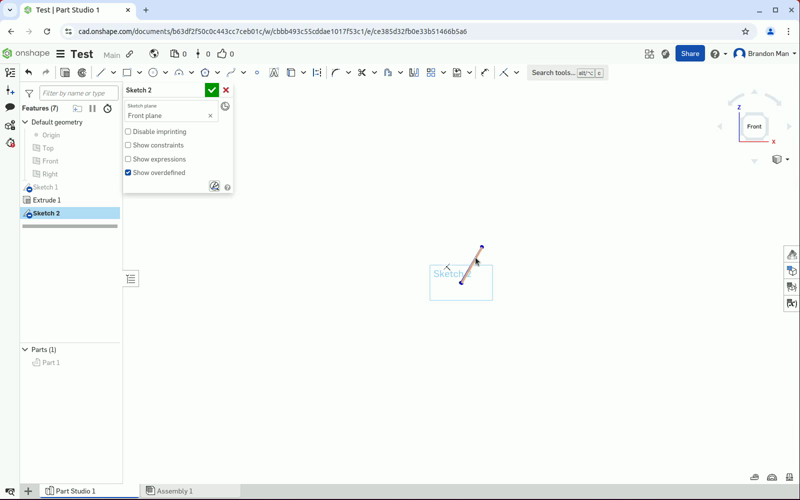
scroll(6)
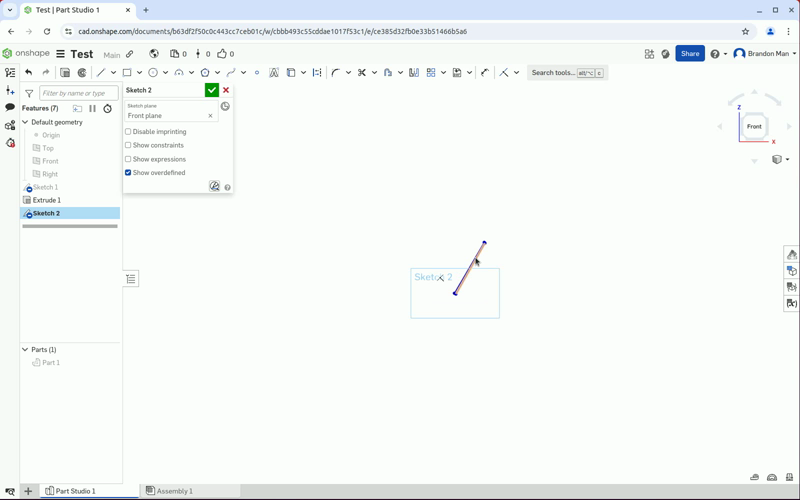
scroll(6)
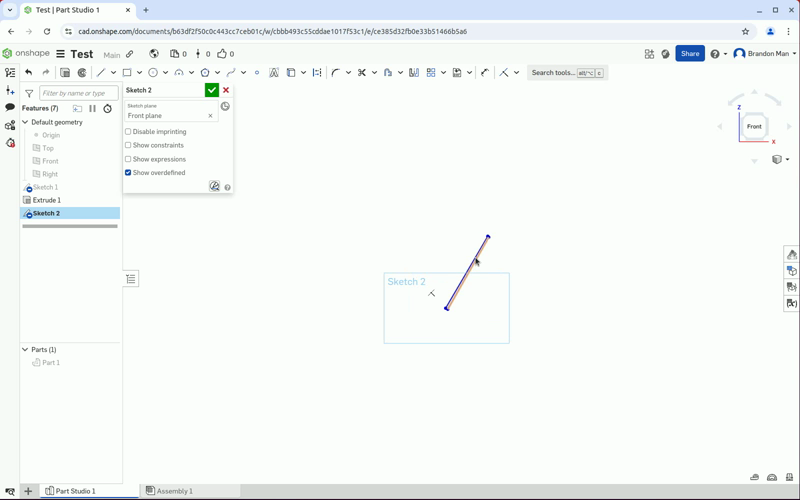
scroll(6)
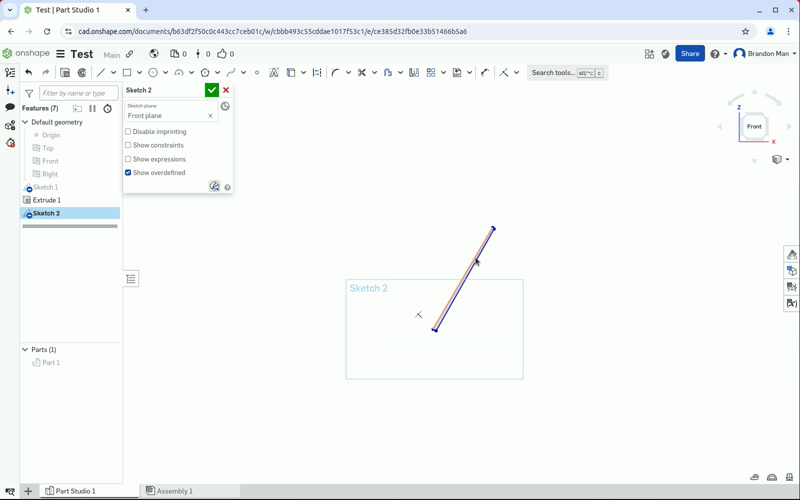
scroll(6)
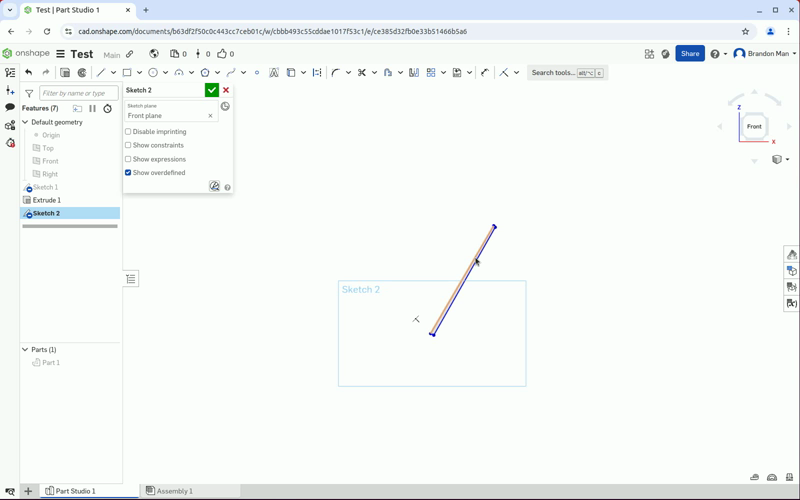
scroll(6)
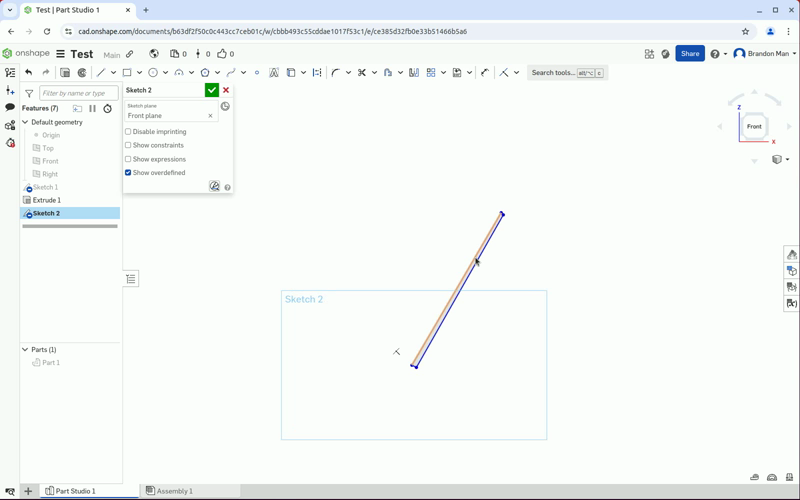
scroll(6)
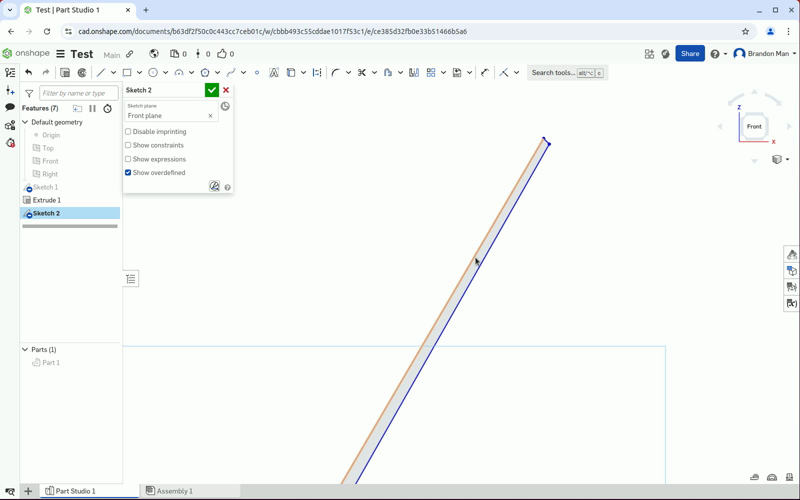
click(475, 257)
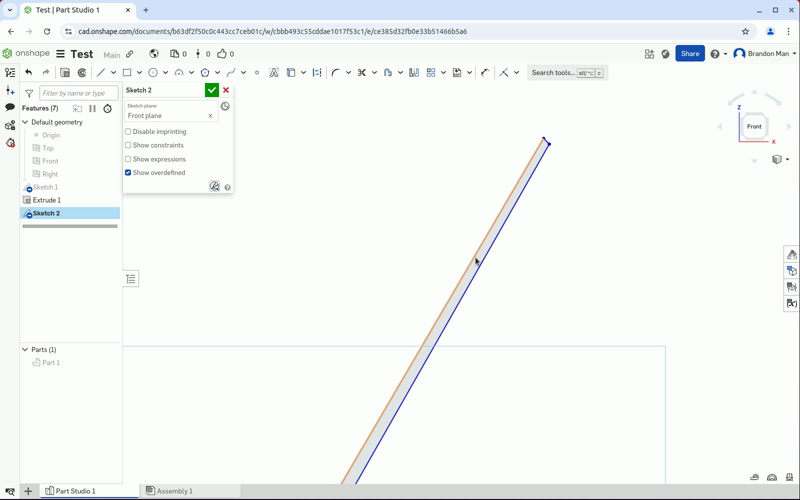
scroll(-6)
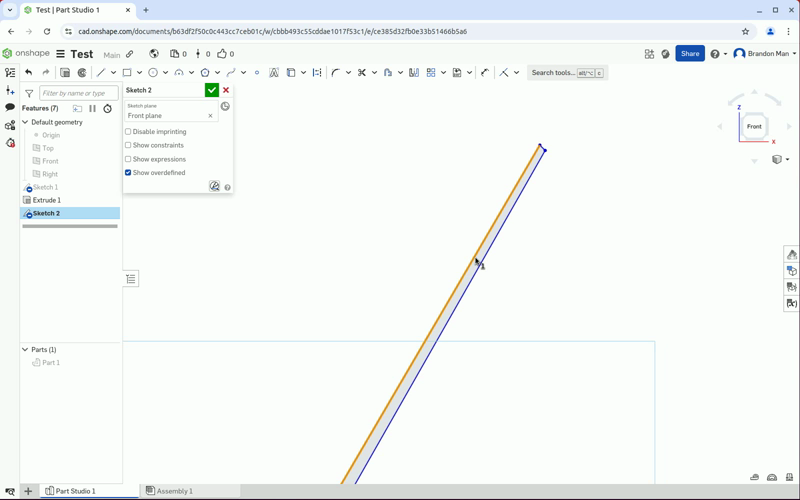
scroll(-6)
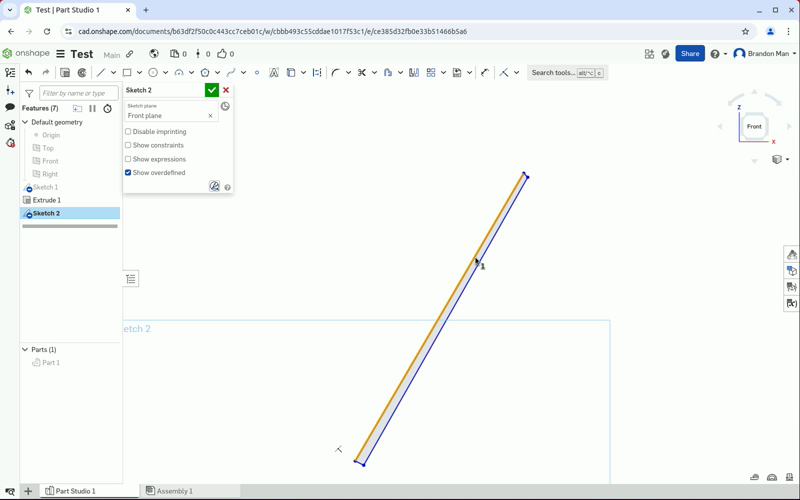
scroll(-6)
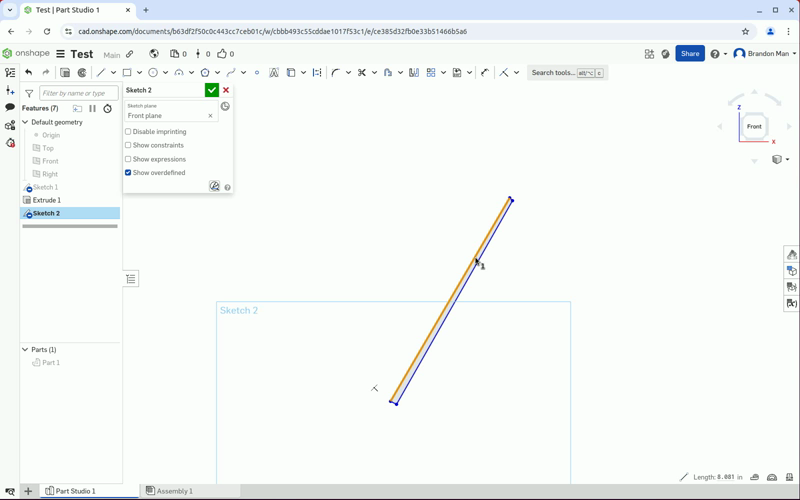
scroll(-6)
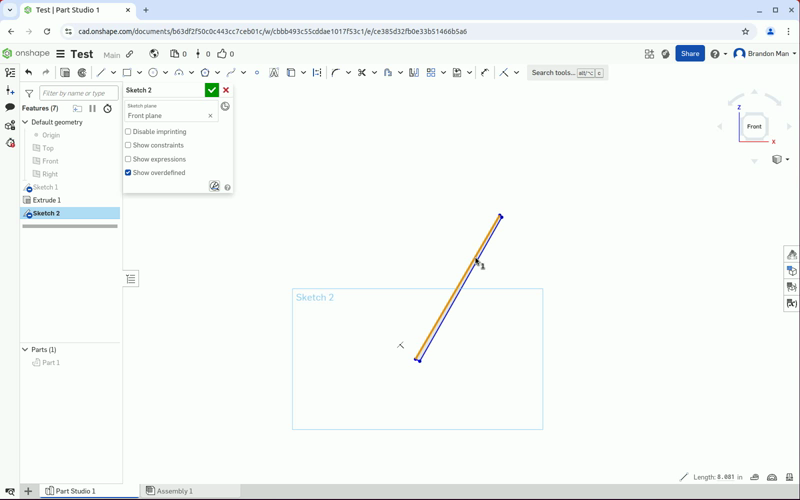
scroll(-6)
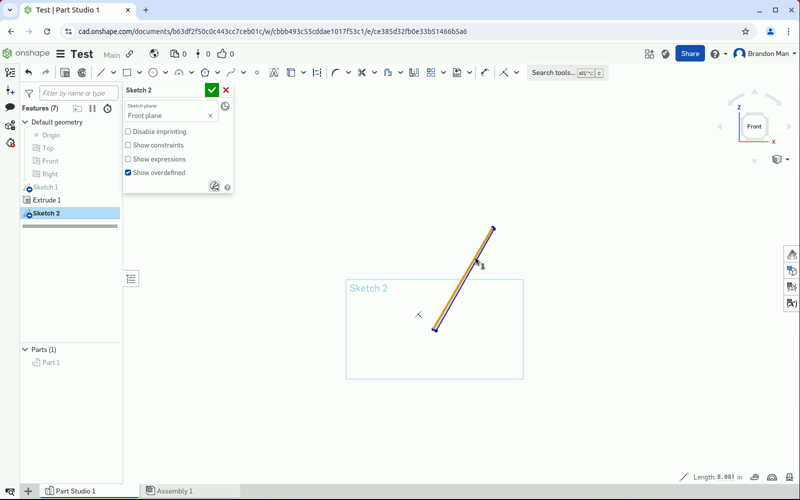
scroll(-6)
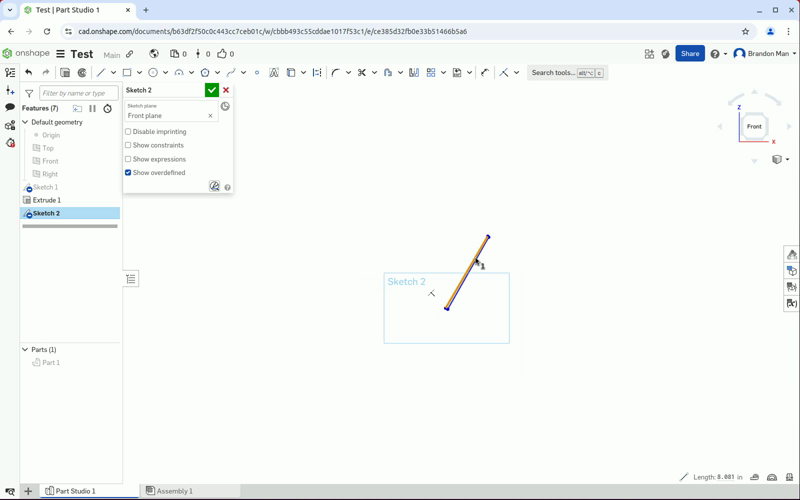
scroll(-6)
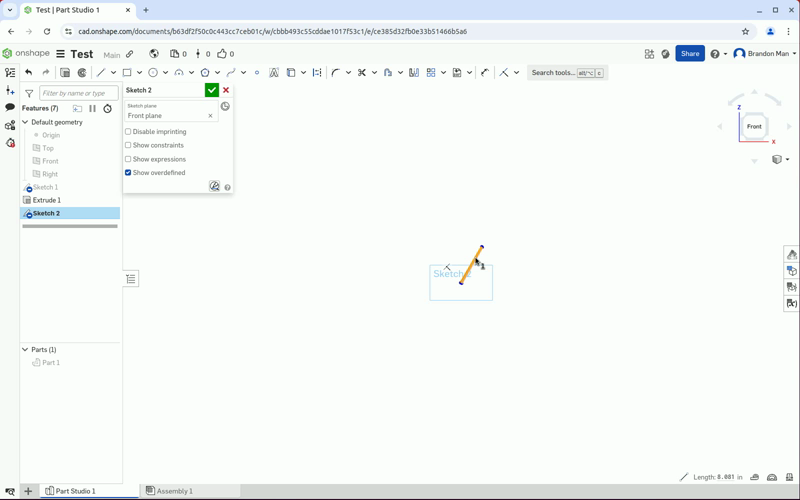
mouse_move(73, 352)
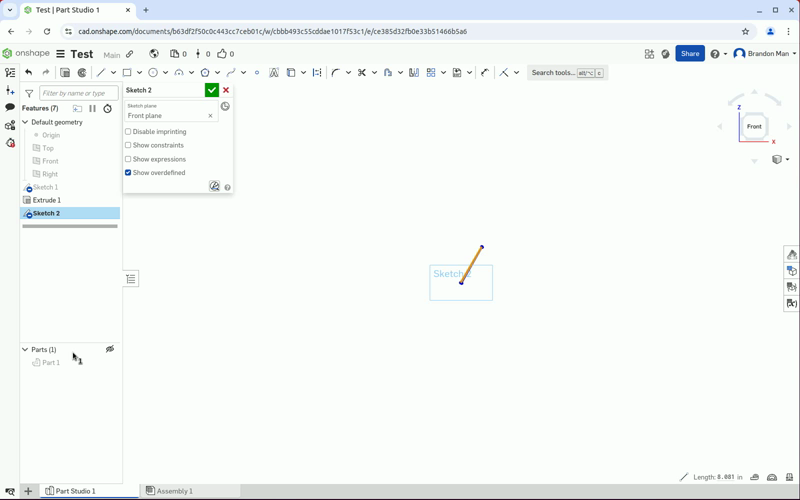
key(shift+y)
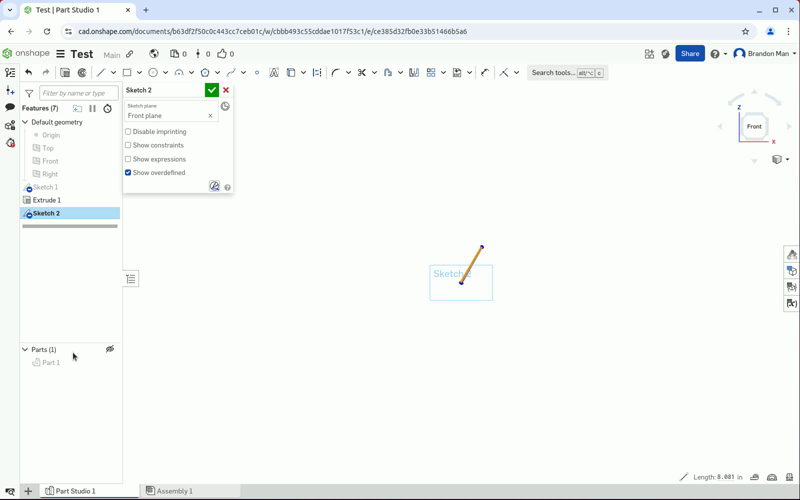
key(shift+e)
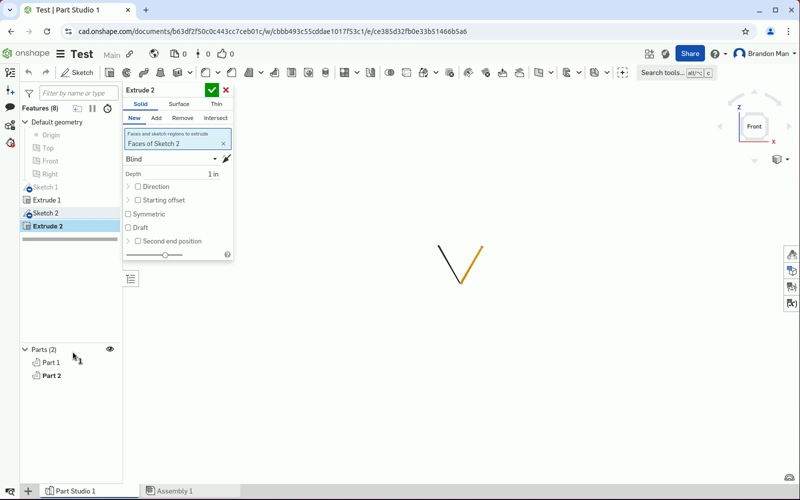
mouse_move(143, 106)
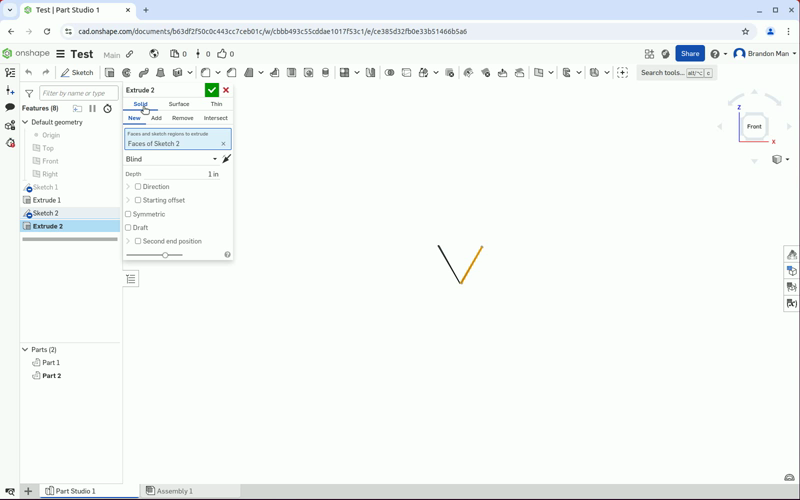
click(143, 106)
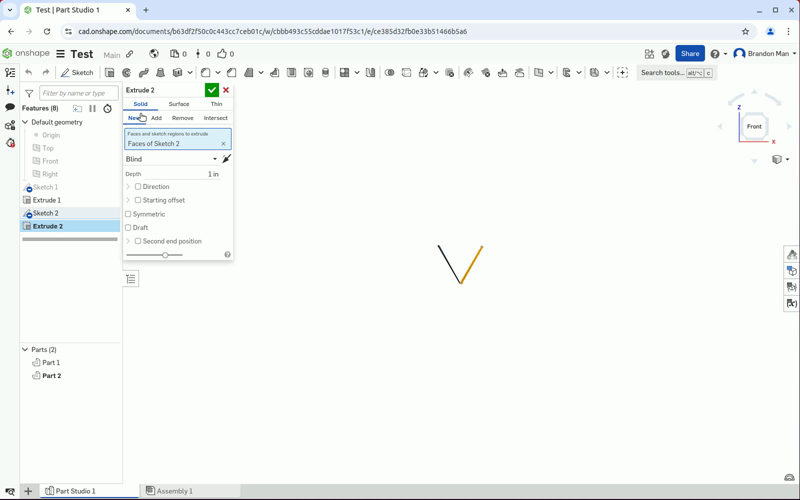
mouse_move(137, 120)
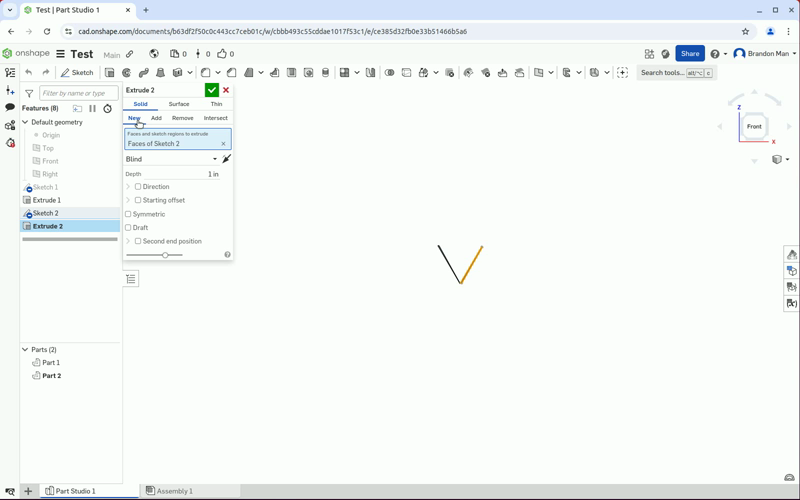
click(137, 120)
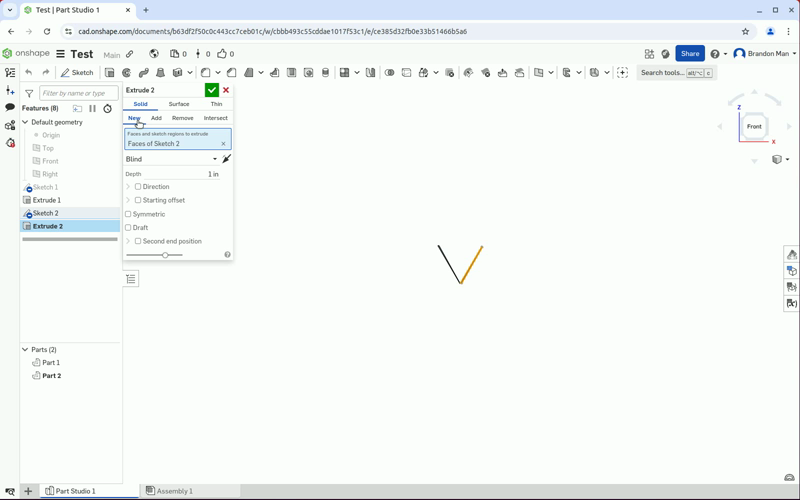
key(tab, 4)
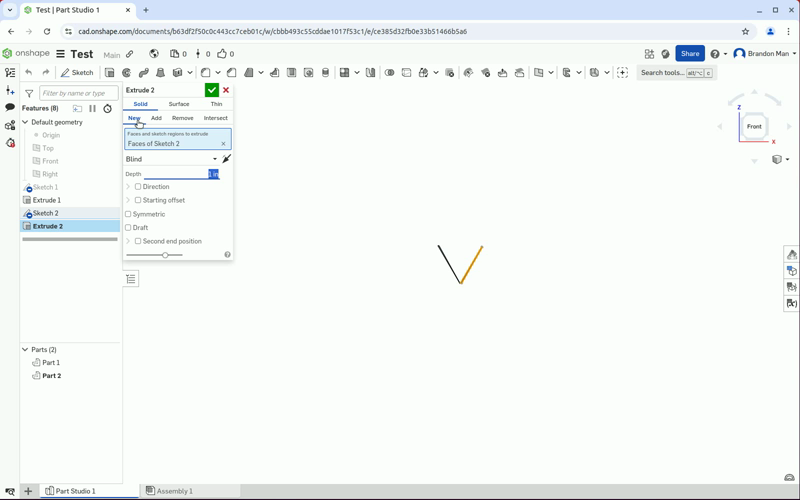
text(23.108)
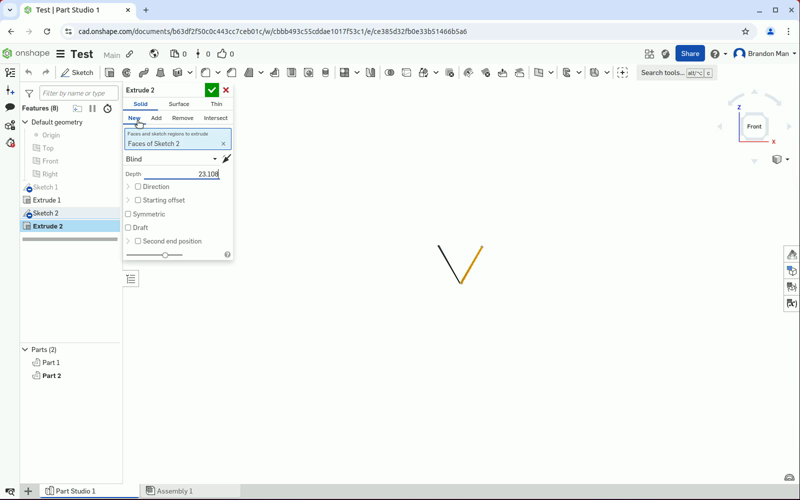
key(enter)
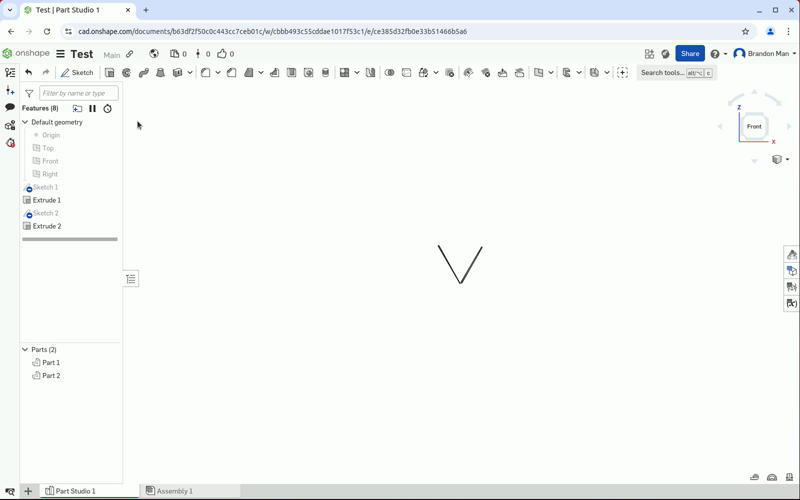
key(shift+h)
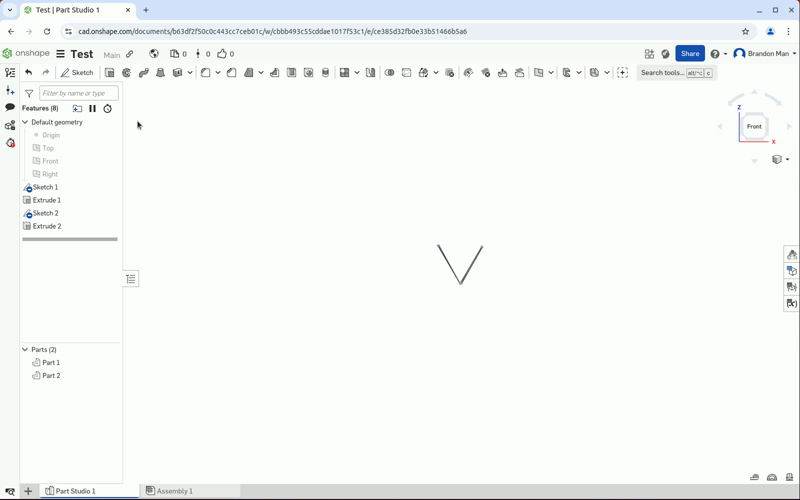
key(shift+h)
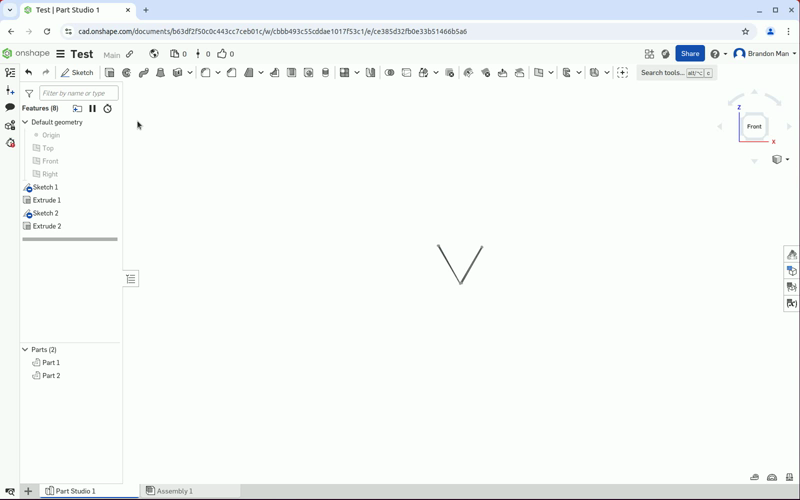
key(shift+7)
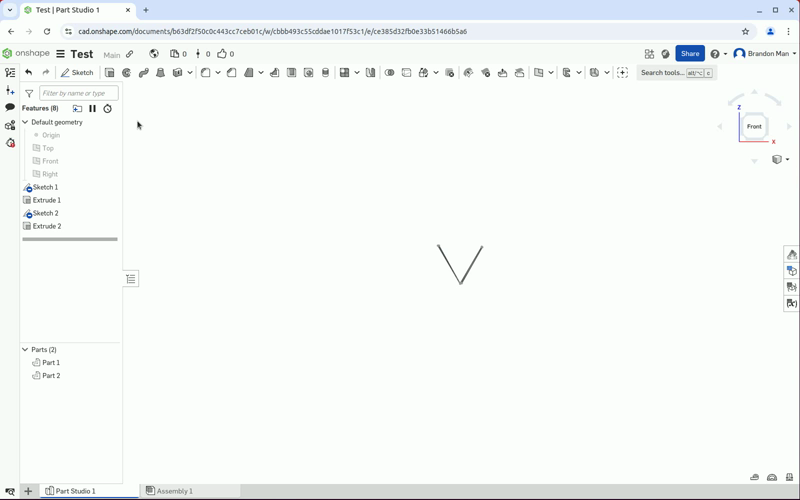
key(left, 2)
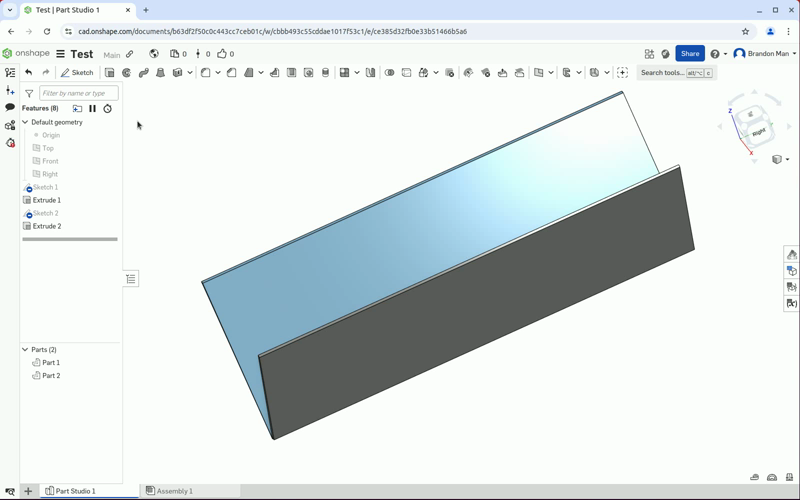
key(down, 2)
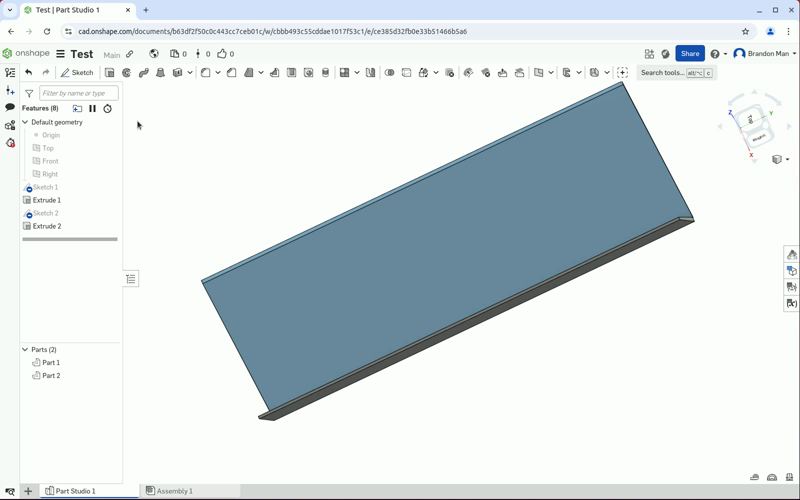
key(up, 2)
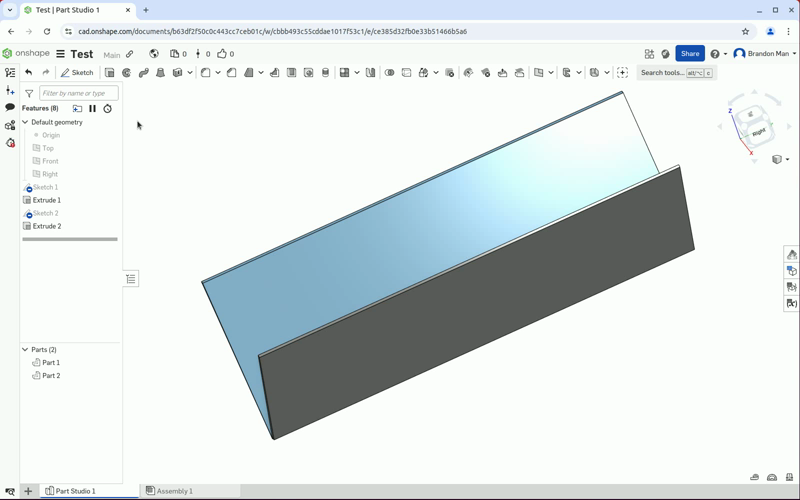
key(right, 2)
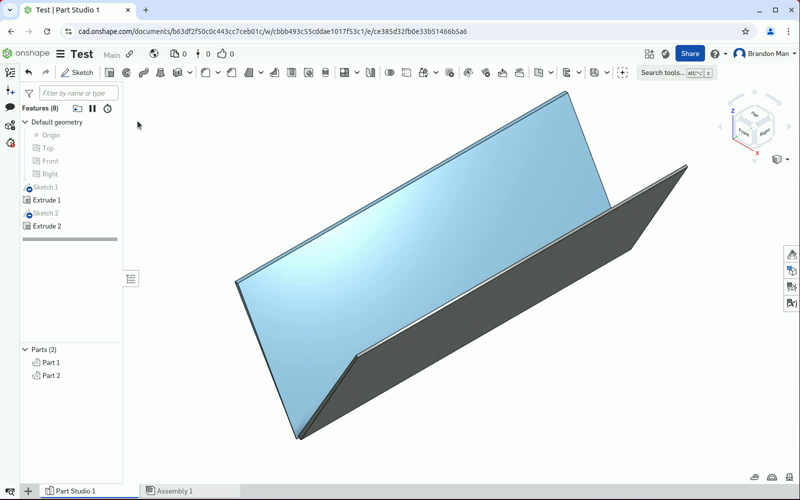
mouse_move(73, 189)
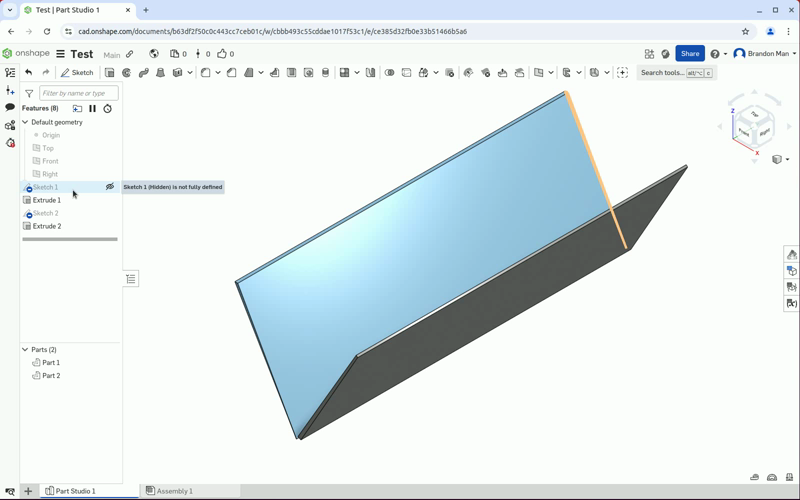
click(73, 189)